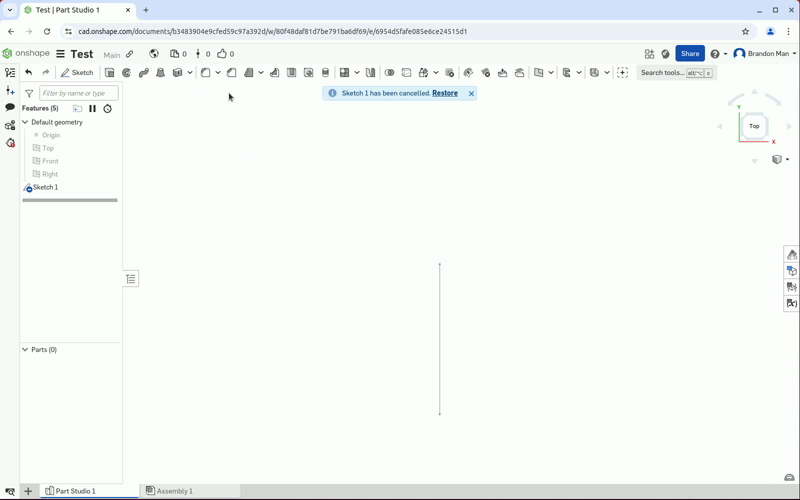
key(shift+h)
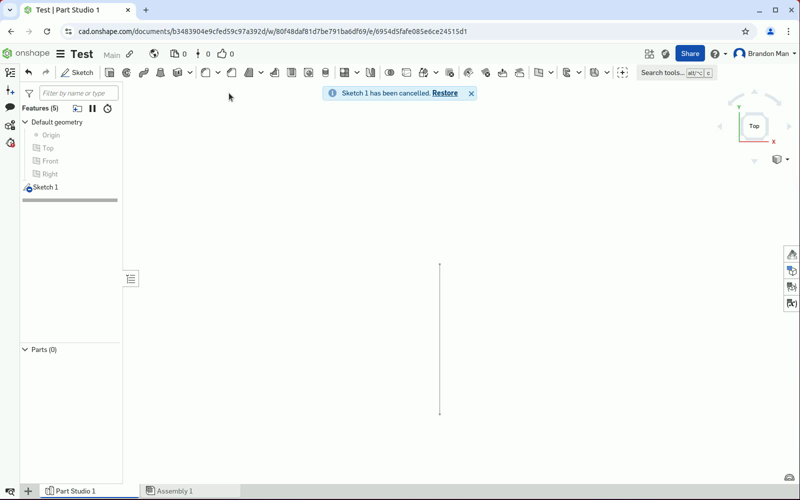
key(shift+s)
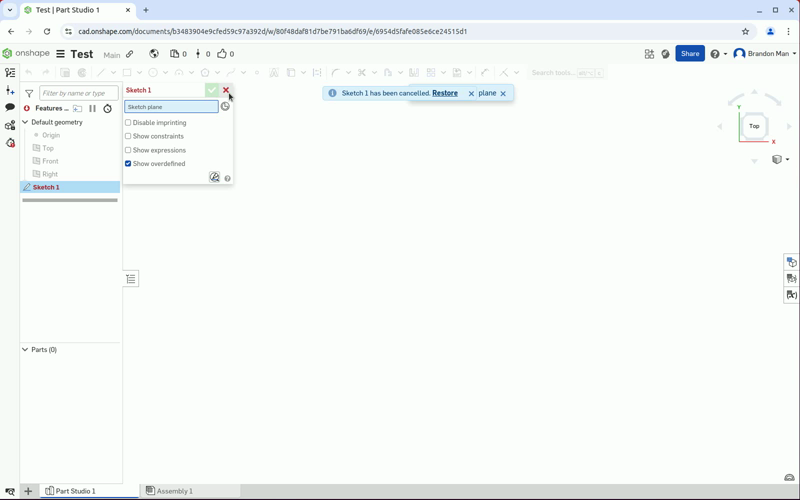
mouse_move(73, 150)
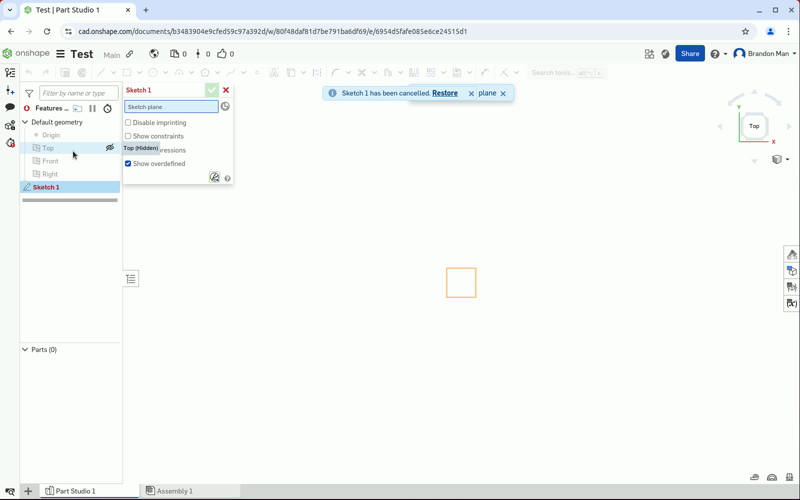
click(73, 150)
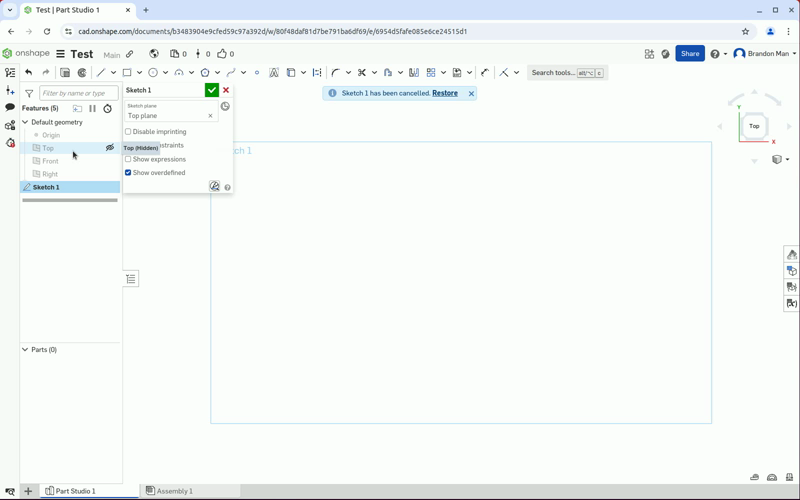
mouse_move(73, 352)
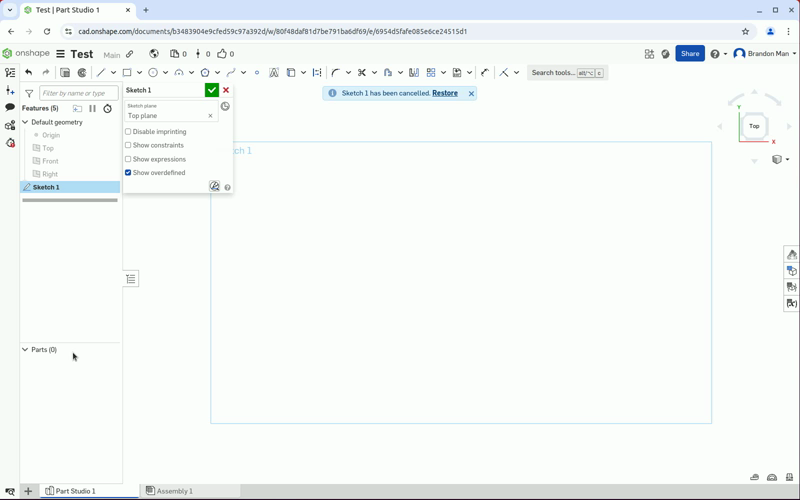
key(y)
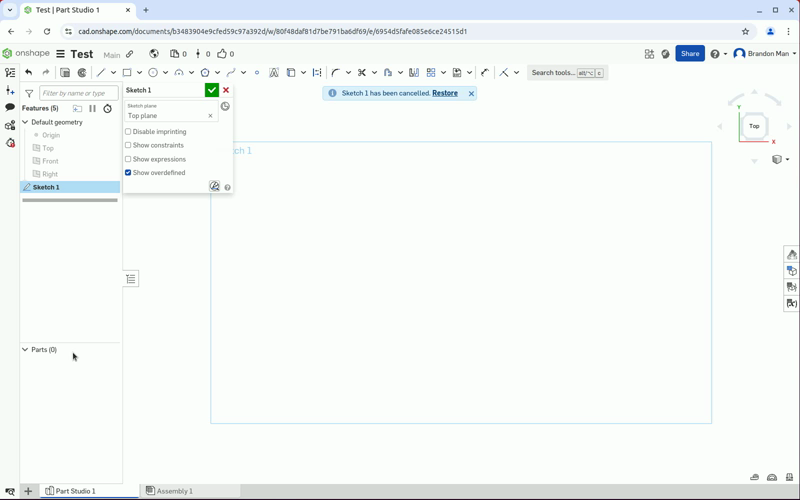
key(l)
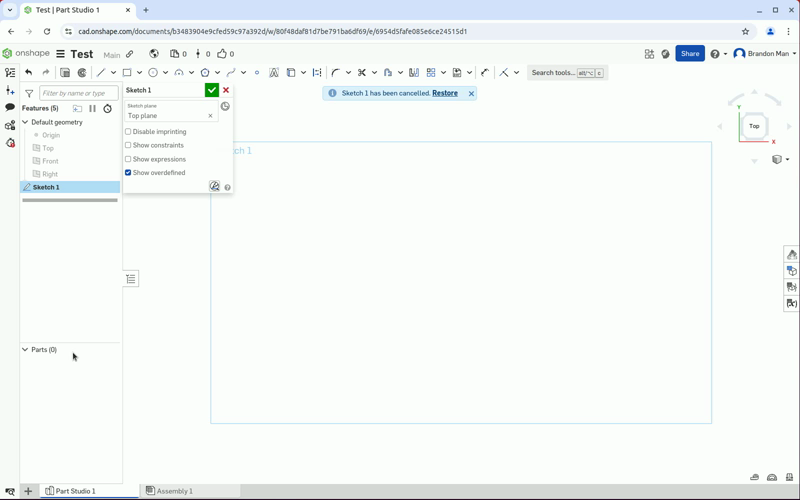
key_down(shift)
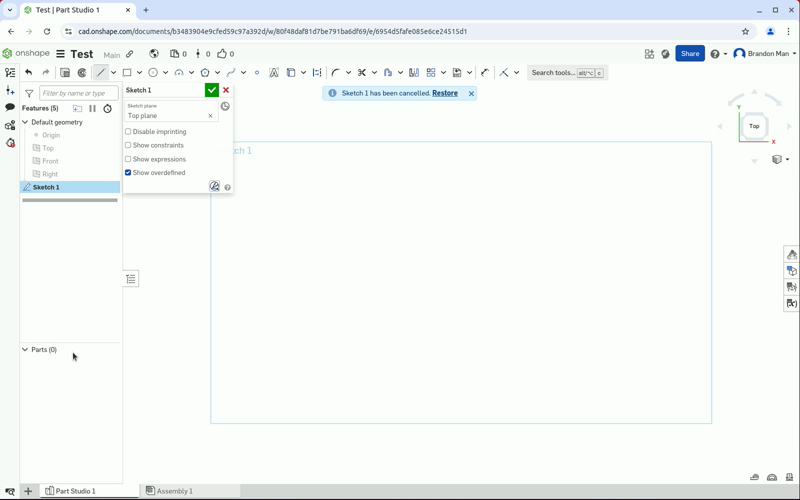
mouse_move(348, 345)
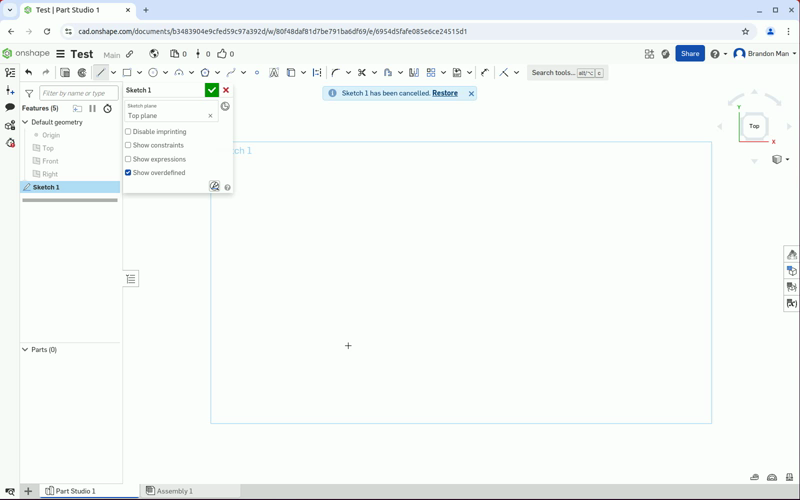
click(348, 345)
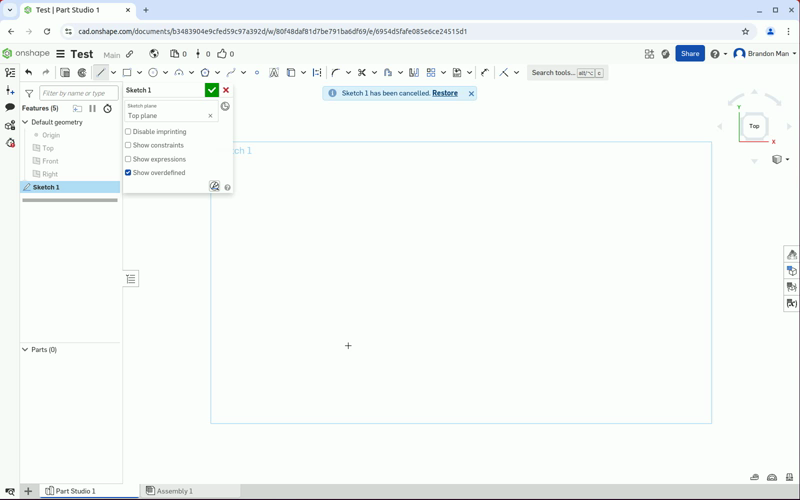
key_up(shift)
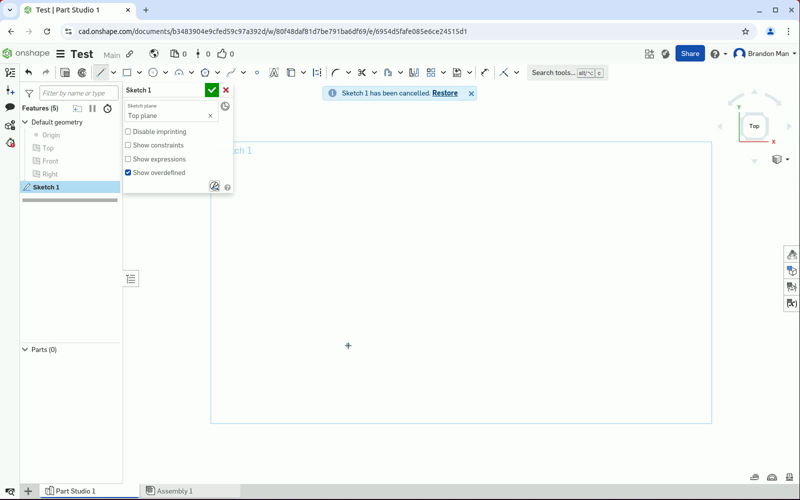
key_down(shift)
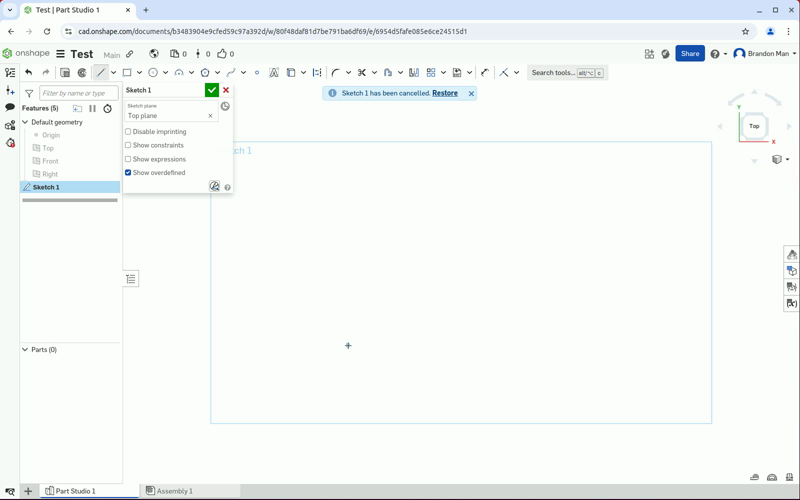
mouse_move(572, 345)
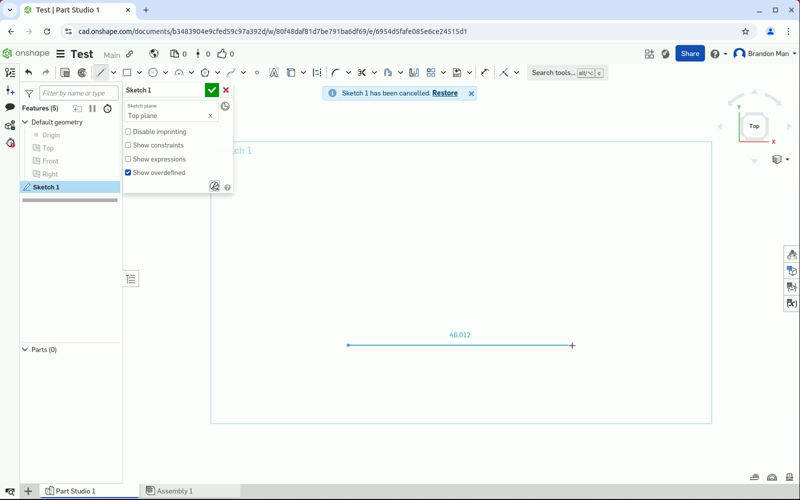
click(572, 345)
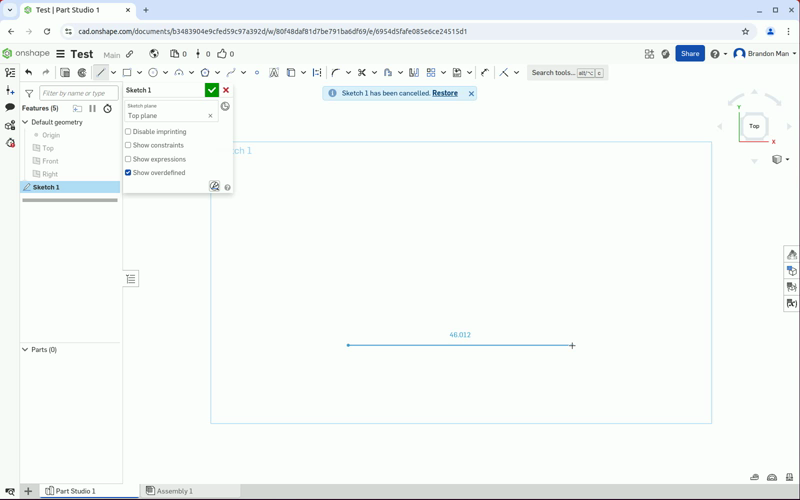
key_up(shift)
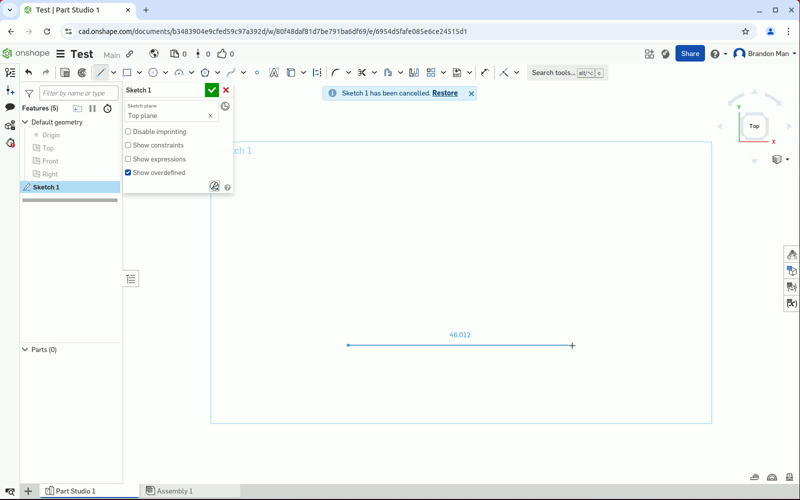
key_down(shift)
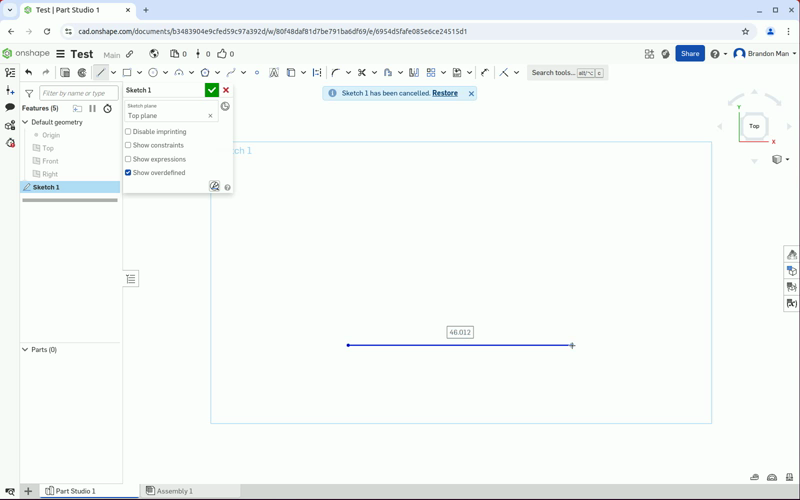
mouse_move(572, 220)
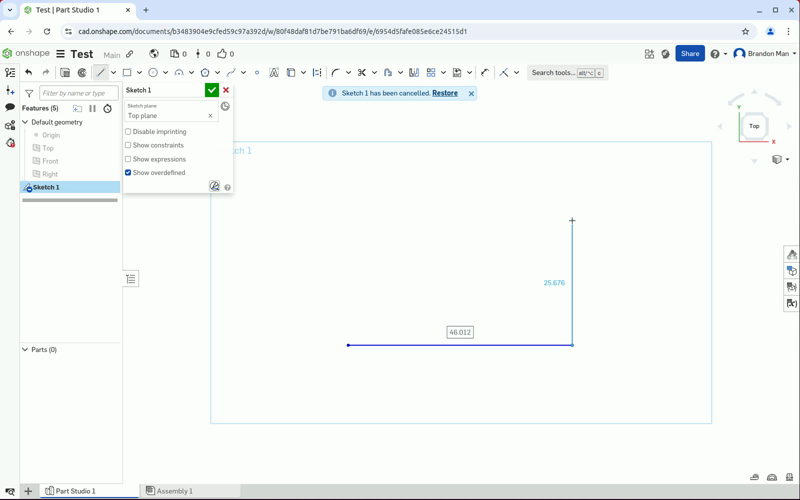
click(572, 220)
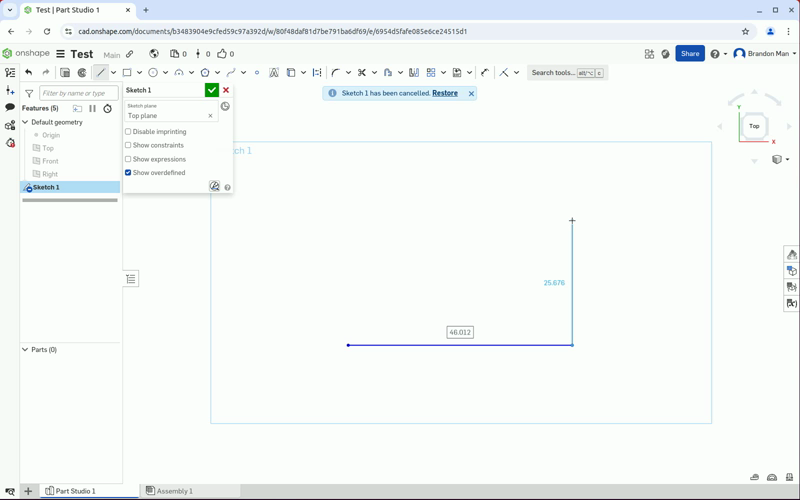
key_up(shift)
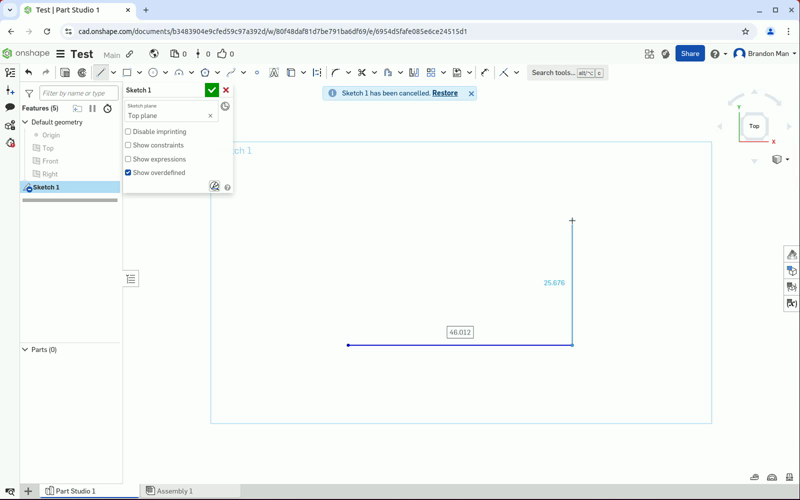
key_down(shift)
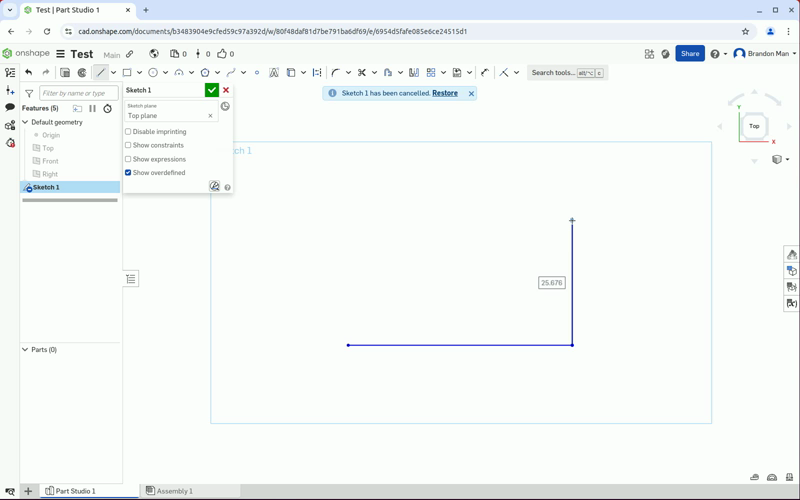
mouse_move(348, 220)
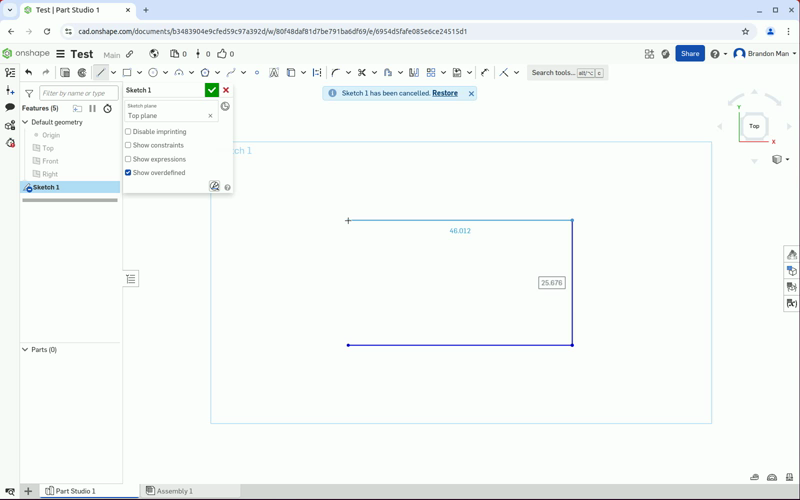
click(348, 220)
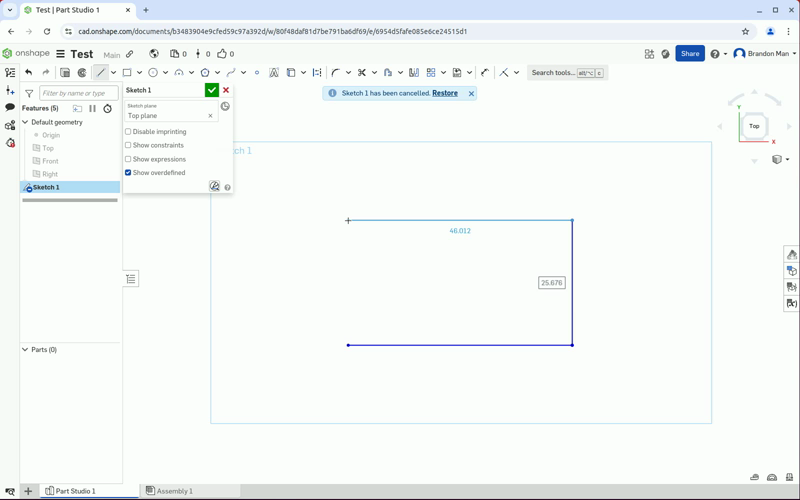
key_up(shift)
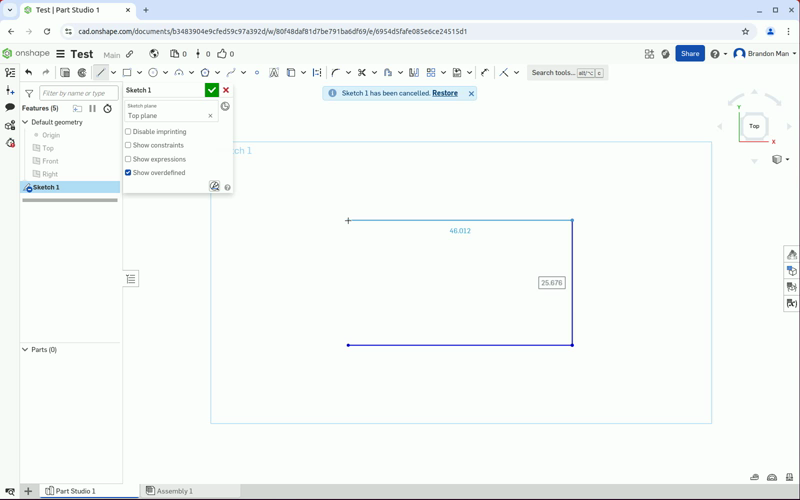
key_down(shift)
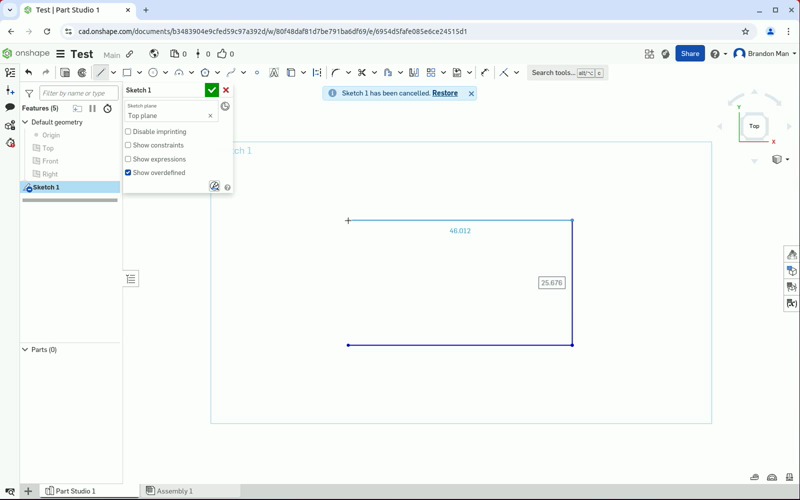
mouse_move(348, 345)
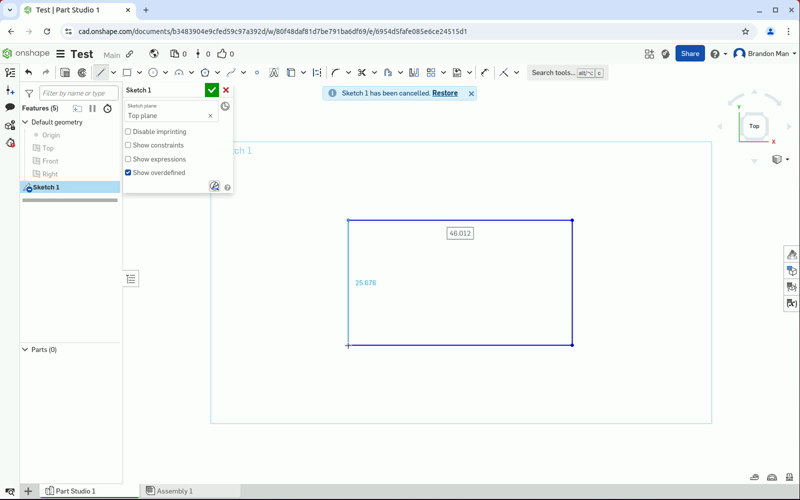
key_up(shift)
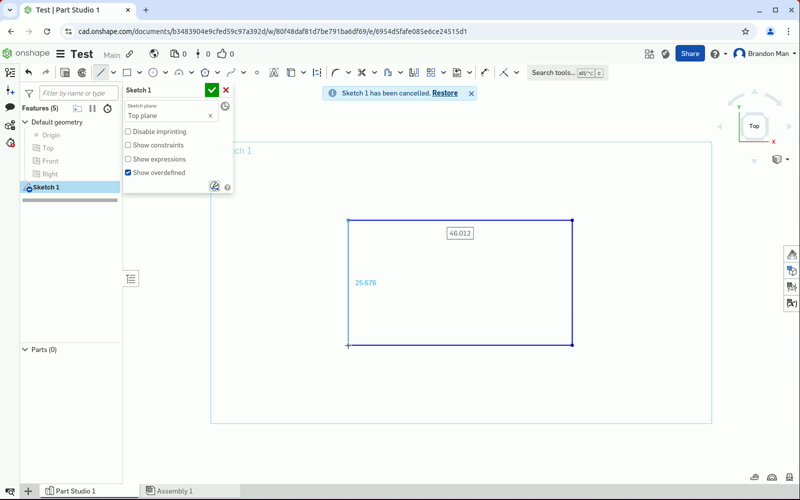
click(348, 345)
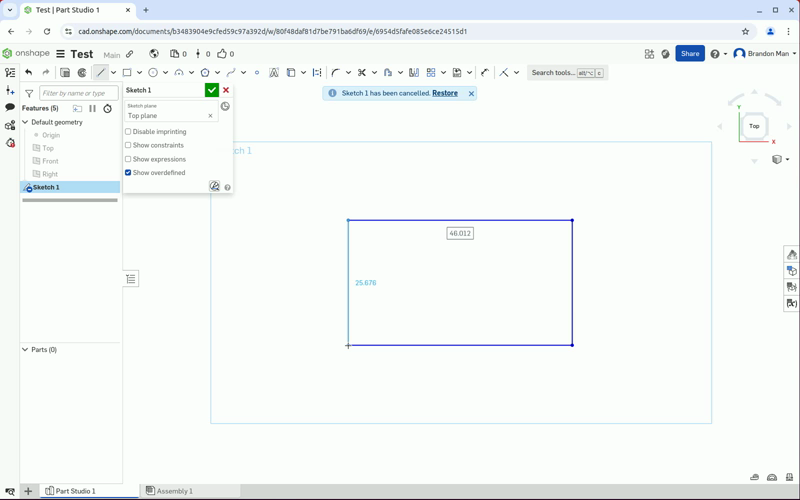
key(esc)
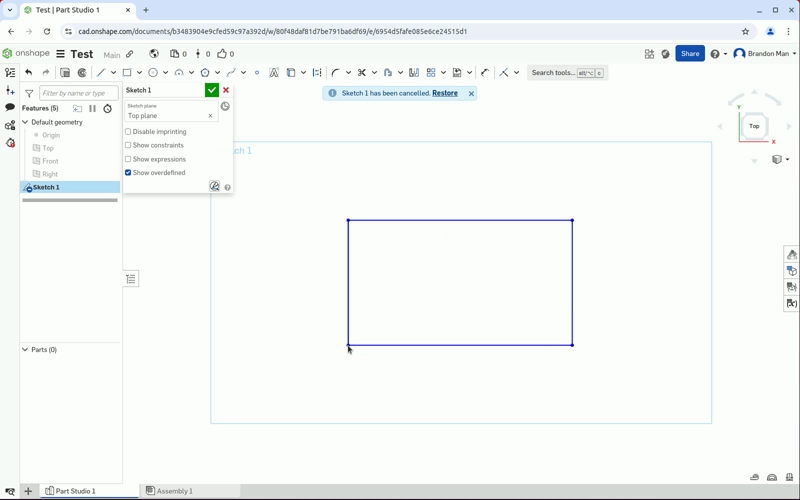
mouse_move(390, 308)
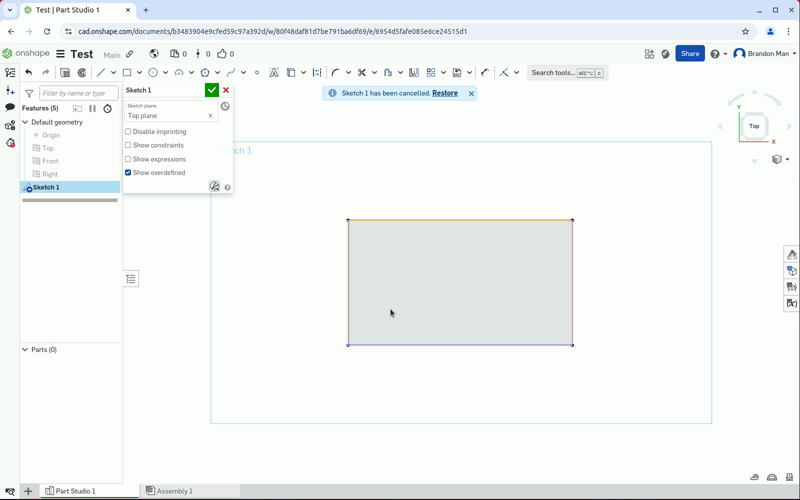
click(390, 308)
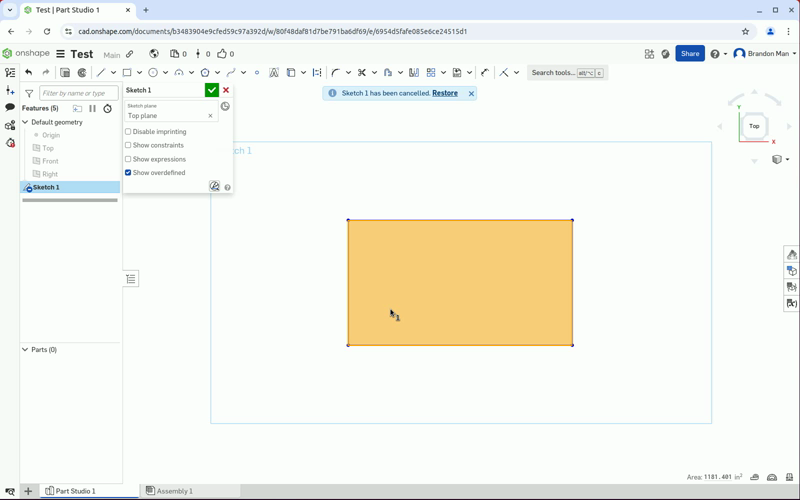
mouse_move(73, 352)
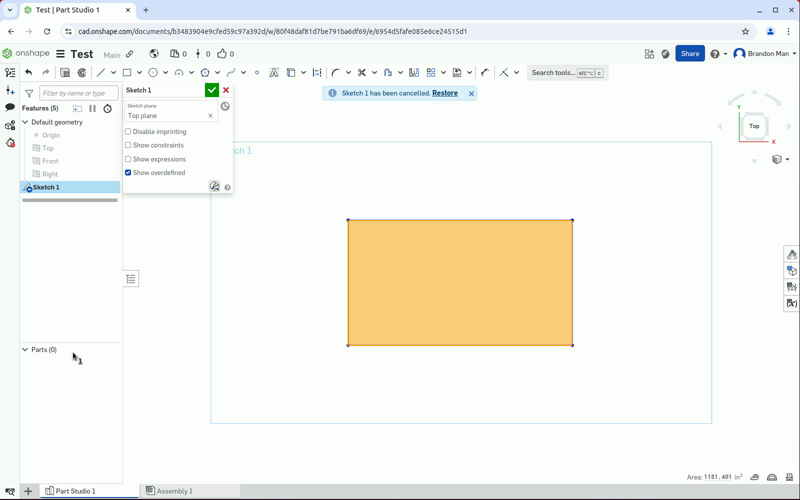
key(shift+y)
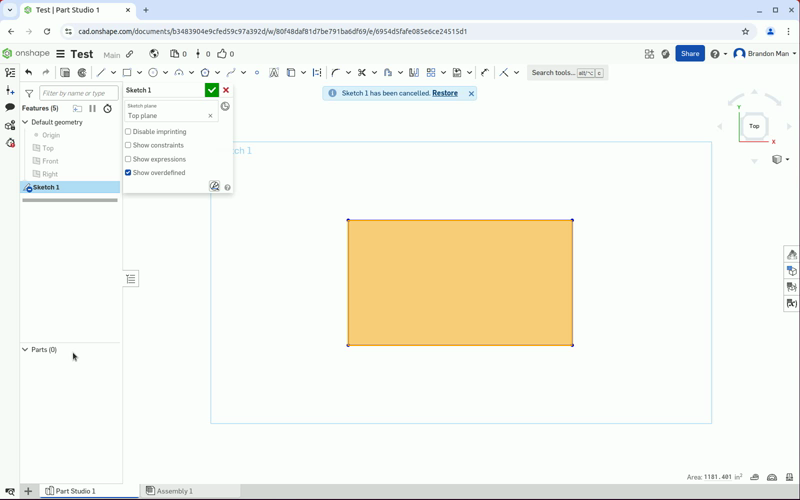
key(shift+e)
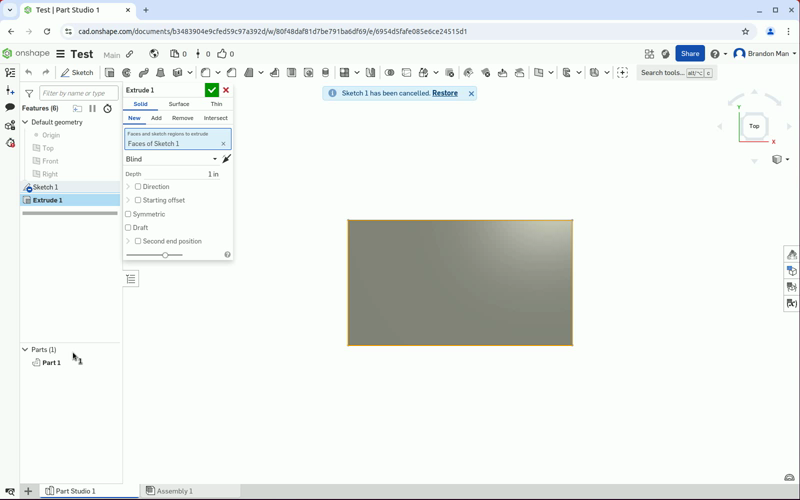
mouse_move(143, 106)
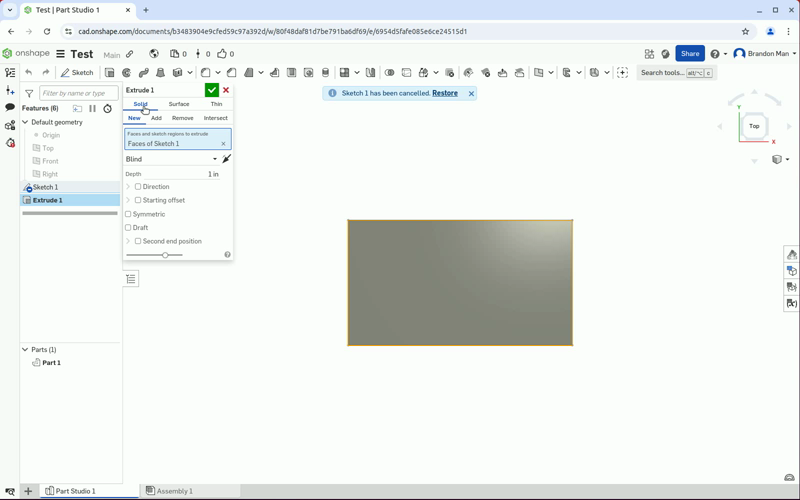
click(143, 106)
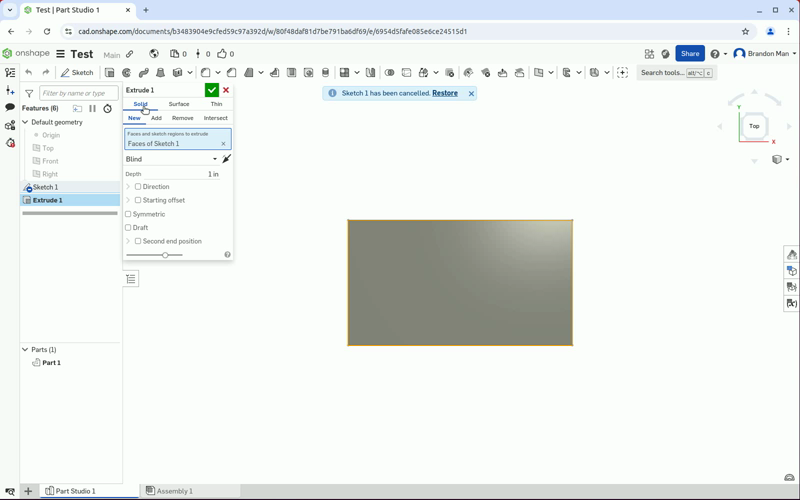
mouse_move(137, 120)
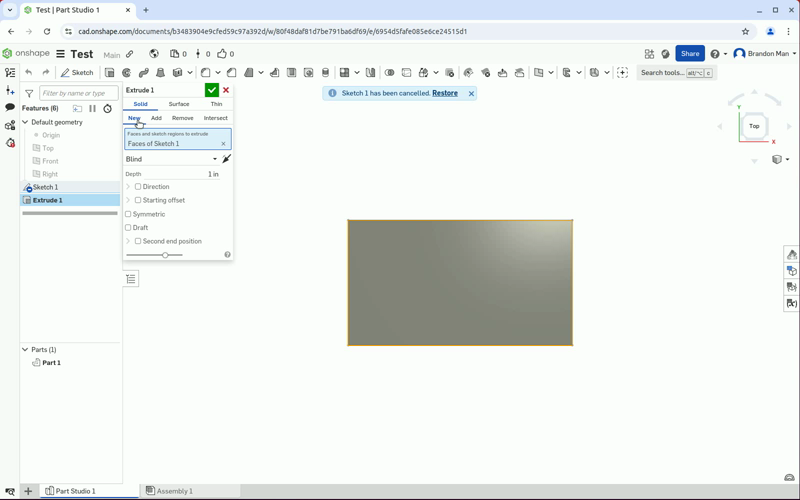
click(137, 120)
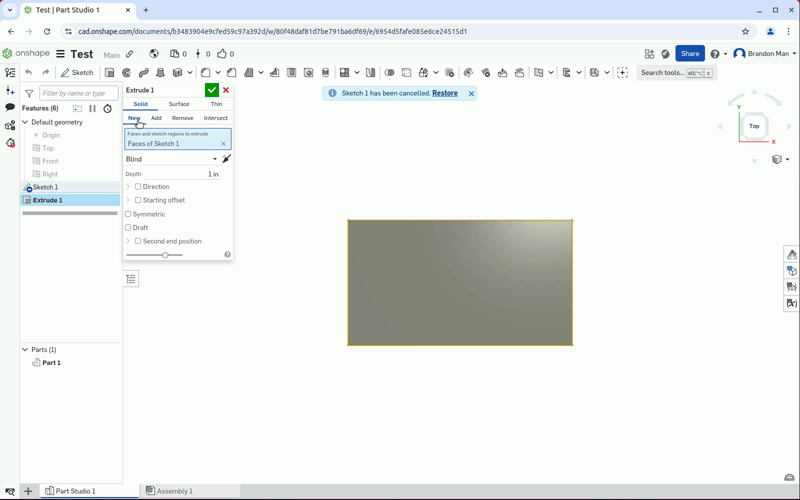
key(tab, 4)
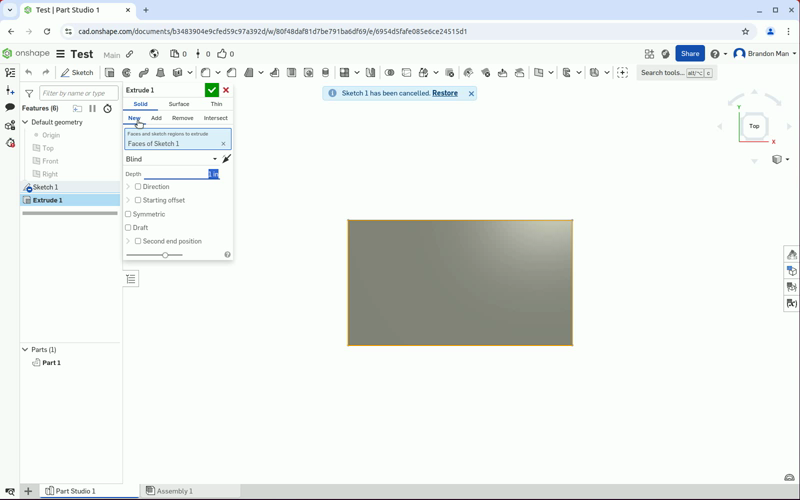
text(7.703)
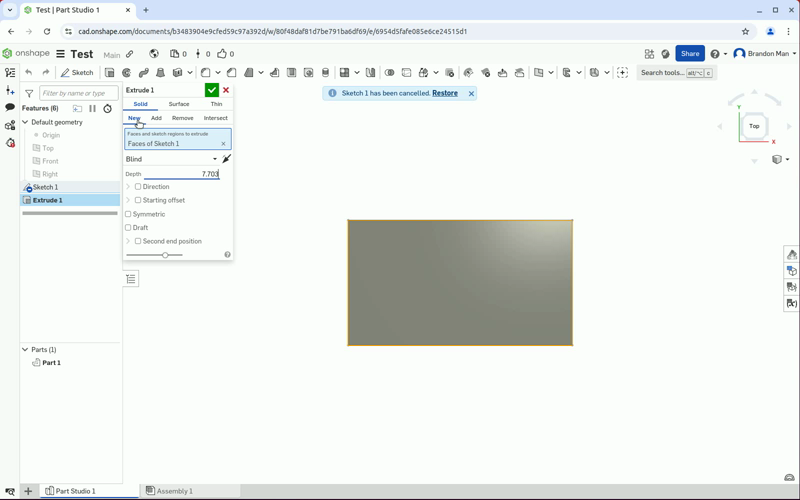
key(enter)
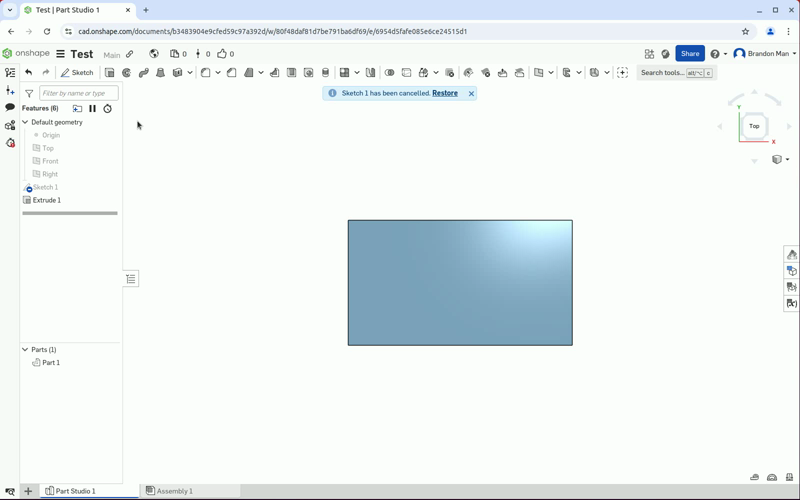
key(shift+h)
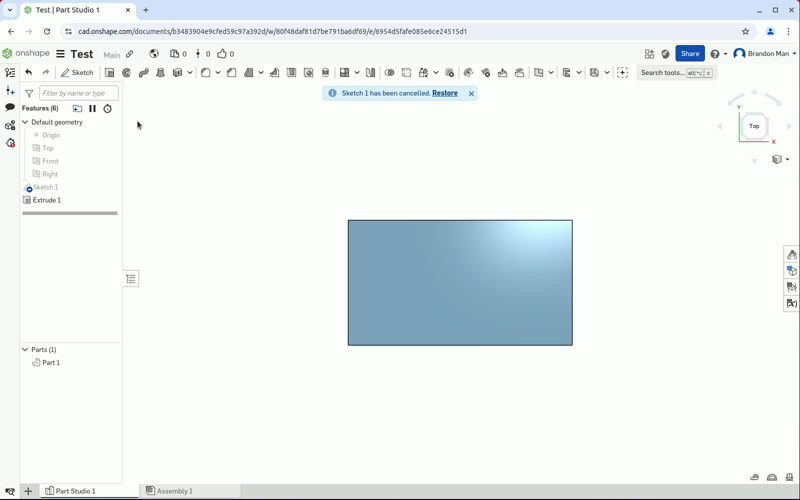
key(shift+h)
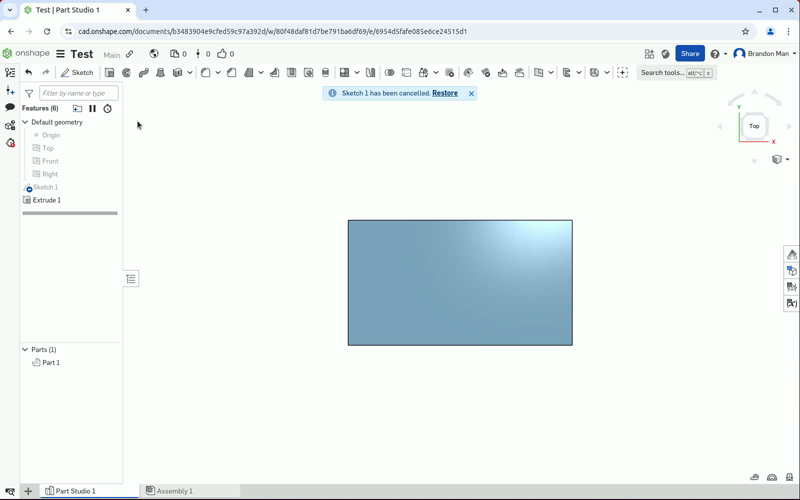
mouse_move(73, 189)
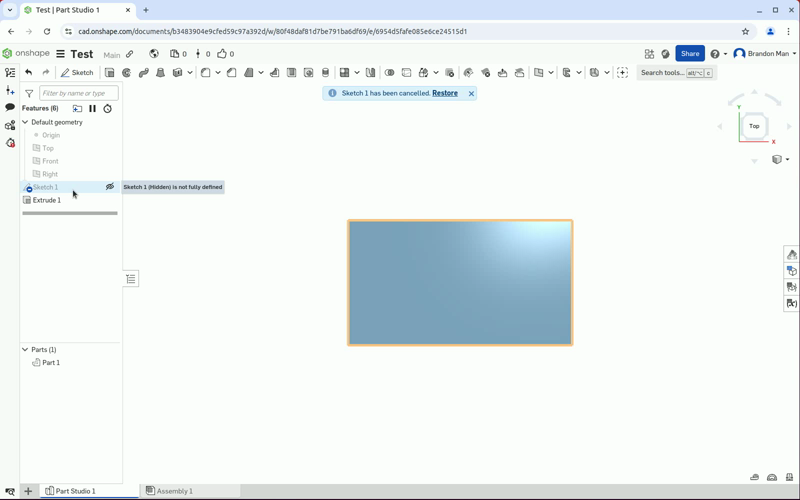
click(73, 189)
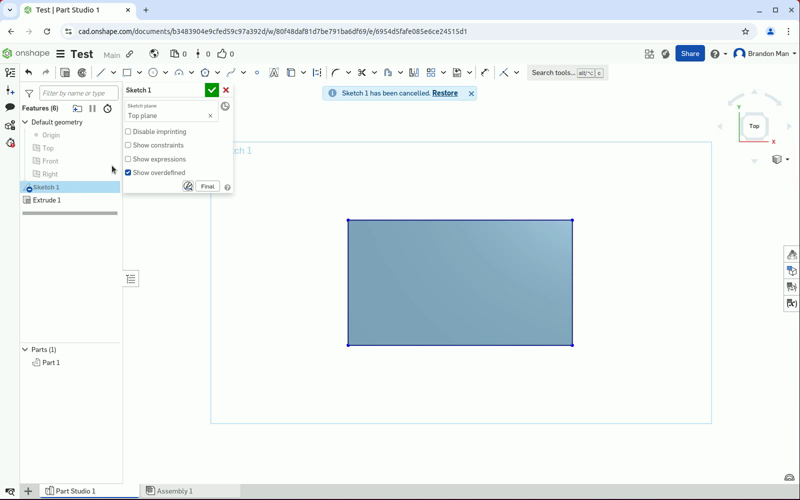
mouse_move(229, 92)
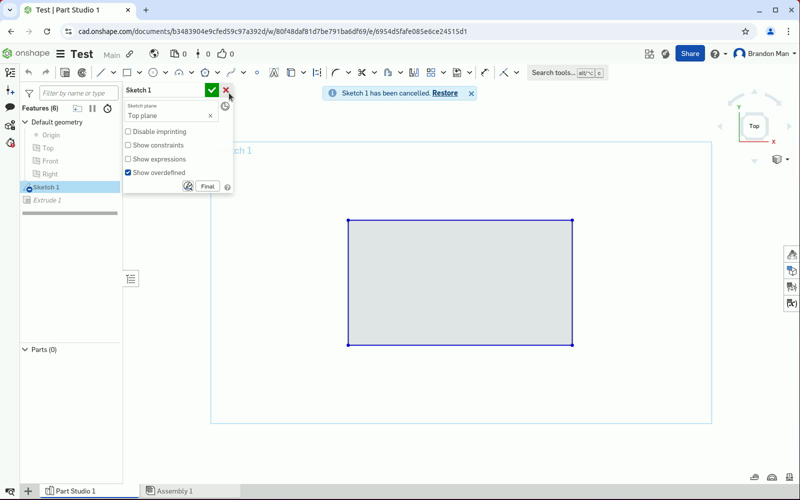
click(229, 92)
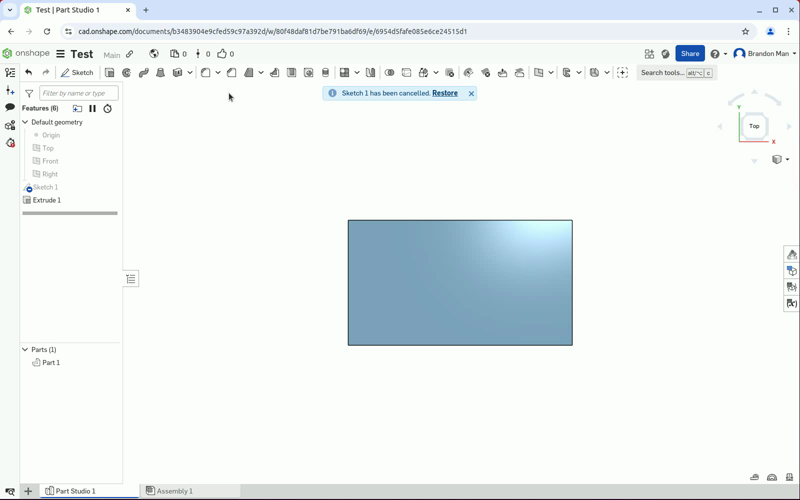
mouse_move(541, 75)
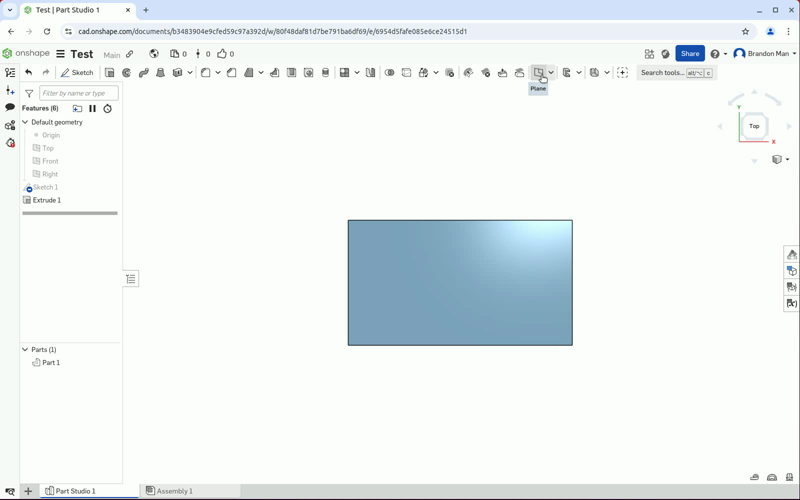
click(541, 75)
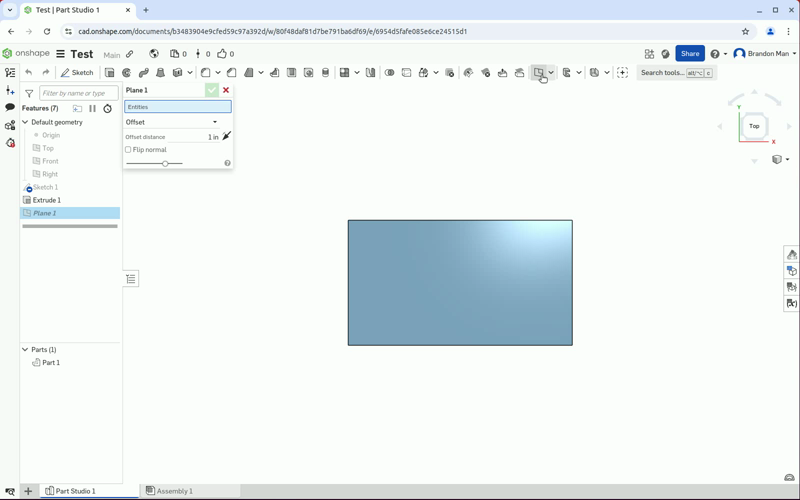
mouse_move(73, 150)
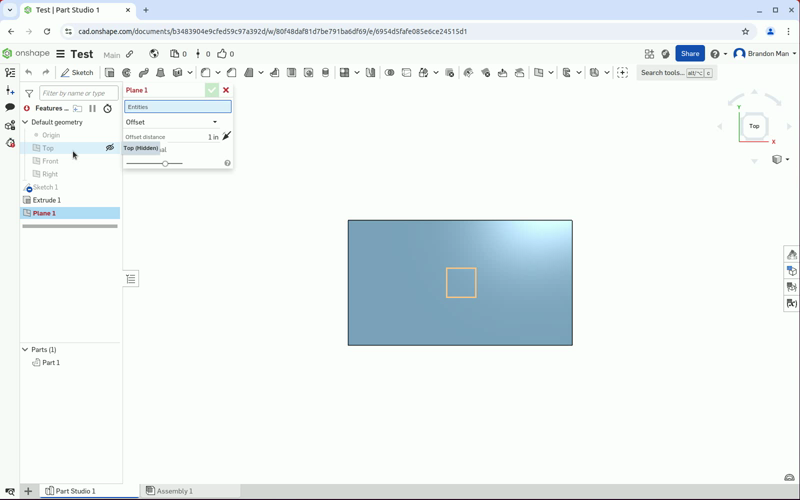
click(73, 150)
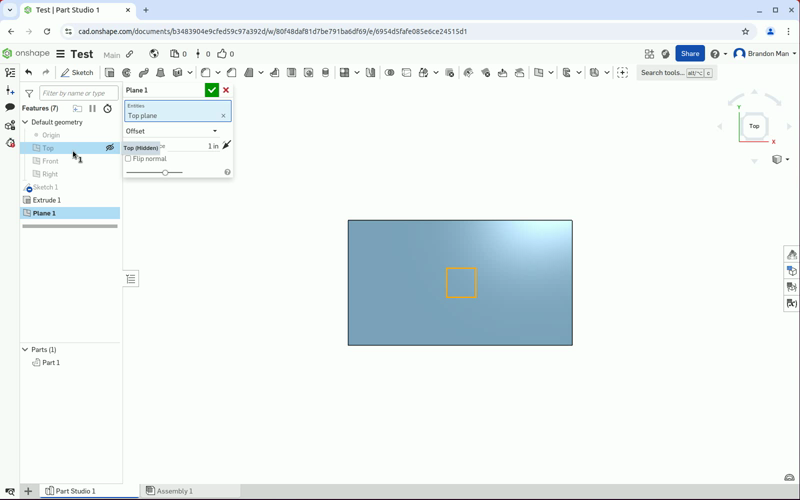
key(tab, 2)
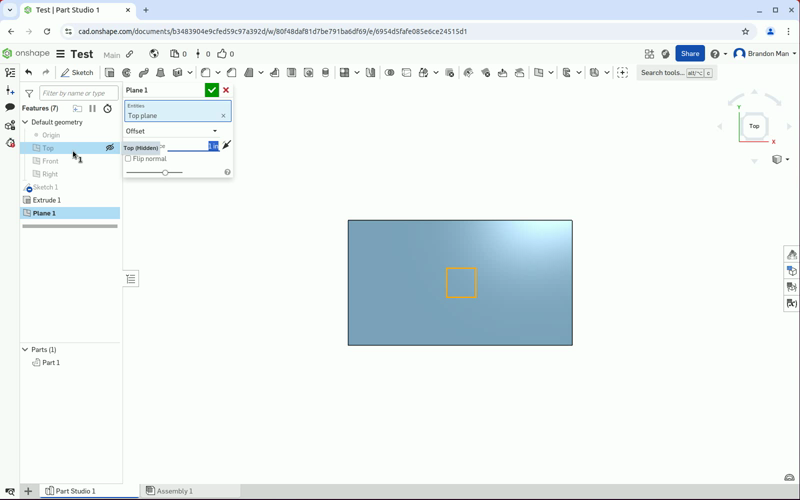
text(7.703)
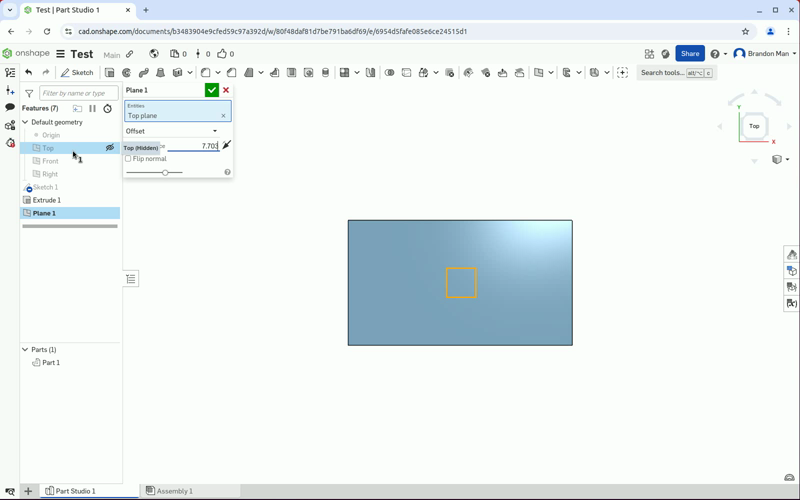
key(enter, 2)
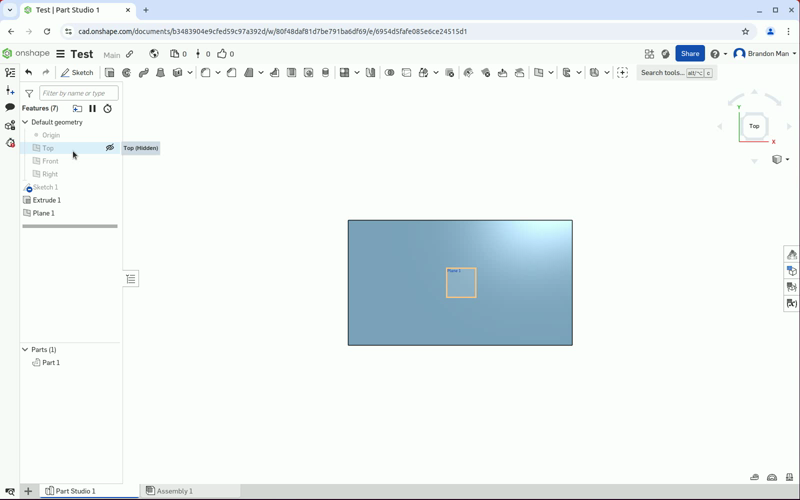
key(shift+s)
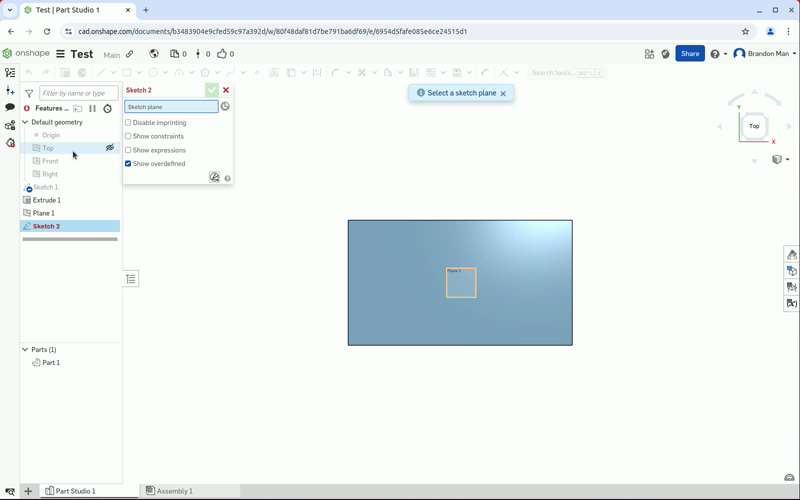
mouse_move(73, 215)
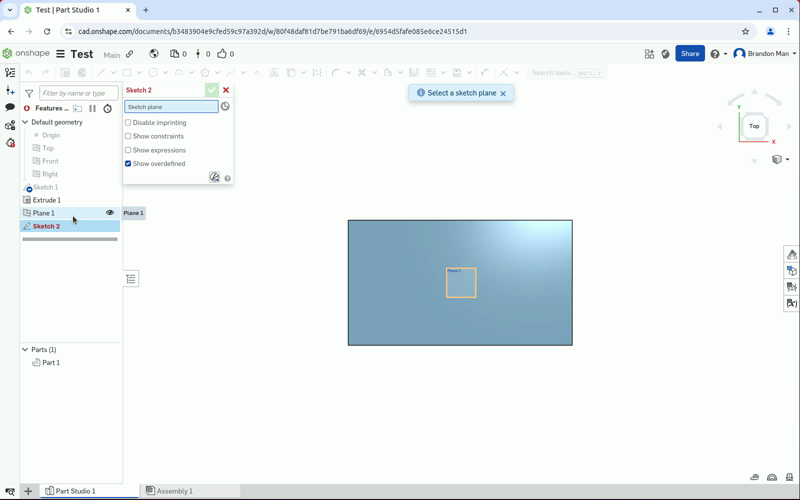
click(73, 215)
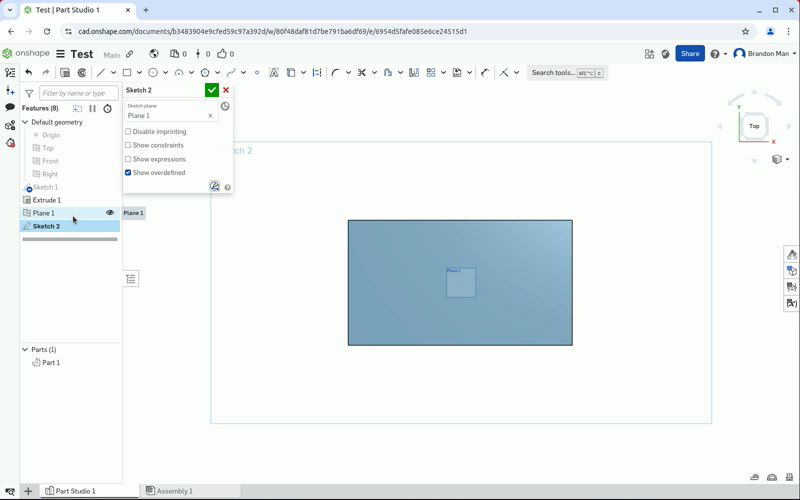
mouse_move(73, 352)
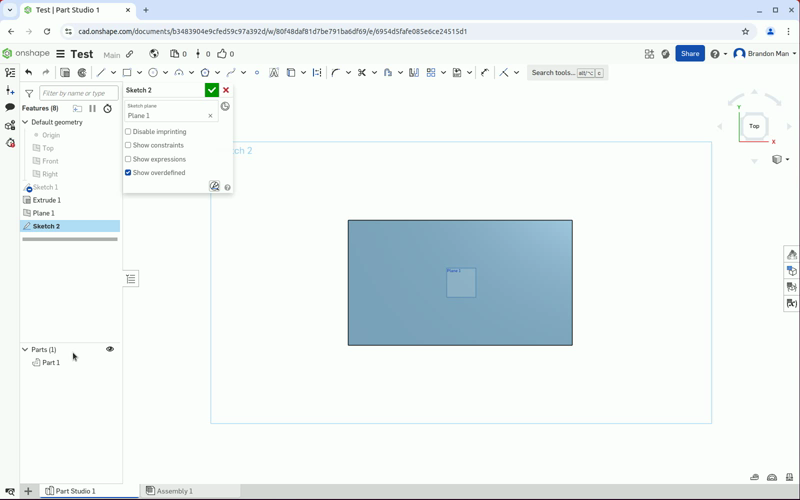
key(y)
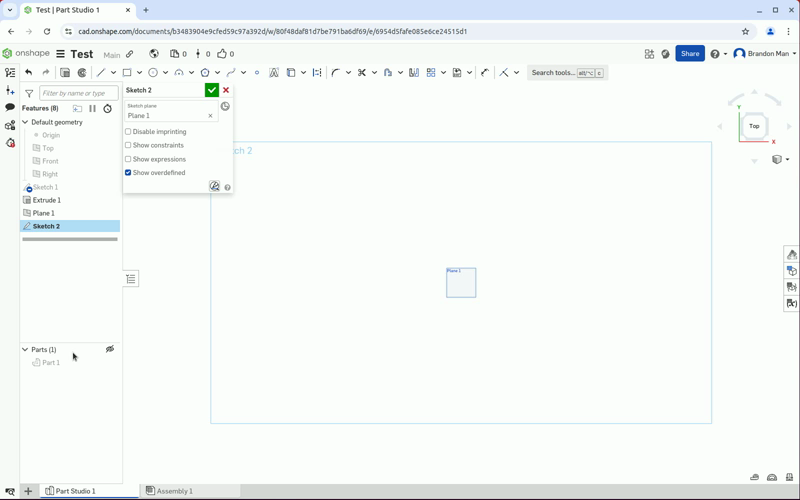
key(l)
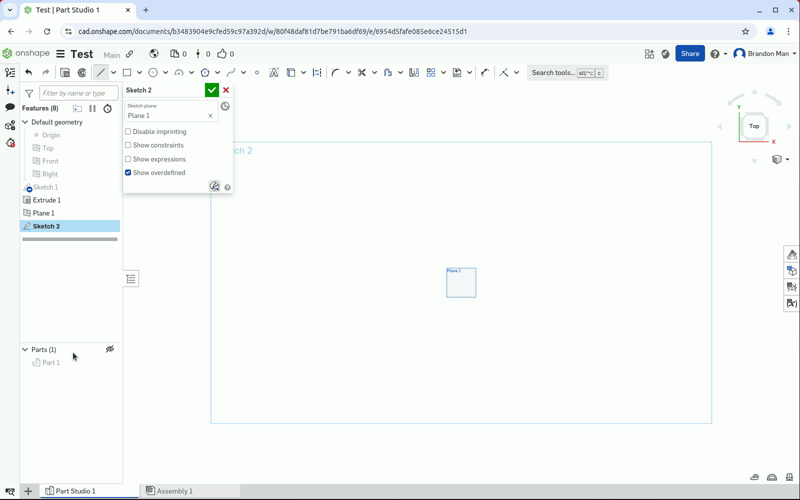
key_down(shift)
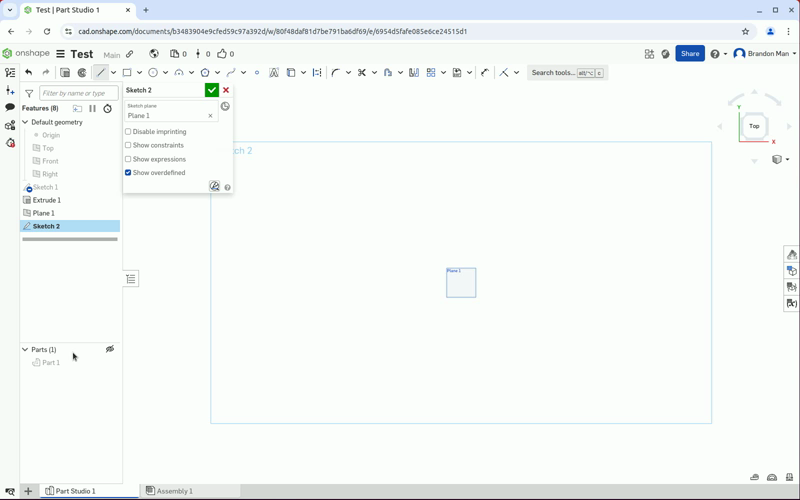
mouse_move(358, 335)
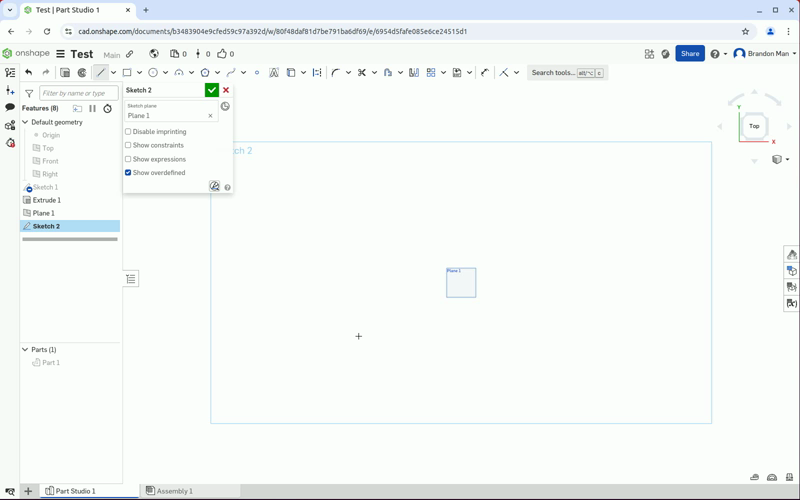
click(358, 335)
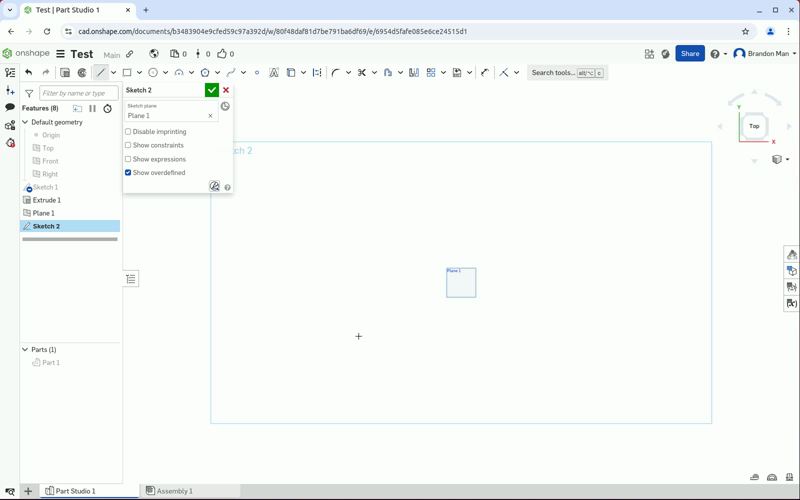
key_up(shift)
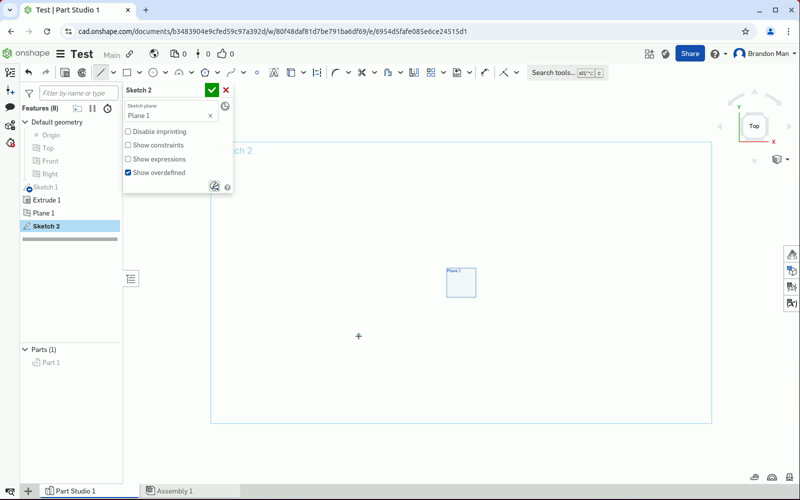
key_down(shift)
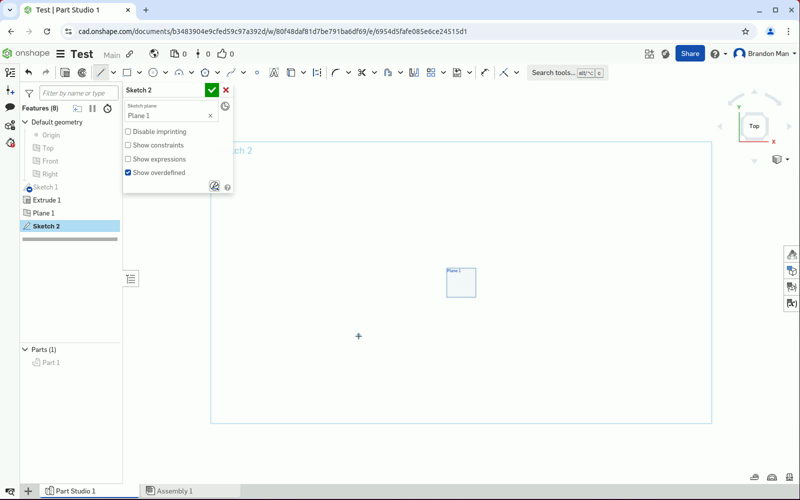
mouse_move(562, 335)
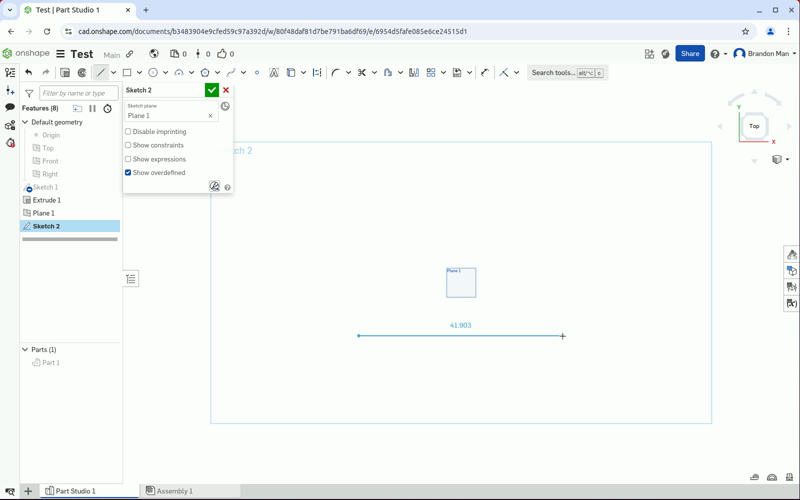
click(562, 335)
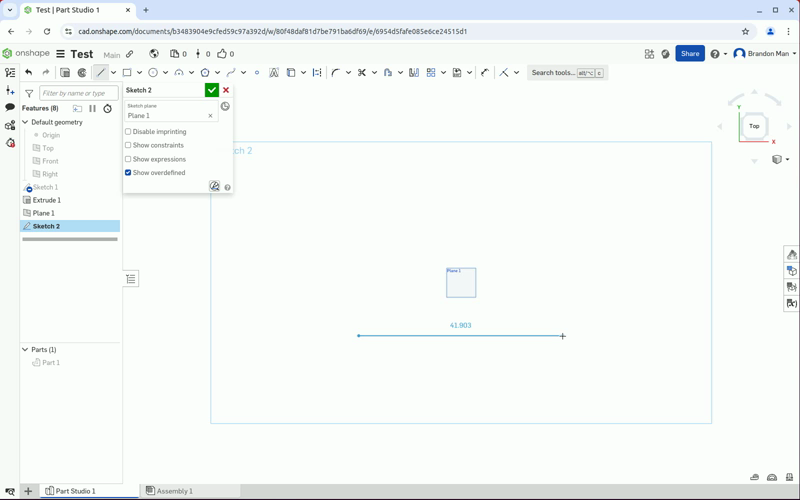
key_up(shift)
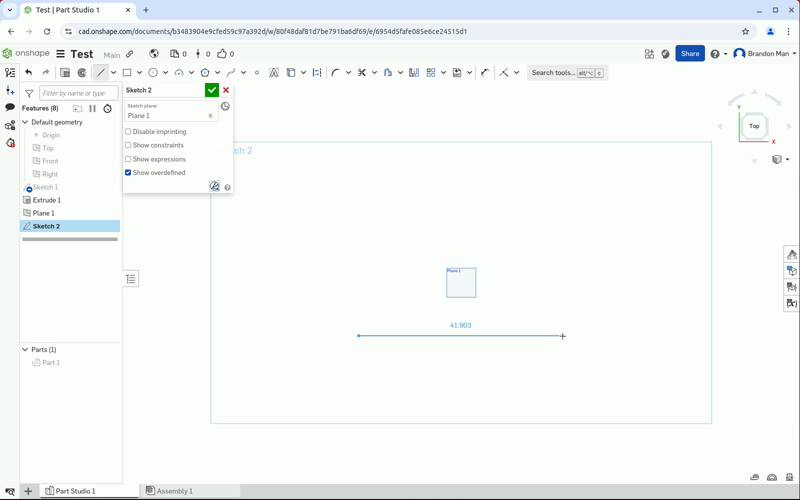
key_down(shift)
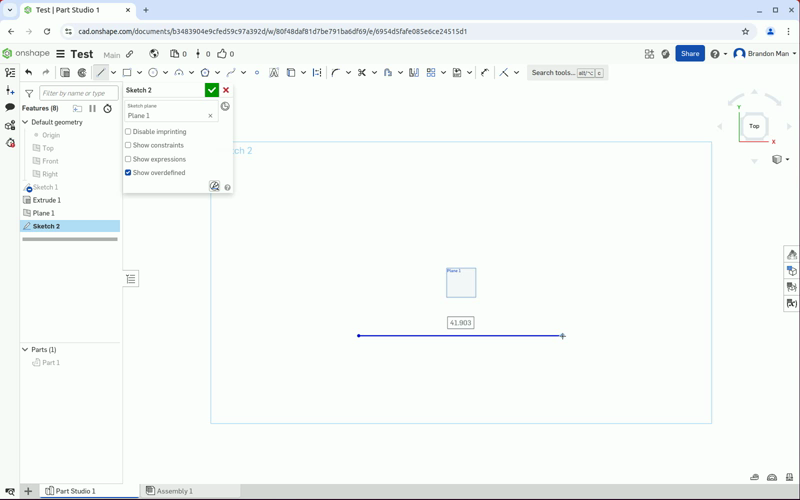
mouse_move(562, 230)
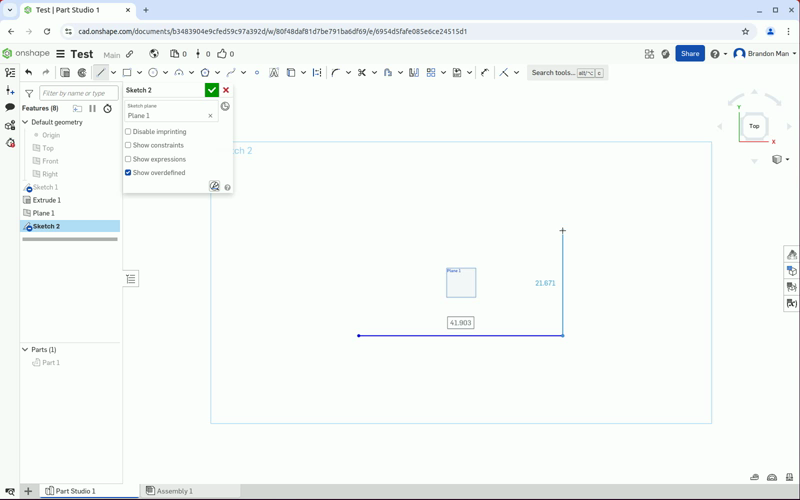
click(562, 230)
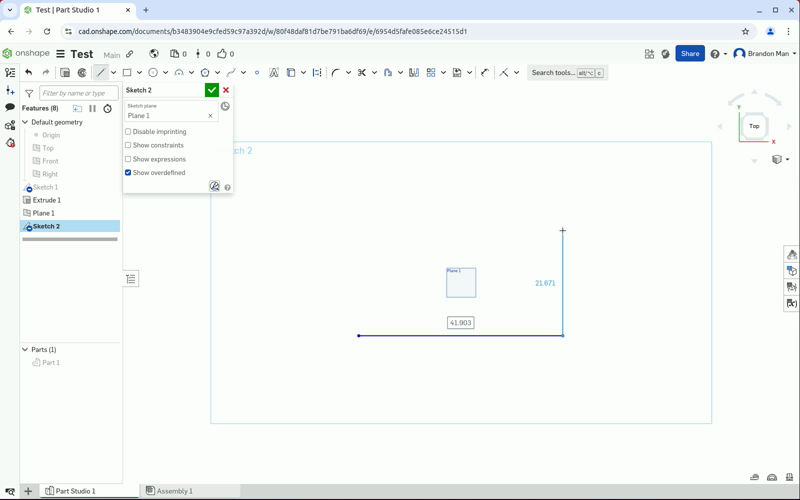
key_up(shift)
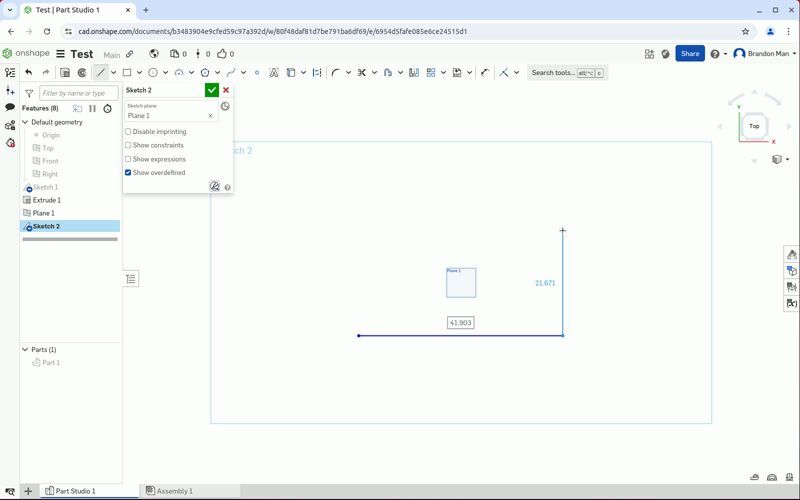
key_down(shift)
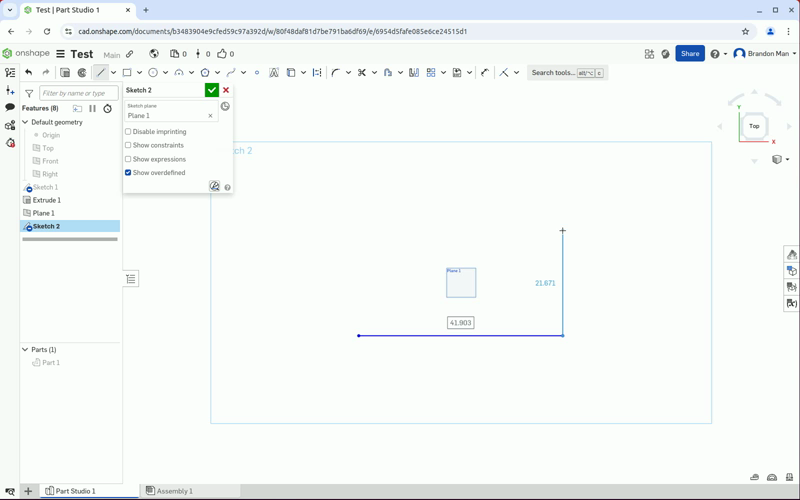
mouse_move(358, 230)
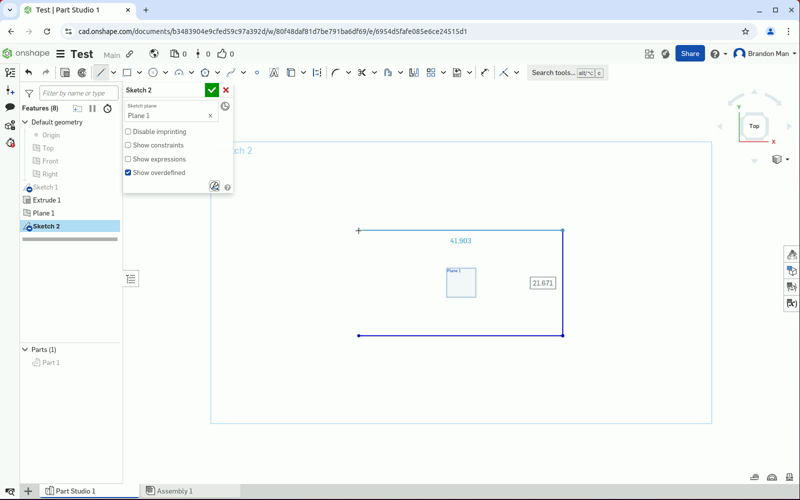
click(358, 230)
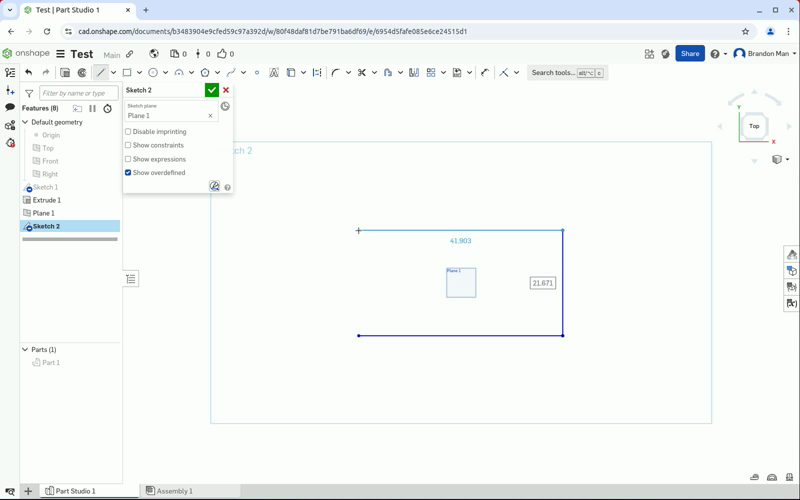
key_up(shift)
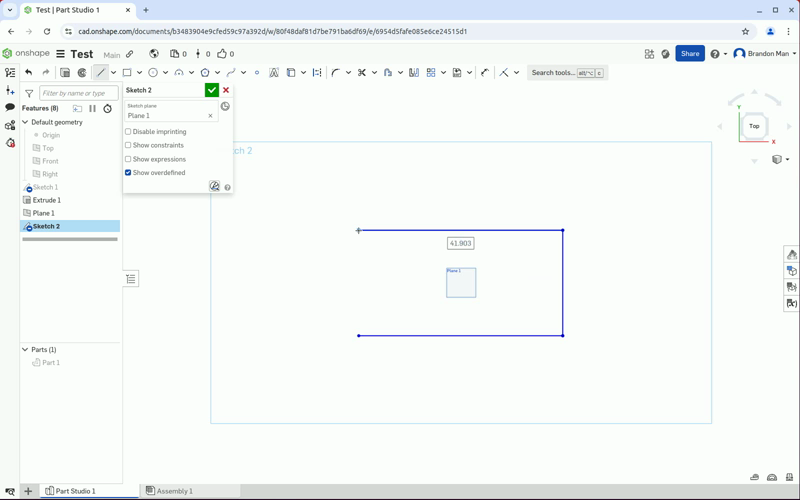
key_down(shift)
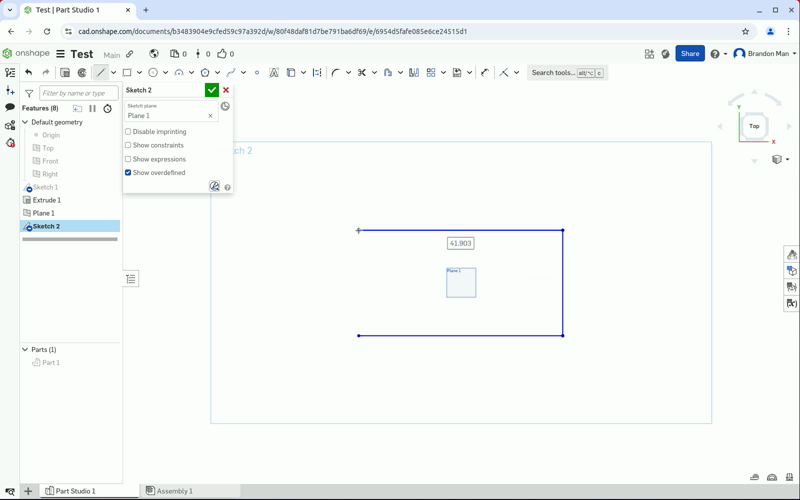
mouse_move(358, 335)
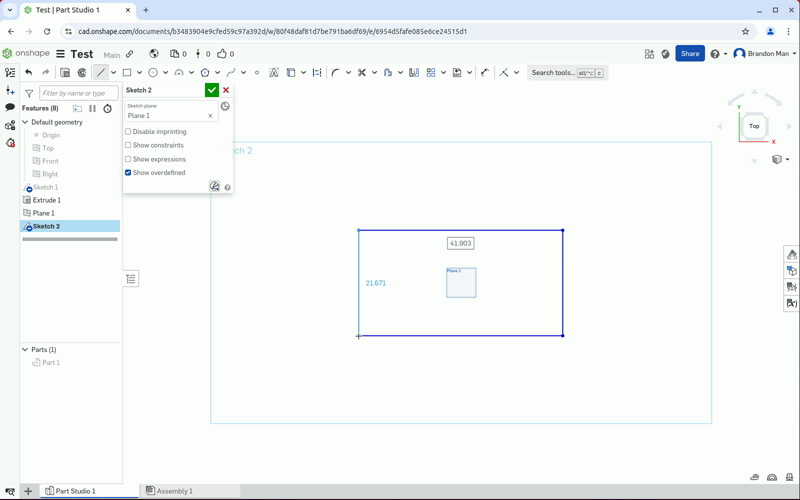
key_up(shift)
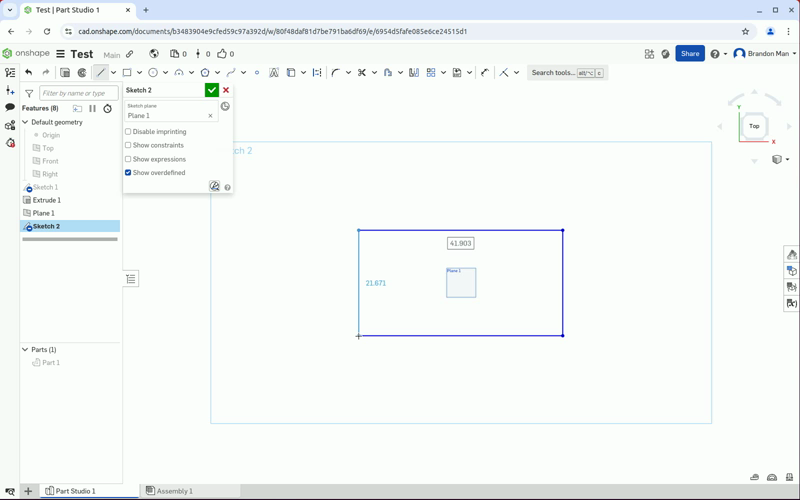
click(358, 335)
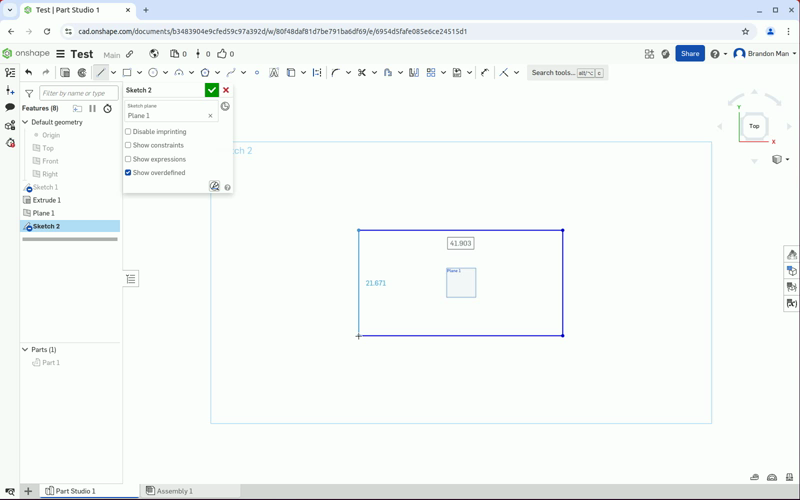
key(esc)
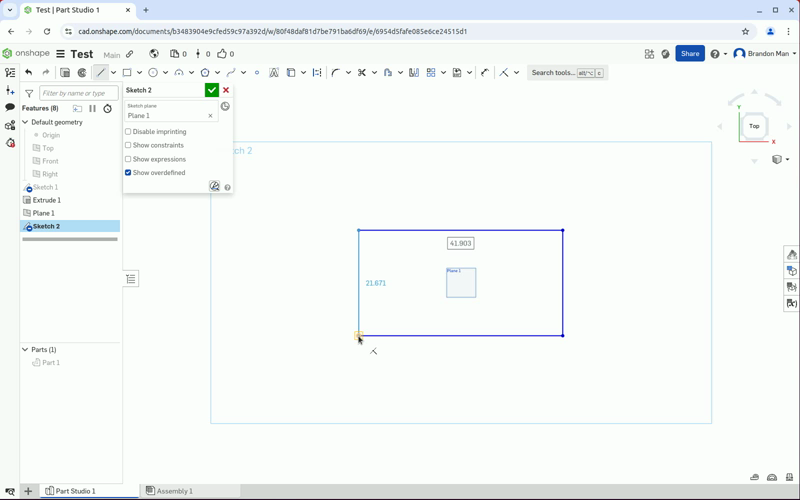
mouse_move(381, 318)
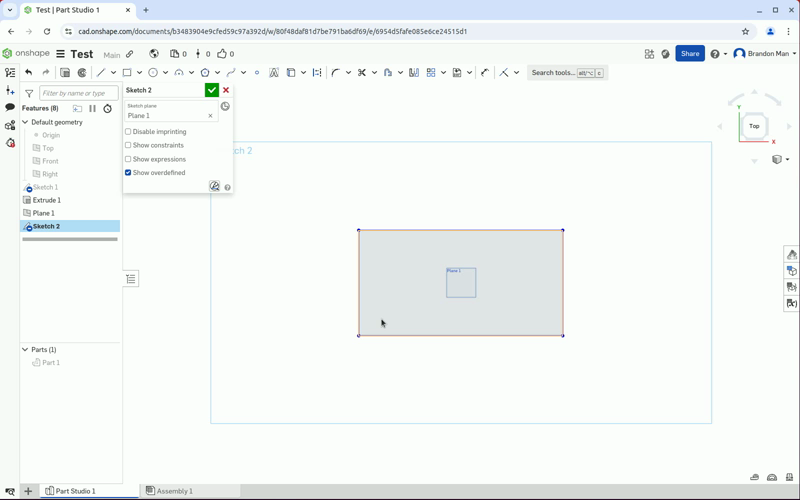
click(381, 318)
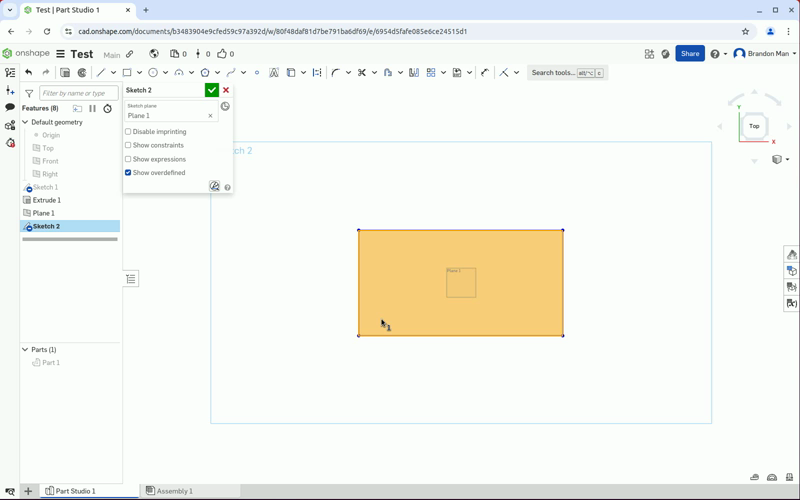
mouse_move(73, 352)
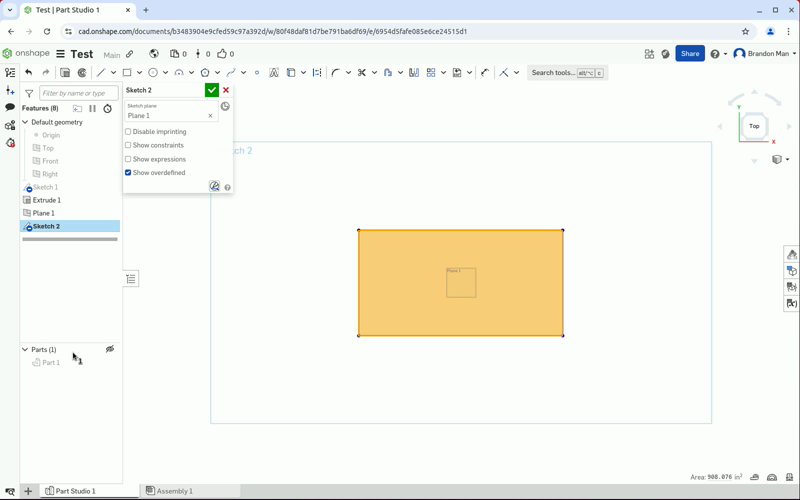
key(shift+y)
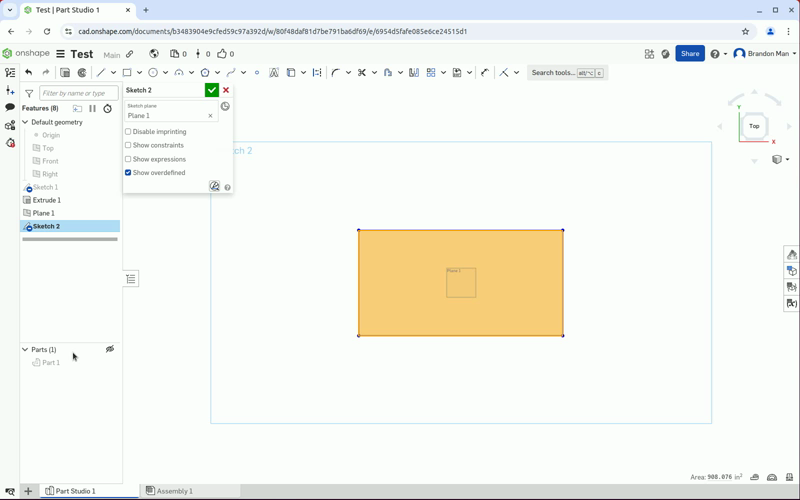
key(shift+e)
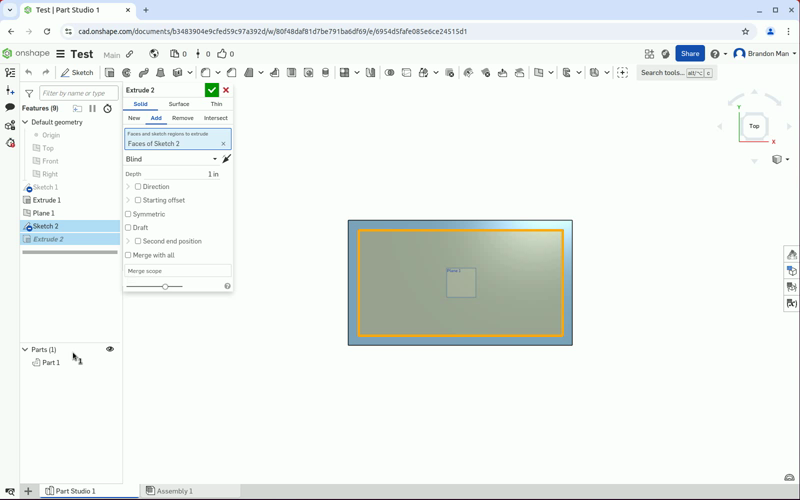
mouse_move(143, 106)
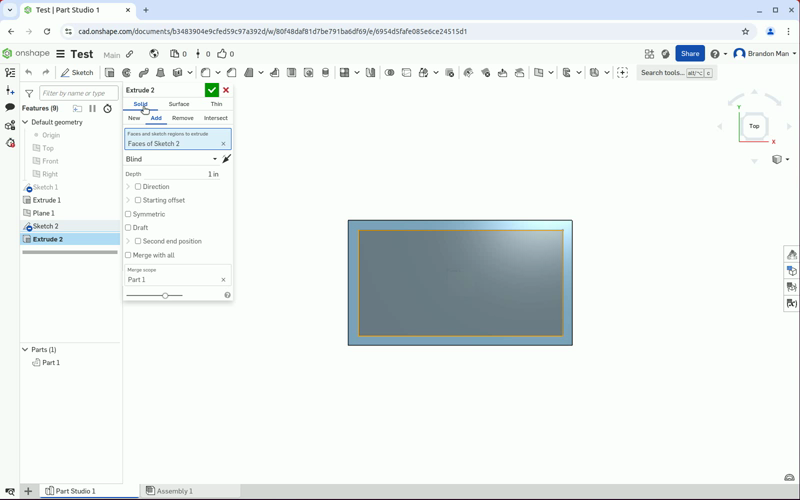
click(143, 106)
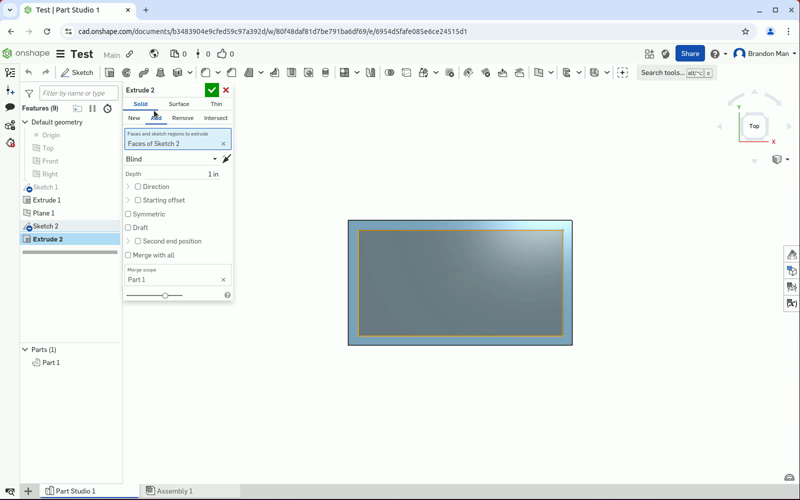
mouse_move(186, 120)
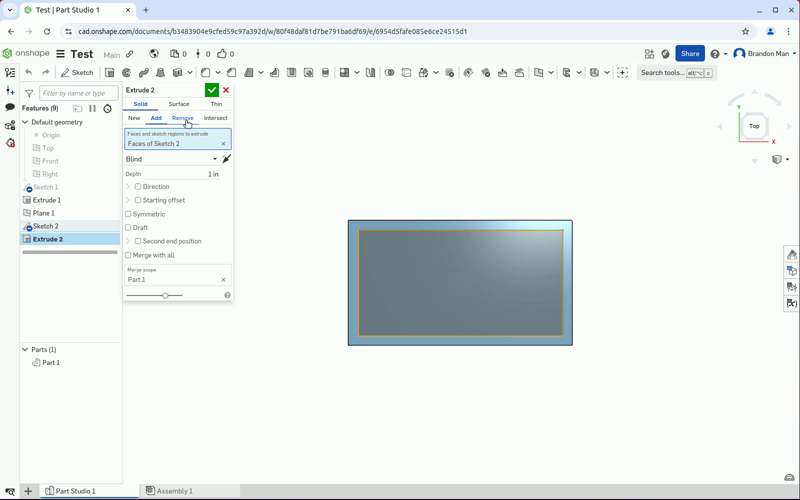
click(186, 120)
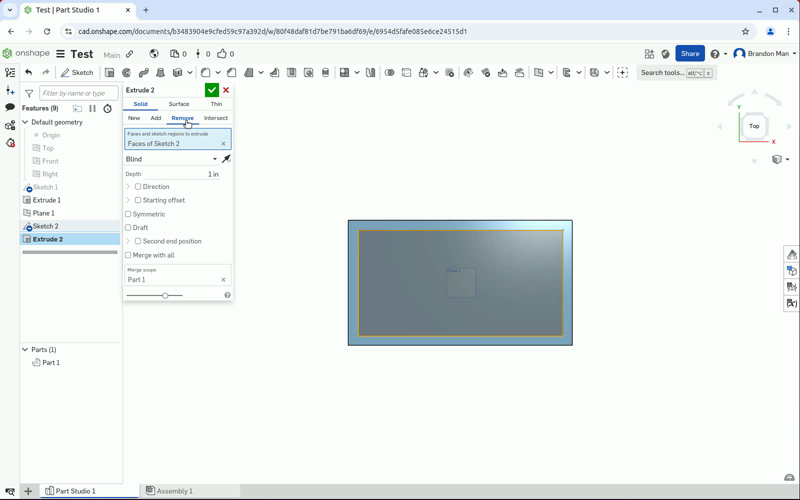
key(tab, 4)
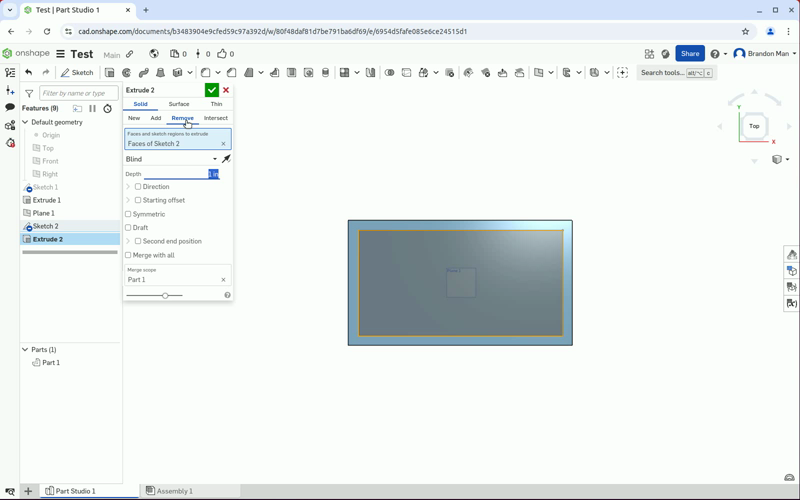
text(5.055)
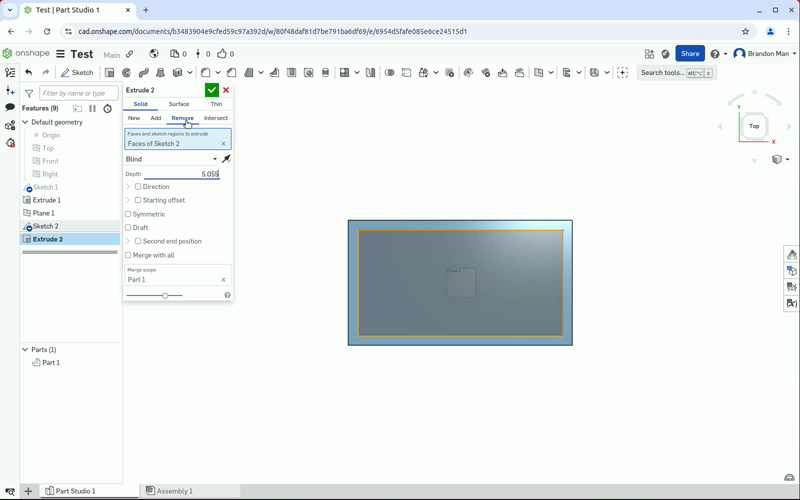
key(tab, 6)
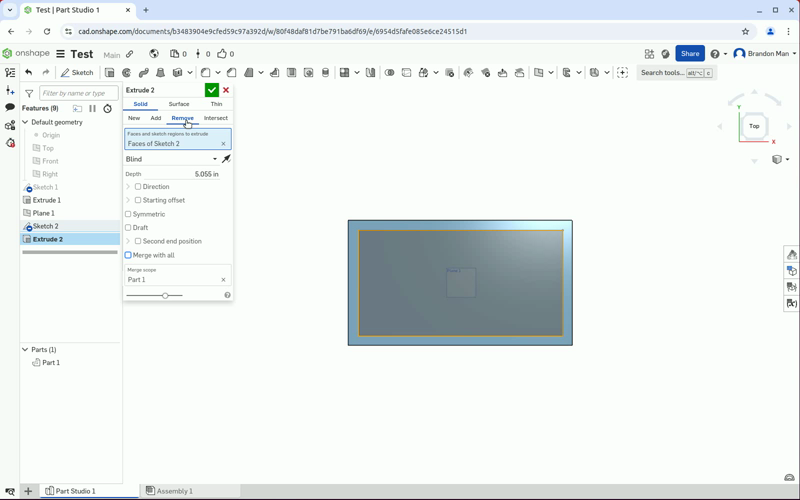
key(space)
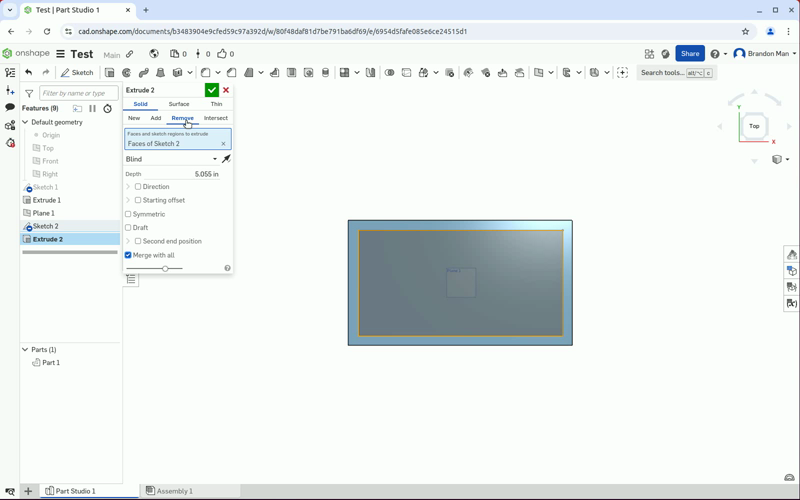
key(enter)
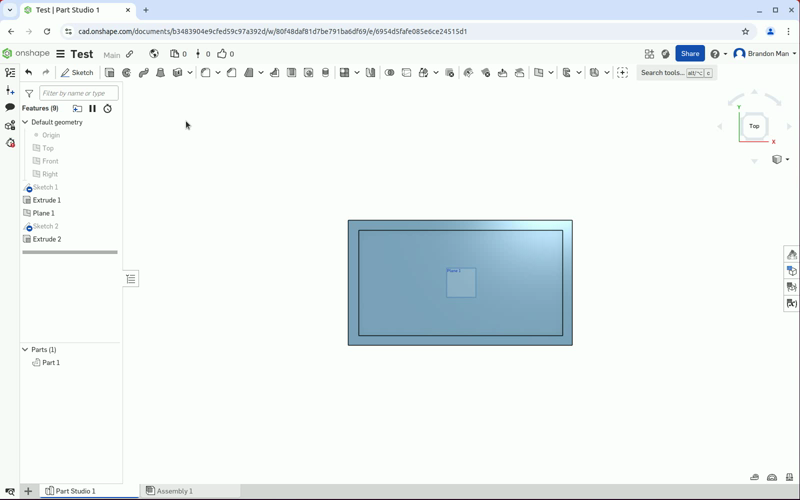
key(shift+h)
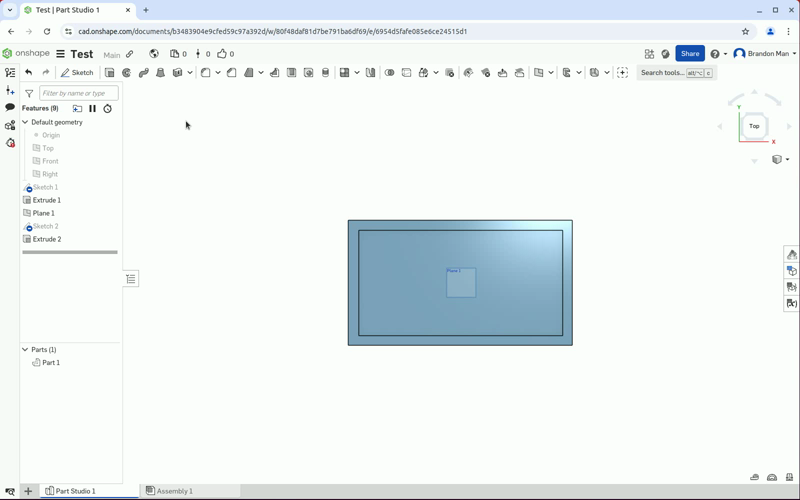
key(shift+h)
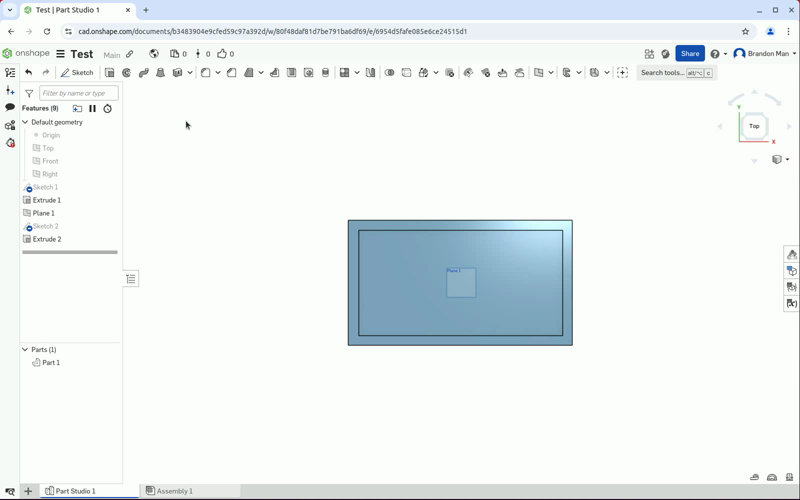
mouse_move(73, 189)
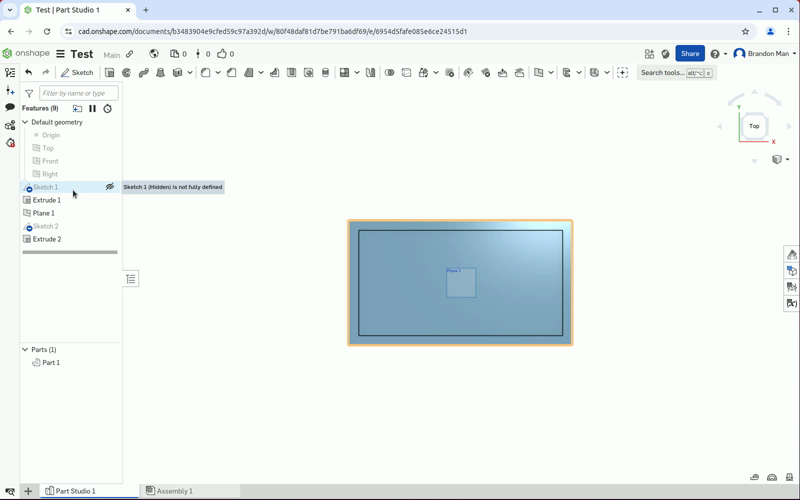
click(73, 189)
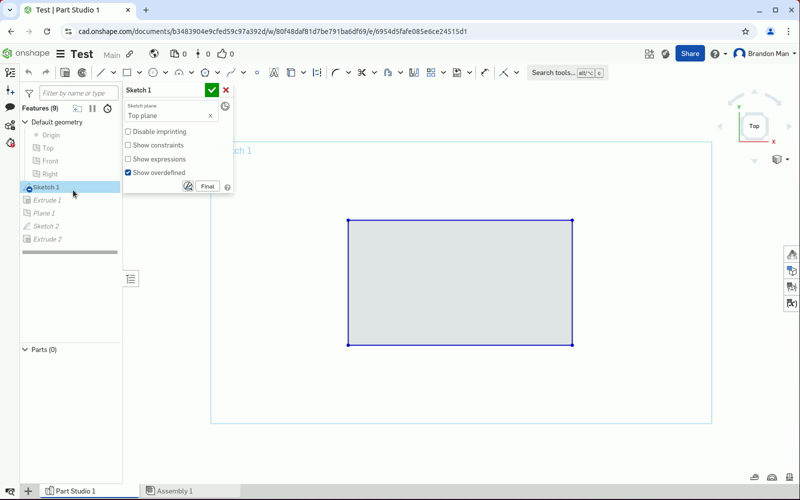
mouse_move(229, 92)
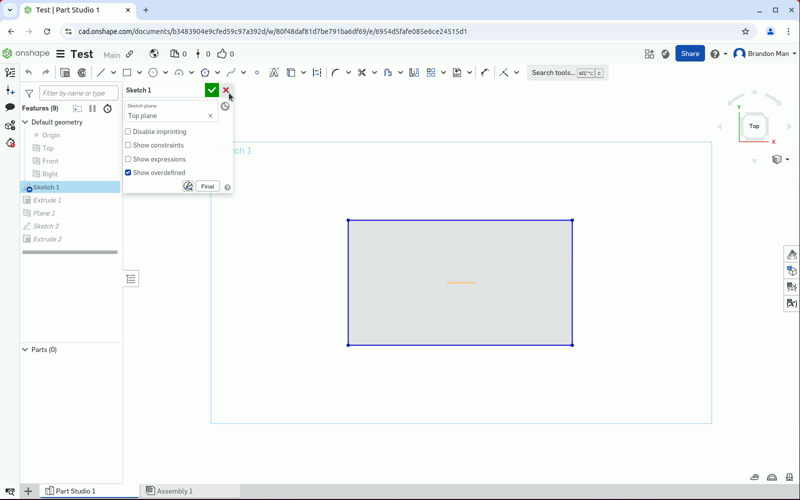
click(229, 92)
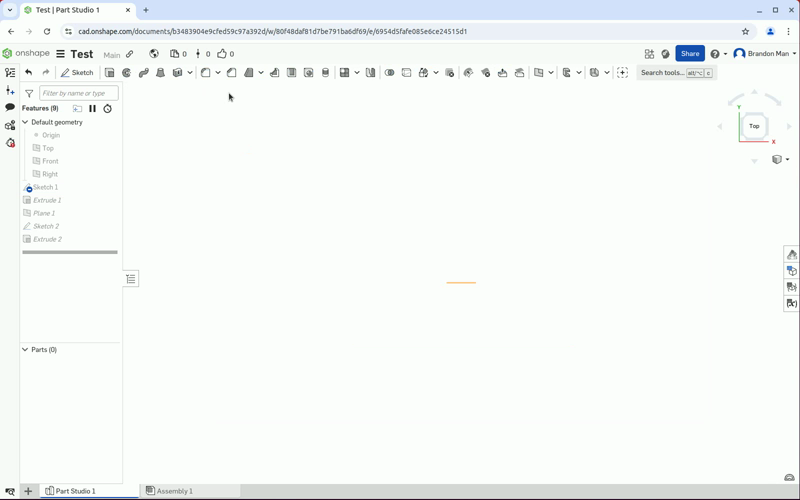
key(shift+s)
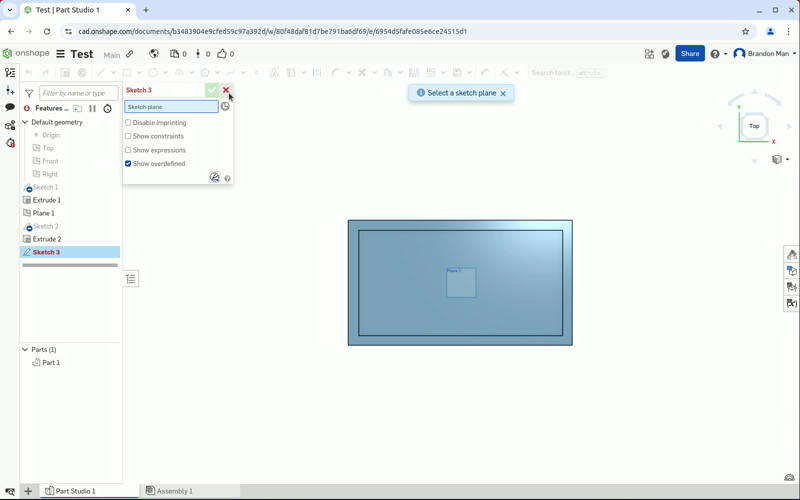
mouse_move(73, 215)
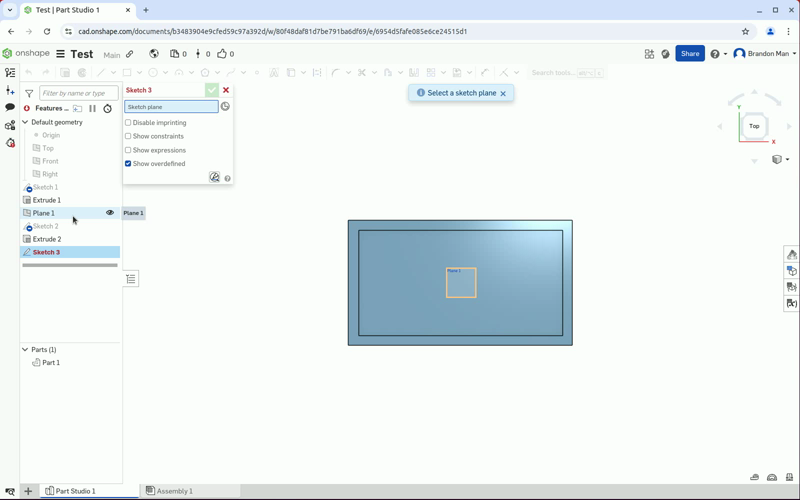
click(73, 215)
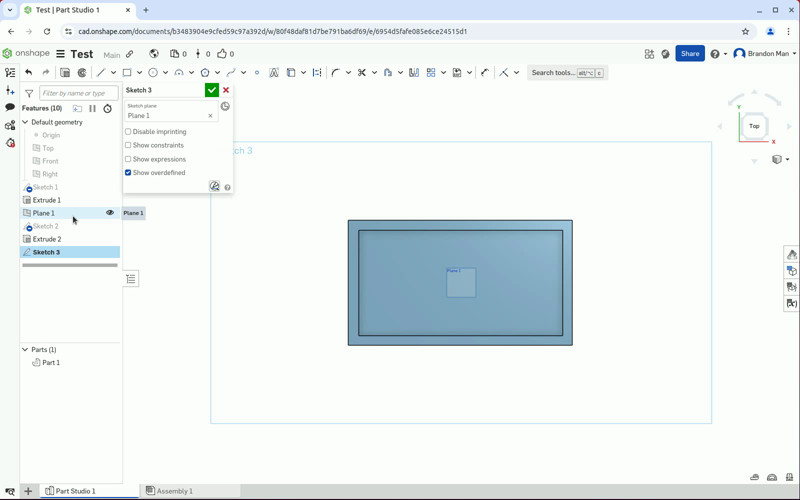
mouse_move(73, 352)
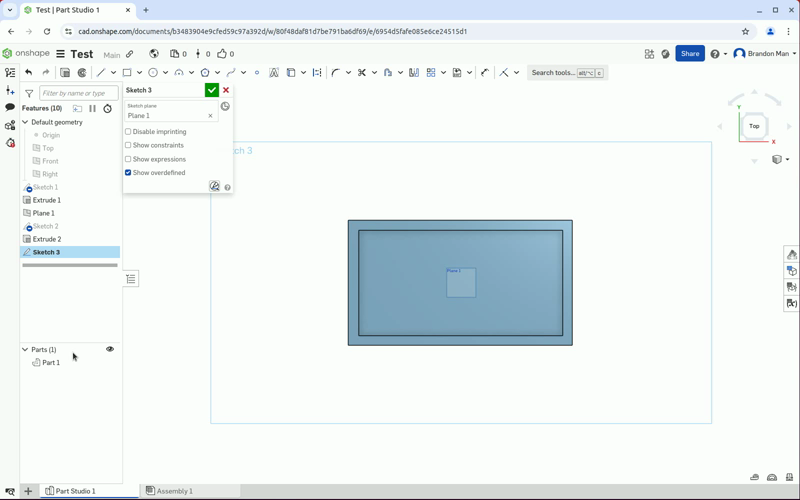
key(y)
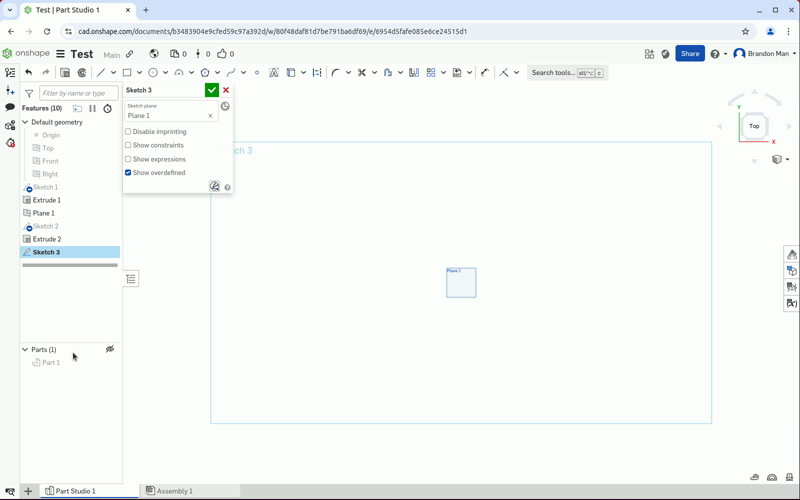
key(l)
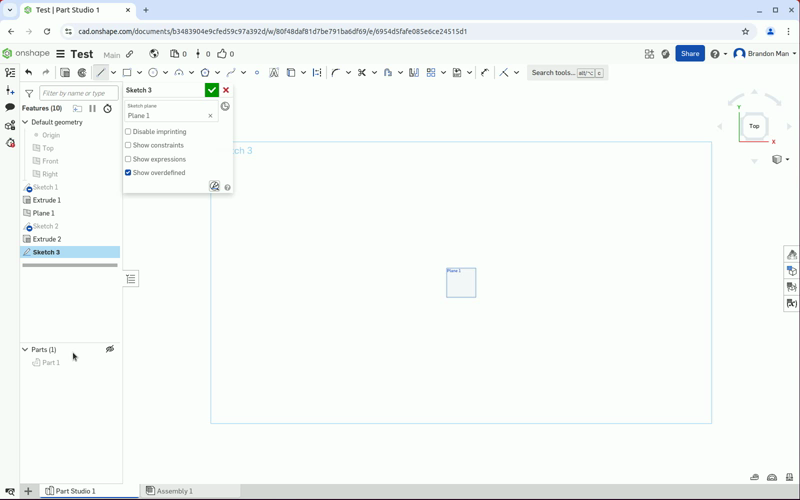
key_down(shift)
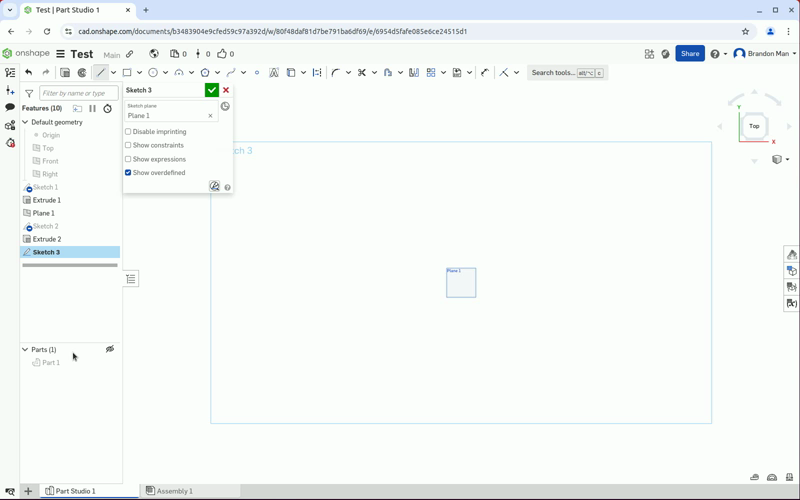
mouse_move(439, 345)
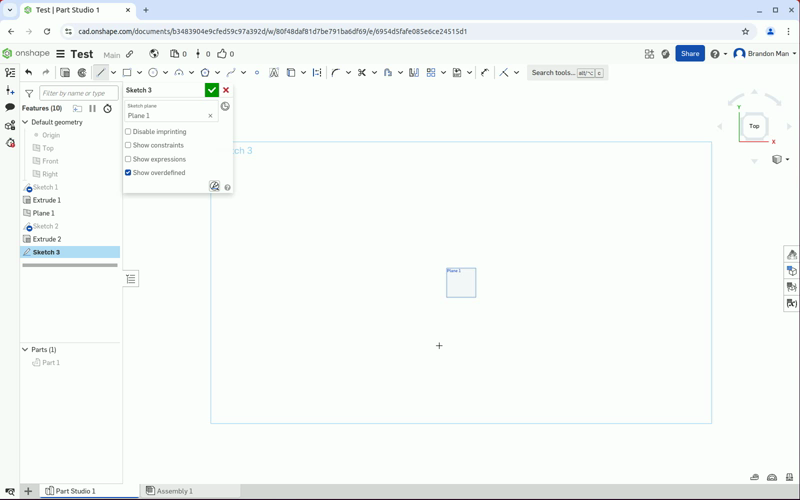
click(439, 345)
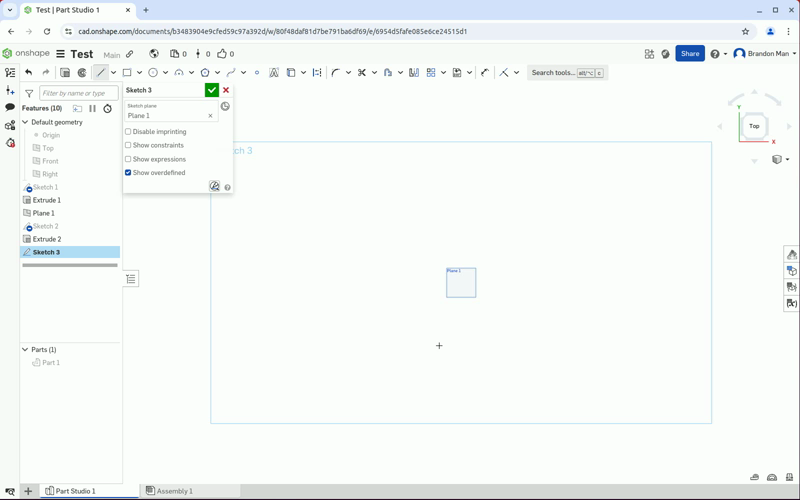
key_up(shift)
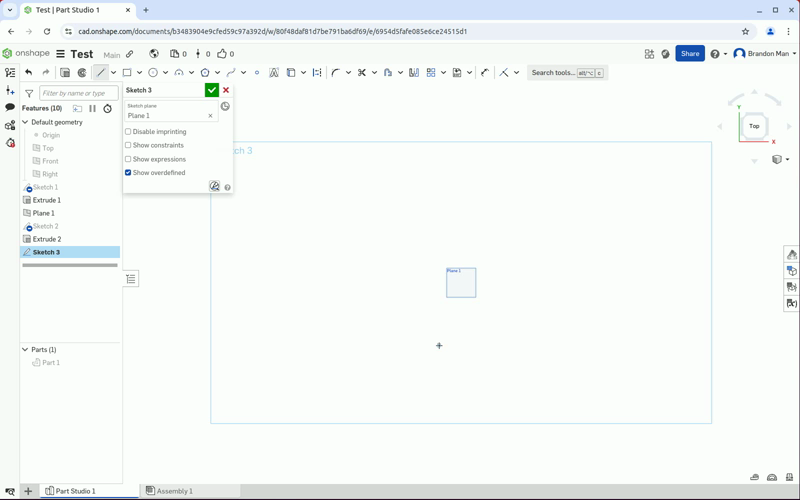
key_down(shift)
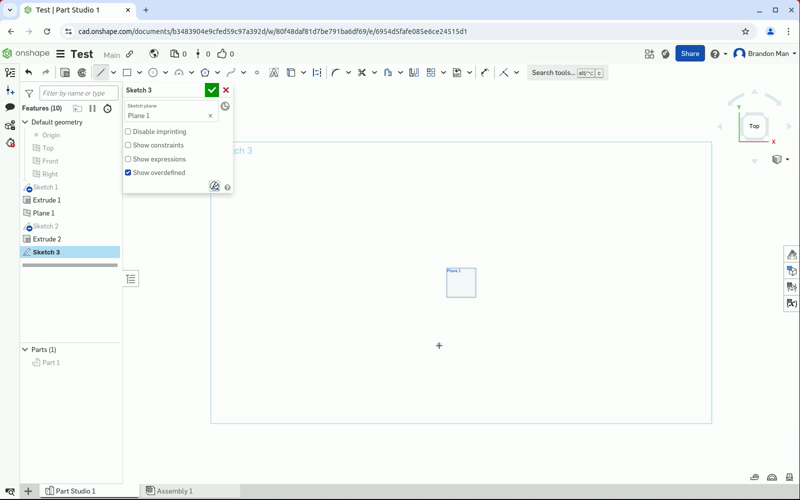
mouse_move(469, 345)
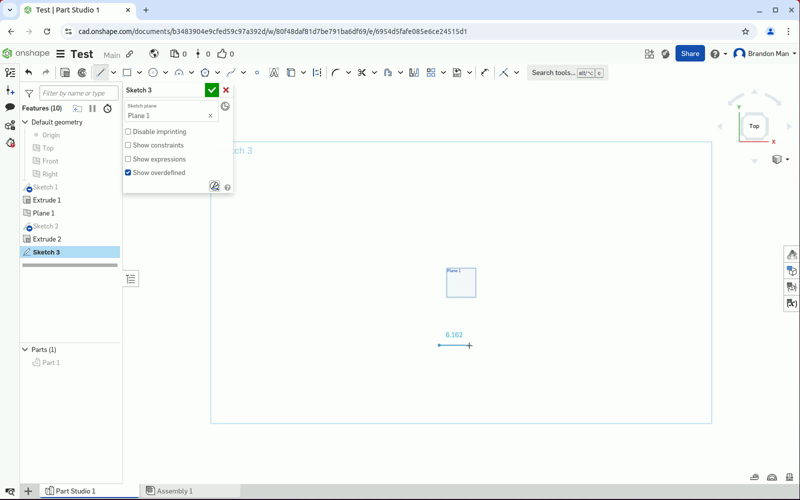
mouse_move(482, 345)
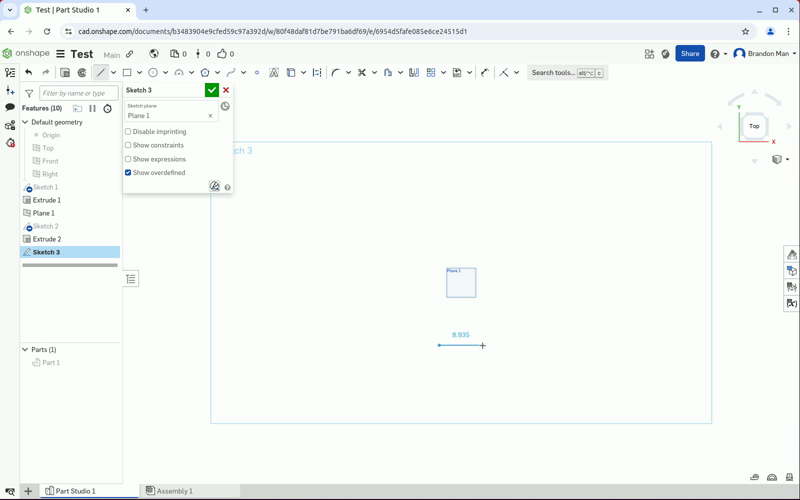
click(482, 345)
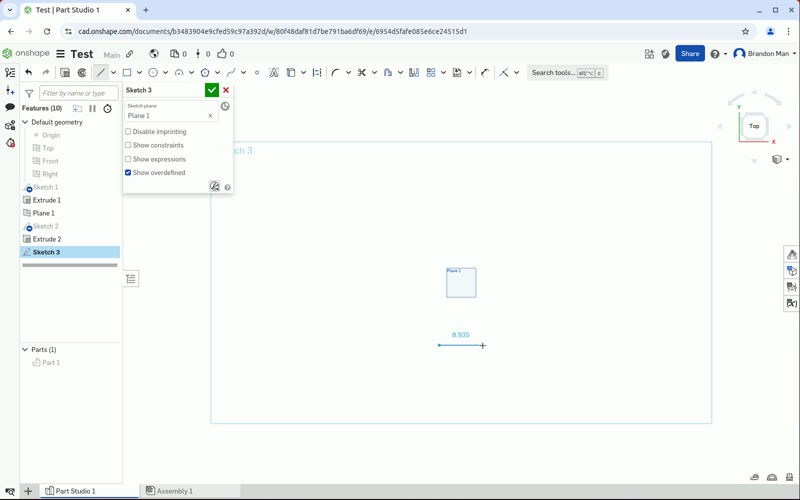
key_up(shift)
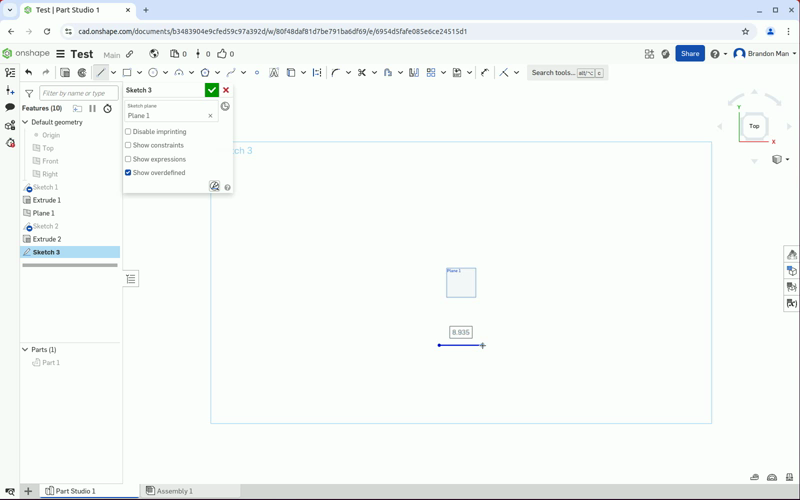
key_down(shift)
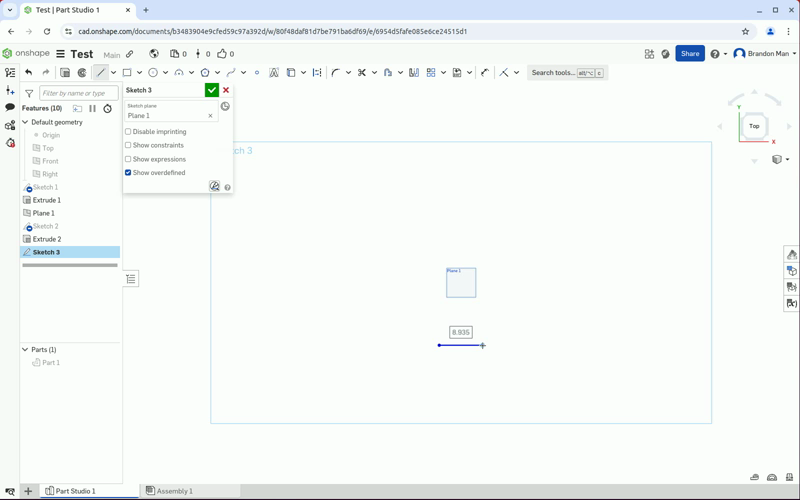
mouse_move(512, 345)
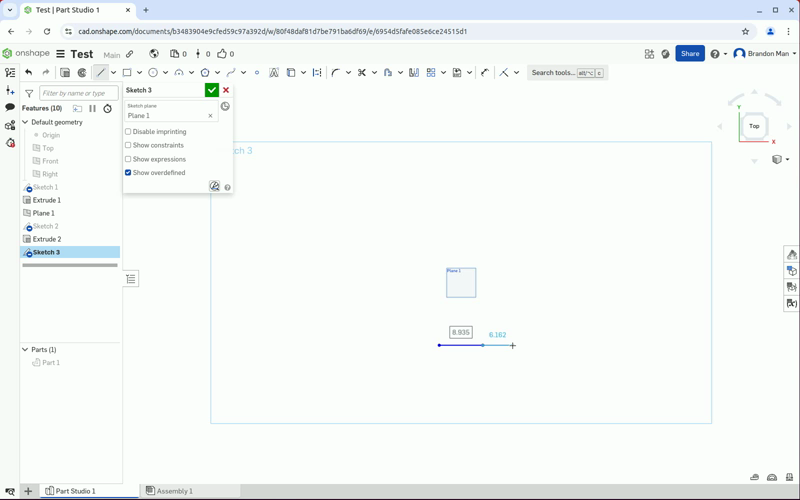
mouse_move(482, 334)
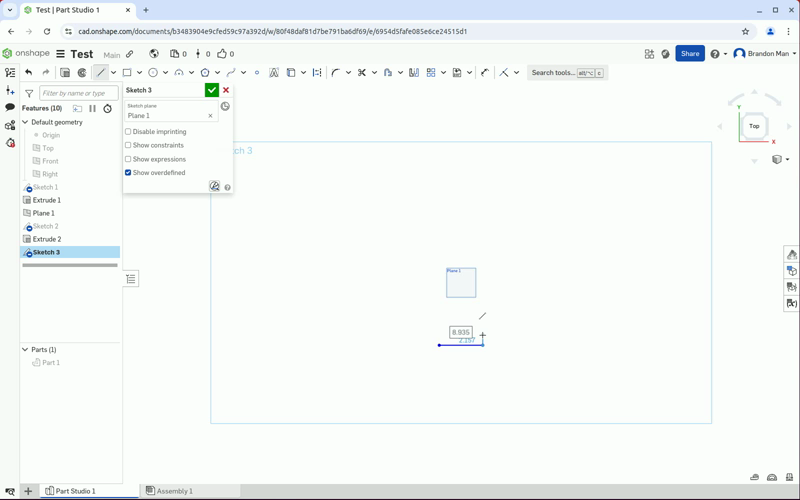
click(482, 334)
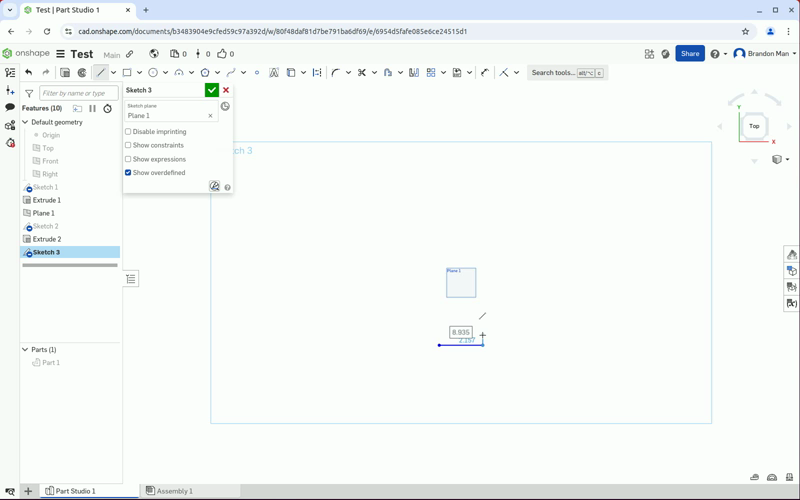
key_up(shift)
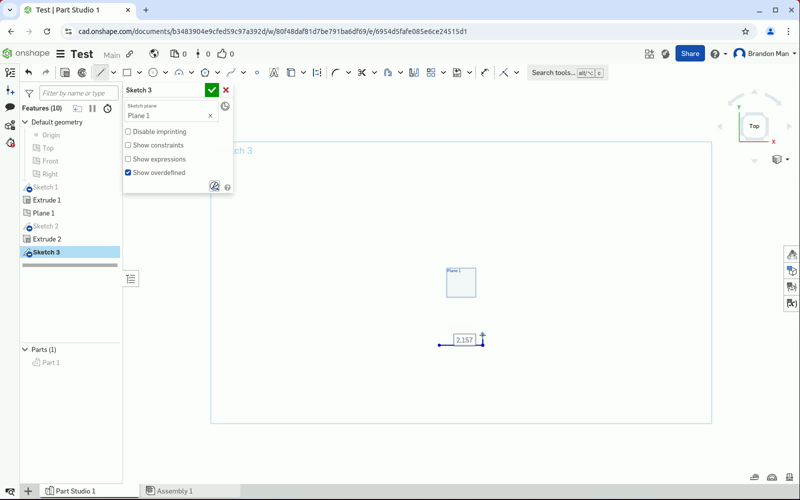
key_down(shift)
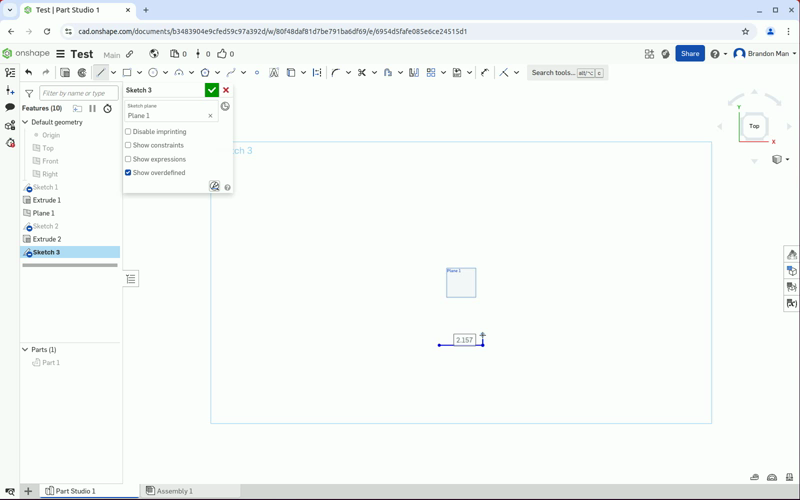
mouse_move(512, 334)
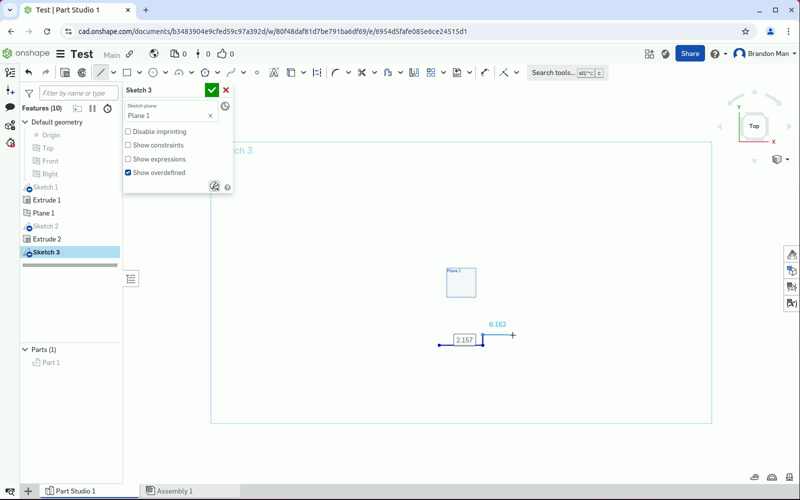
mouse_move(439, 334)
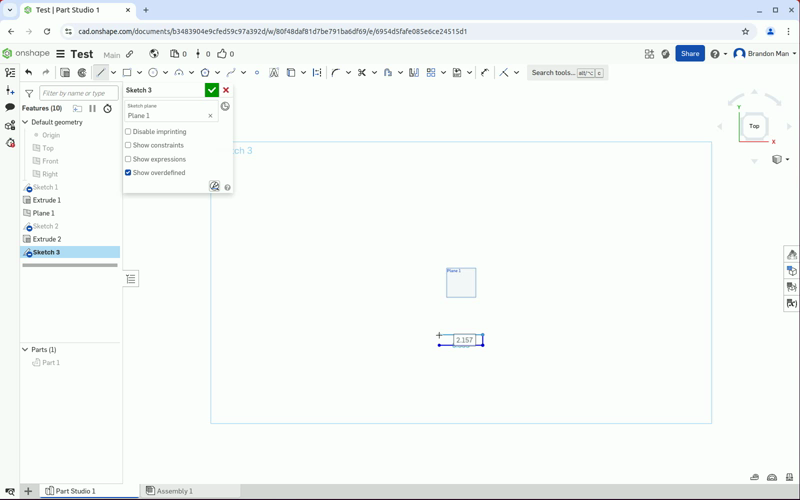
click(439, 334)
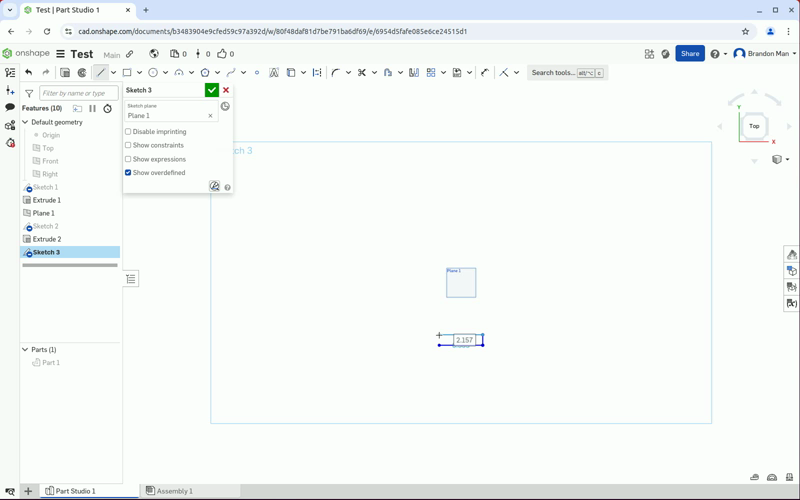
key_up(shift)
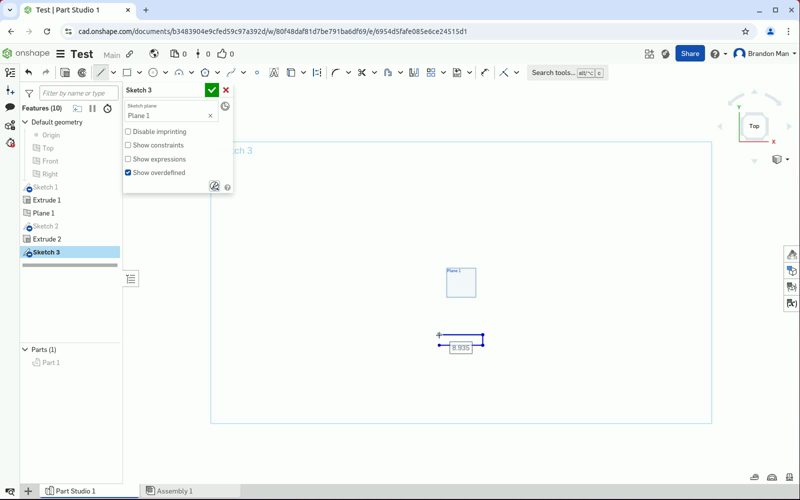
mouse_move(469, 334)
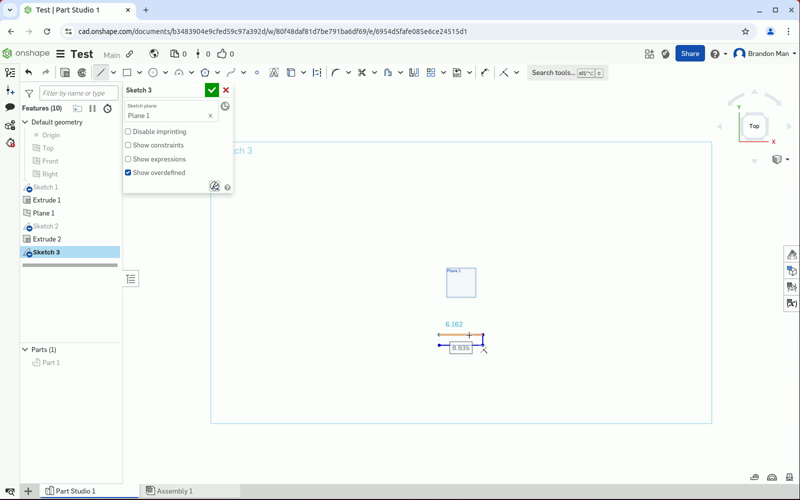
key_down(shift)
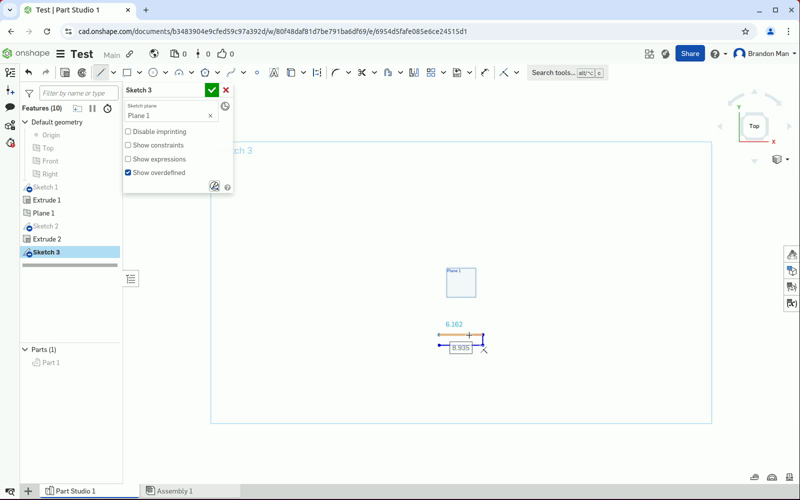
mouse_move(439, 345)
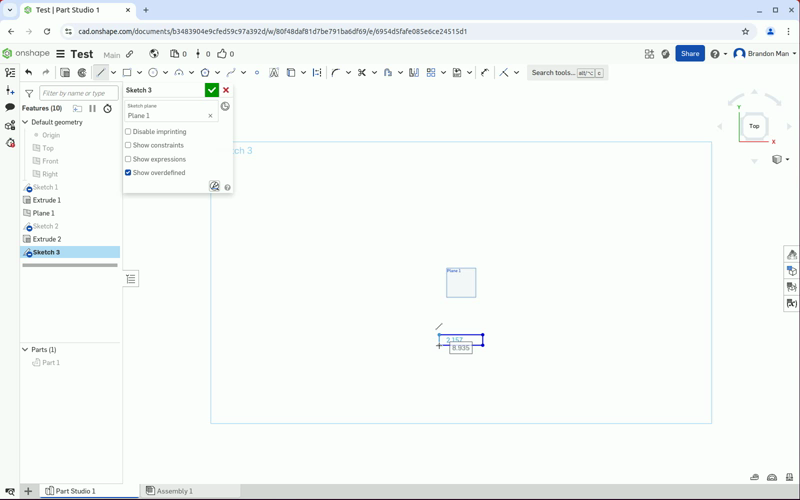
key_up(shift)
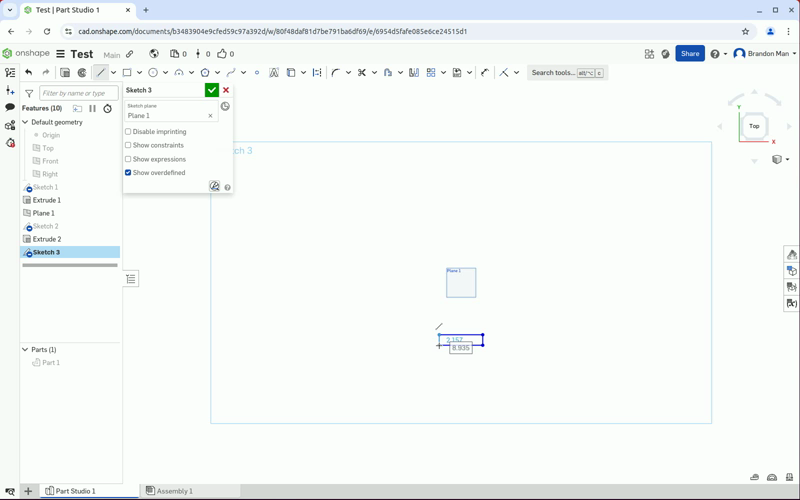
click(439, 345)
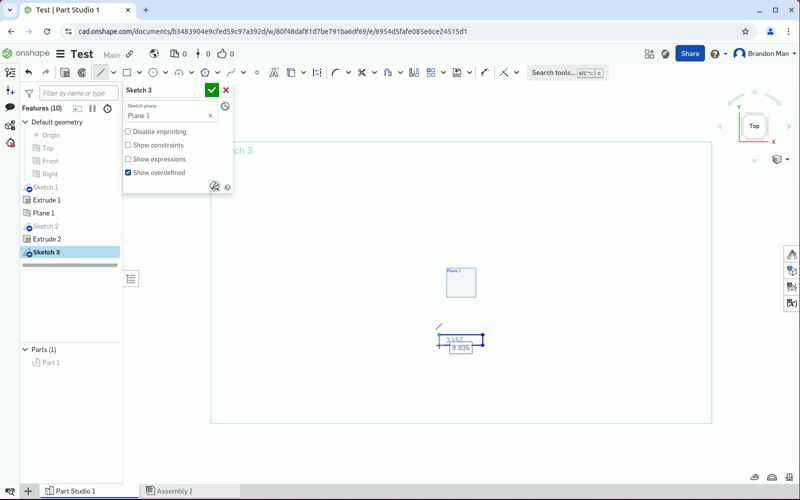
key(esc)
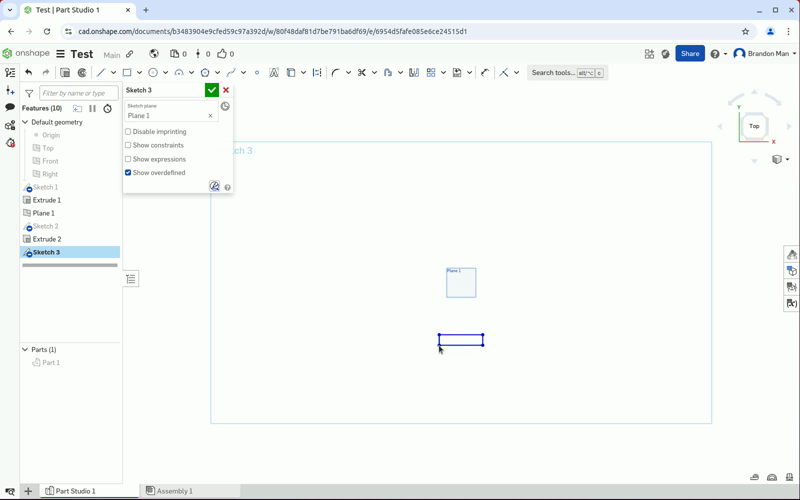
mouse_move(449, 334)
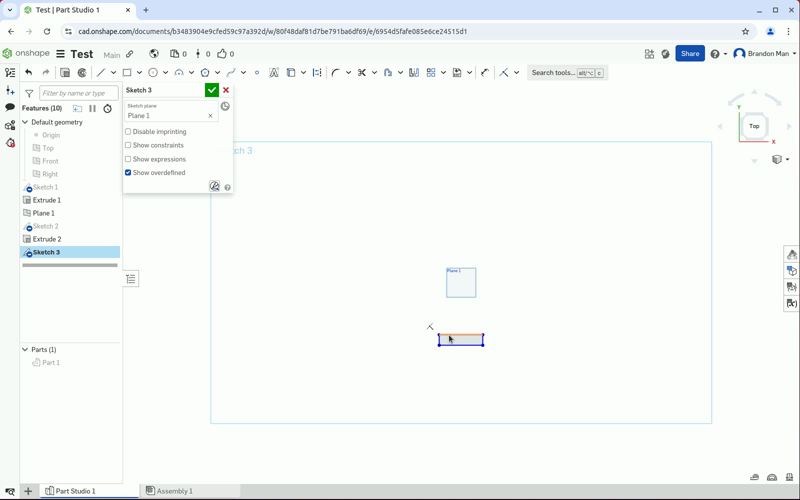
scroll(6)
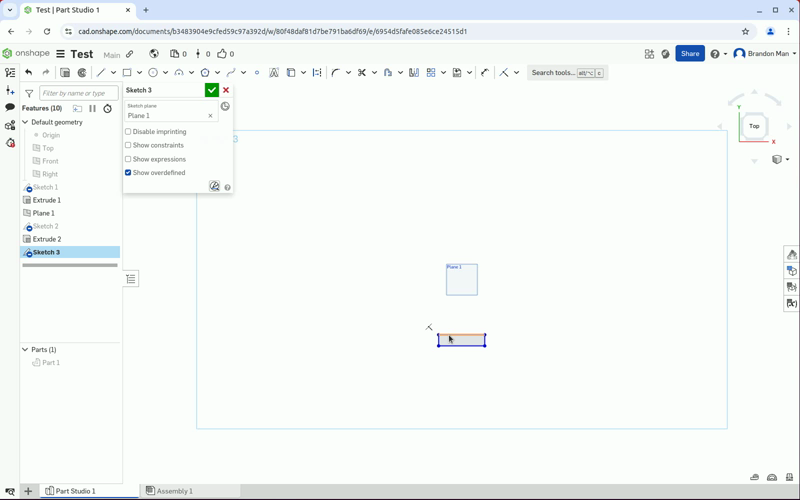
scroll(6)
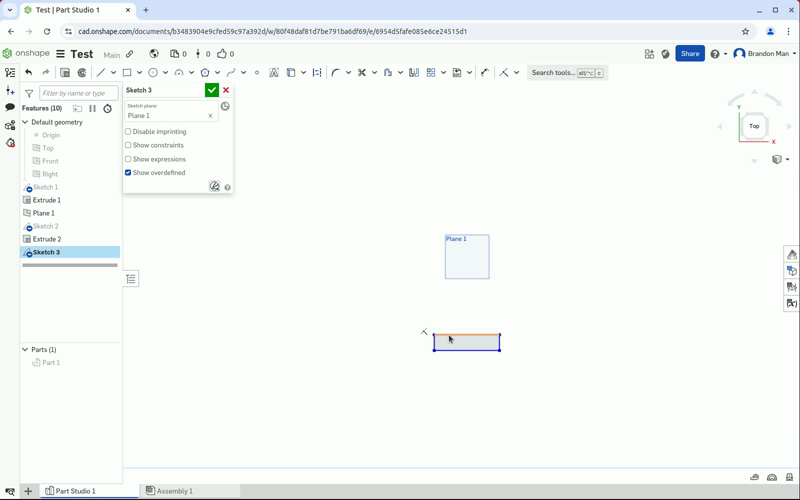
scroll(6)
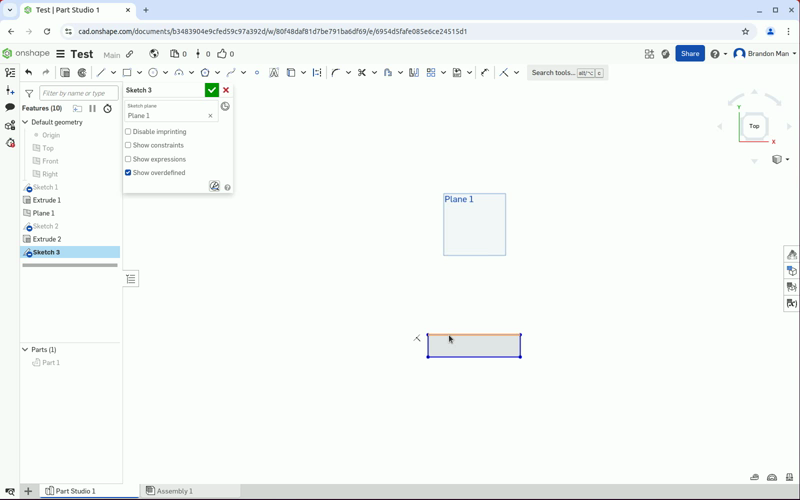
scroll(6)
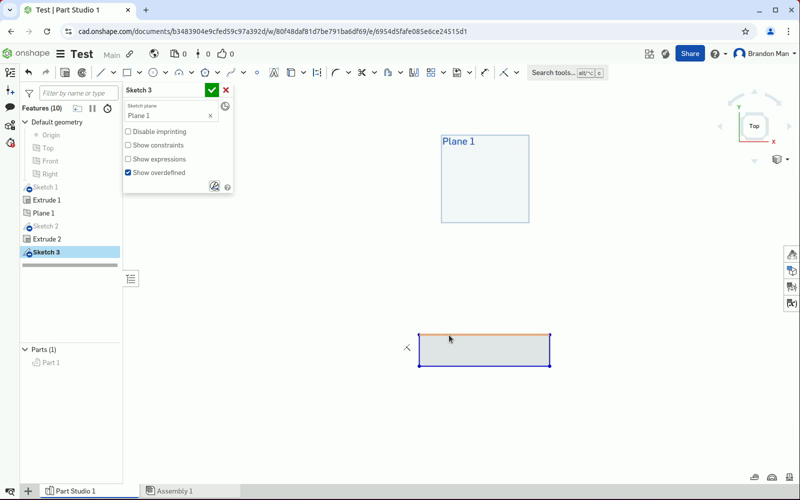
scroll(6)
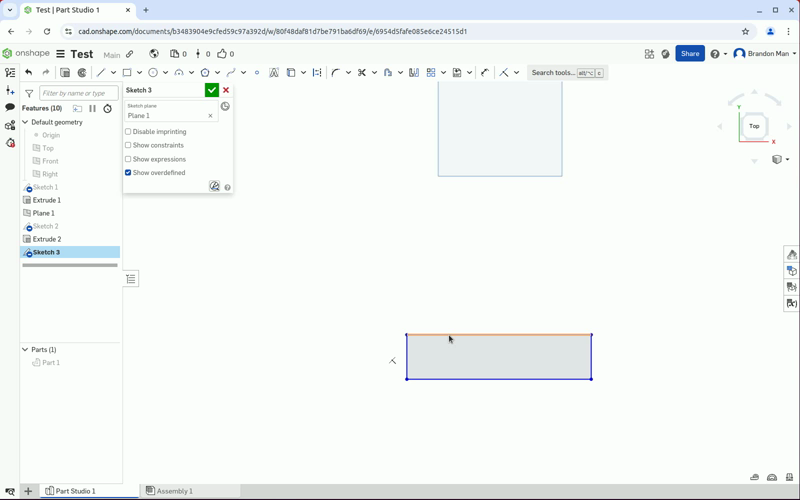
scroll(6)
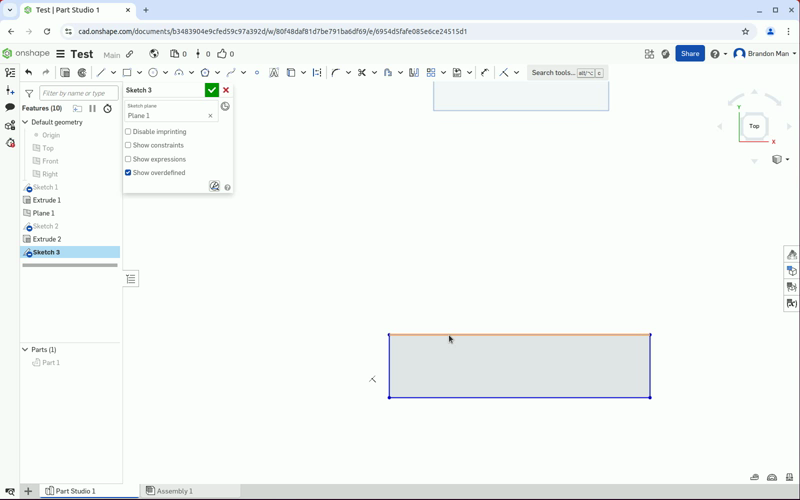
scroll(6)
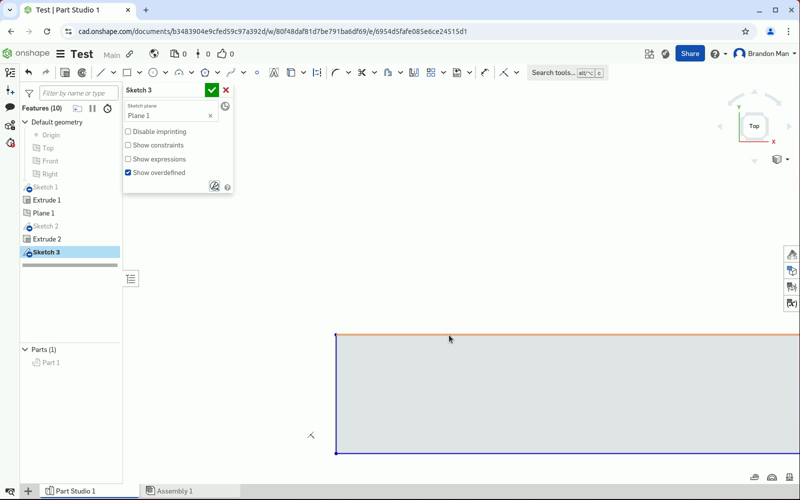
click(449, 334)
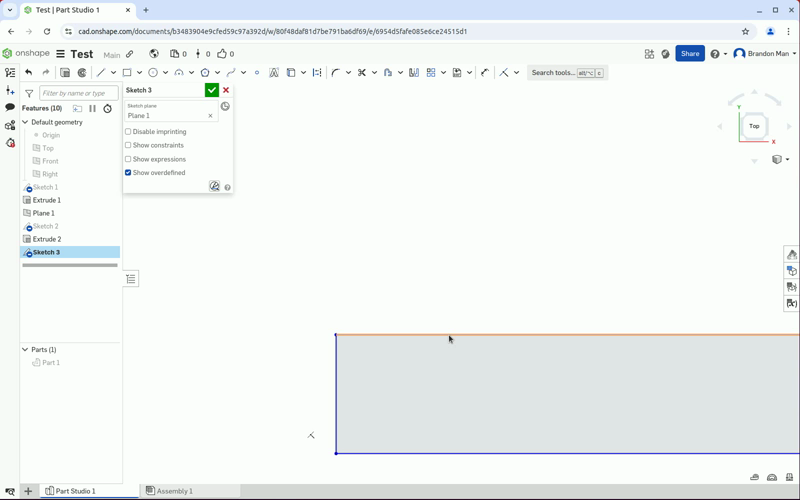
scroll(-6)
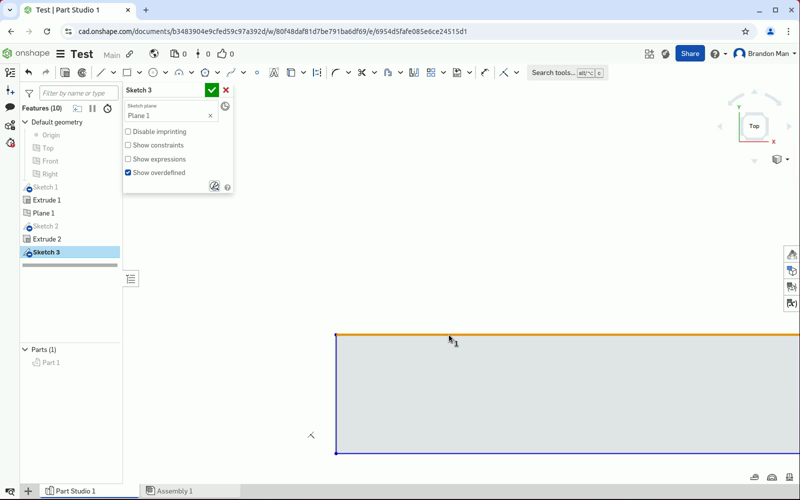
scroll(-6)
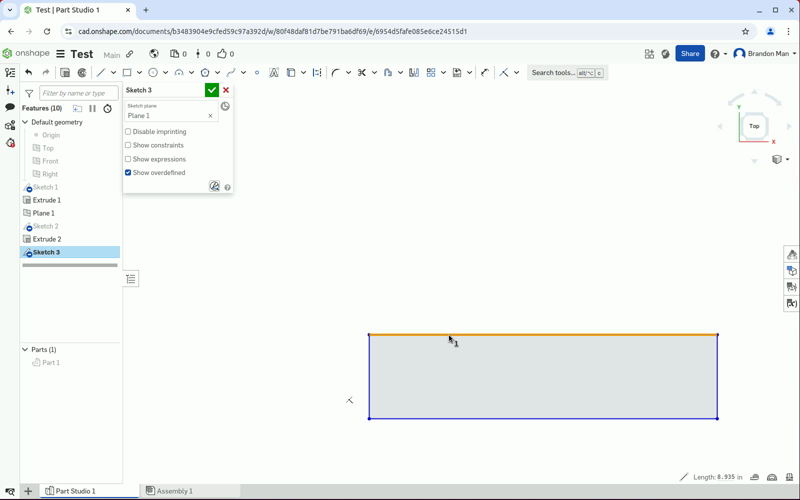
scroll(-6)
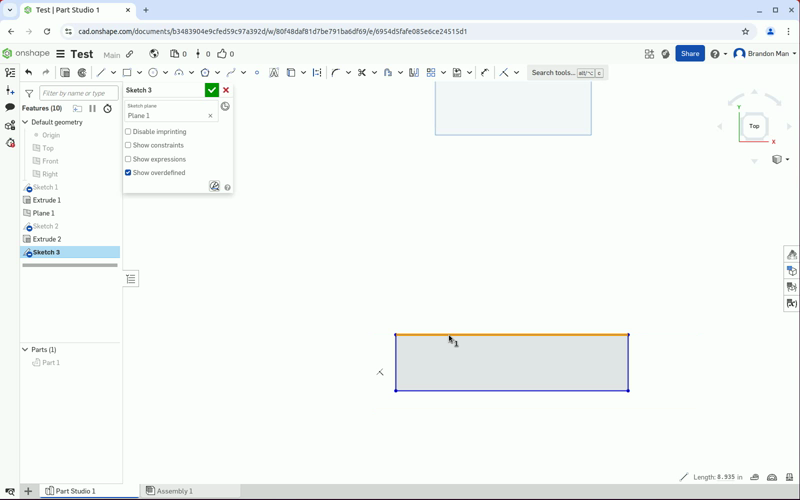
scroll(-6)
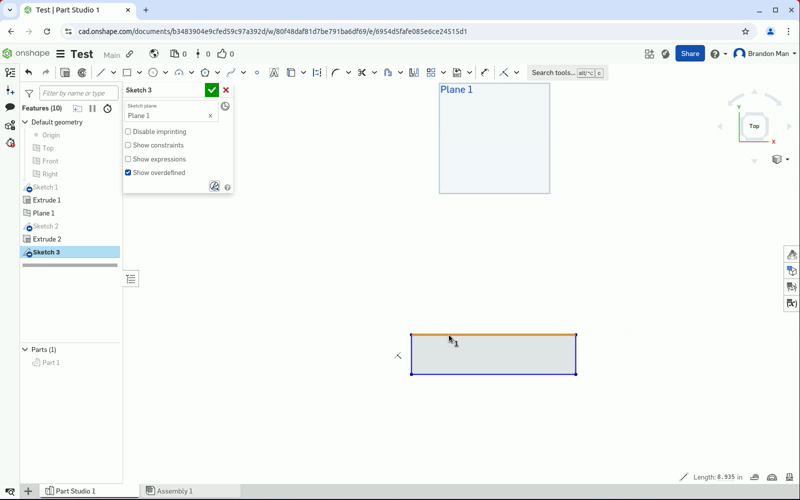
scroll(-6)
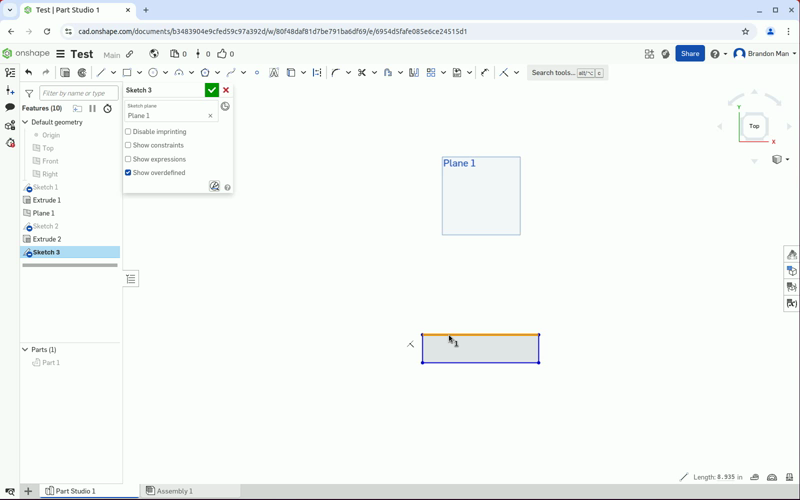
scroll(-6)
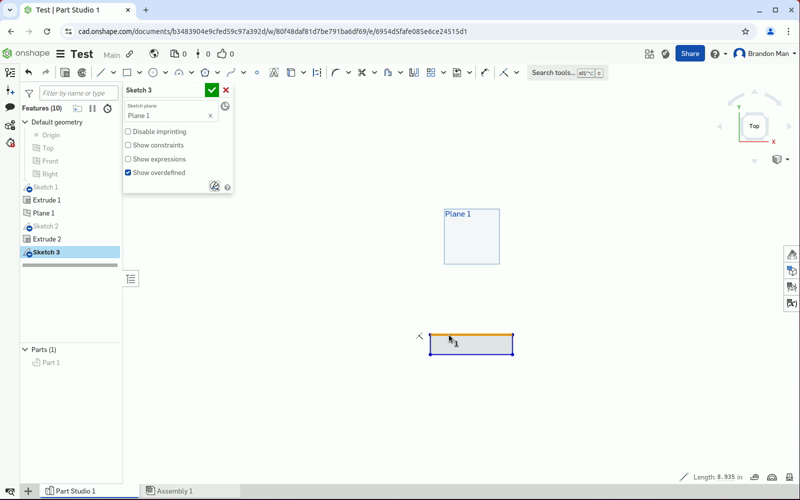
scroll(-6)
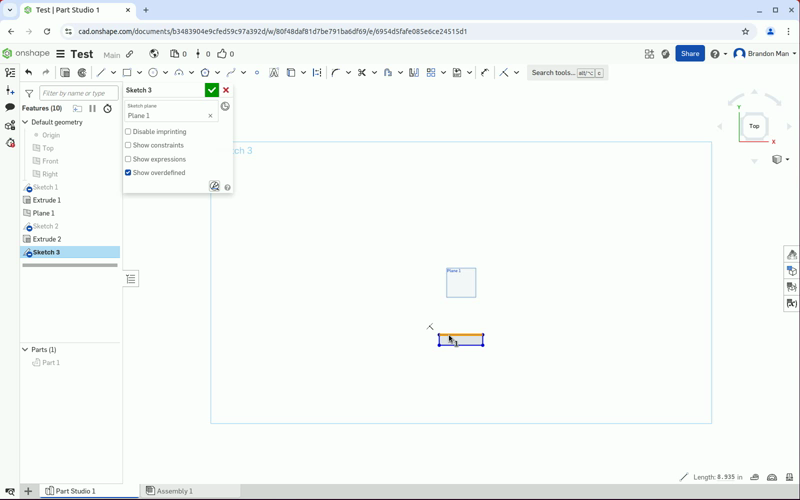
mouse_move(73, 352)
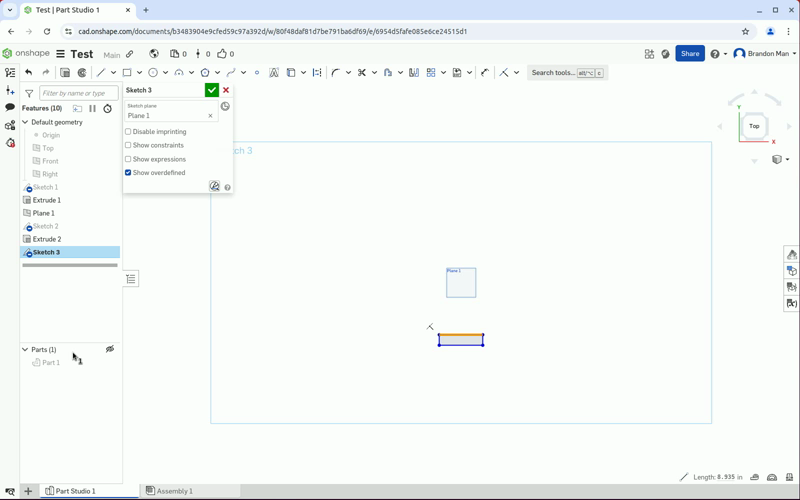
key(shift+y)
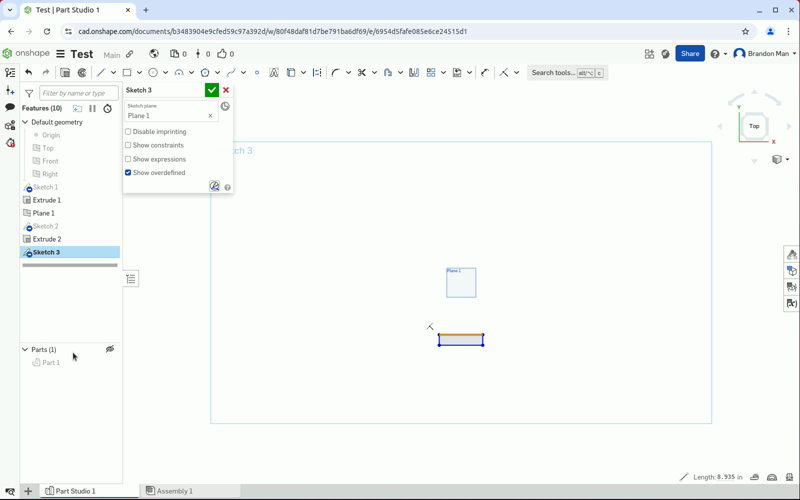
key(shift+e)
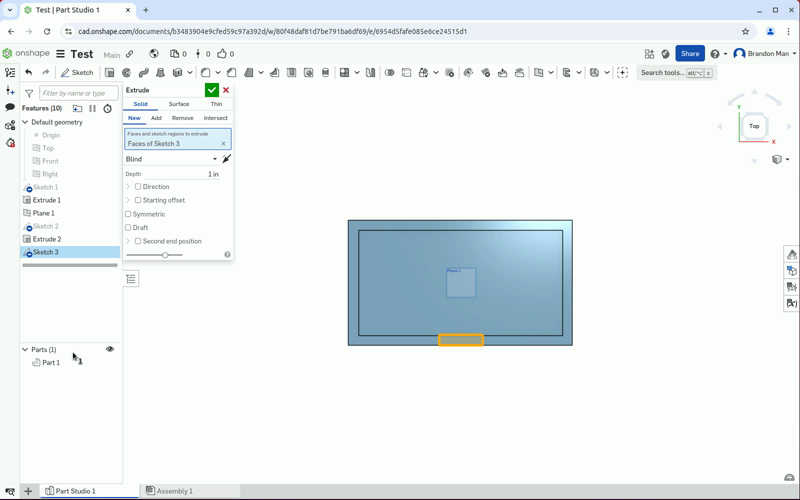
mouse_move(143, 106)
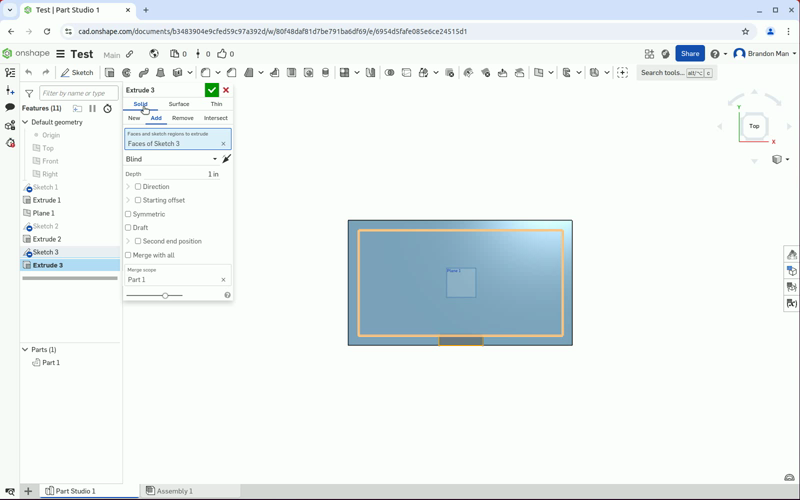
click(143, 106)
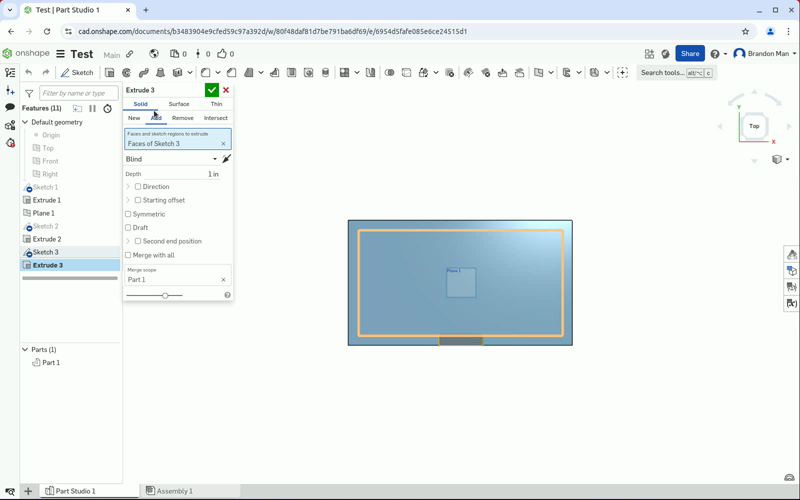
mouse_move(186, 120)
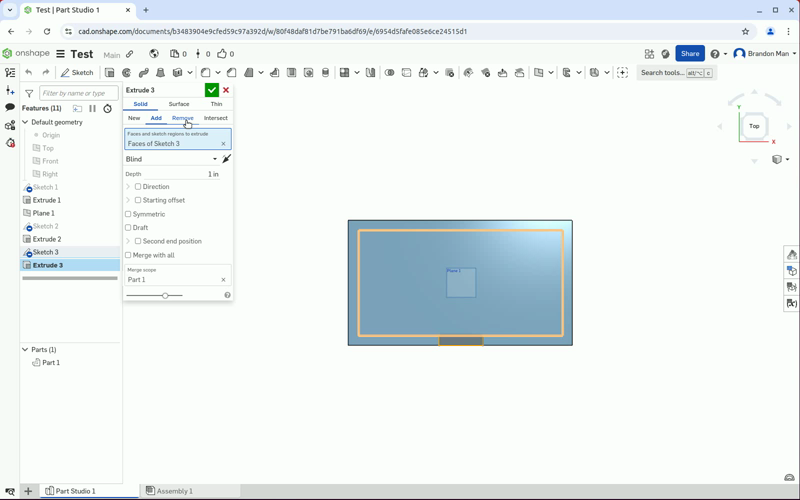
click(186, 120)
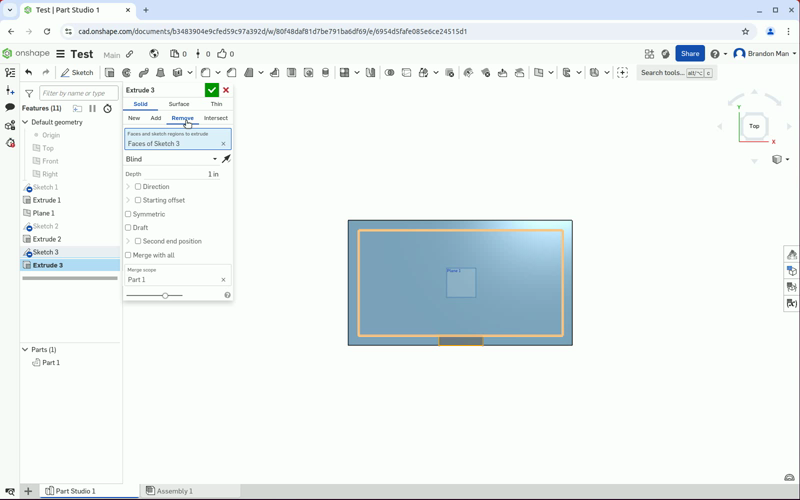
key(tab, 4)
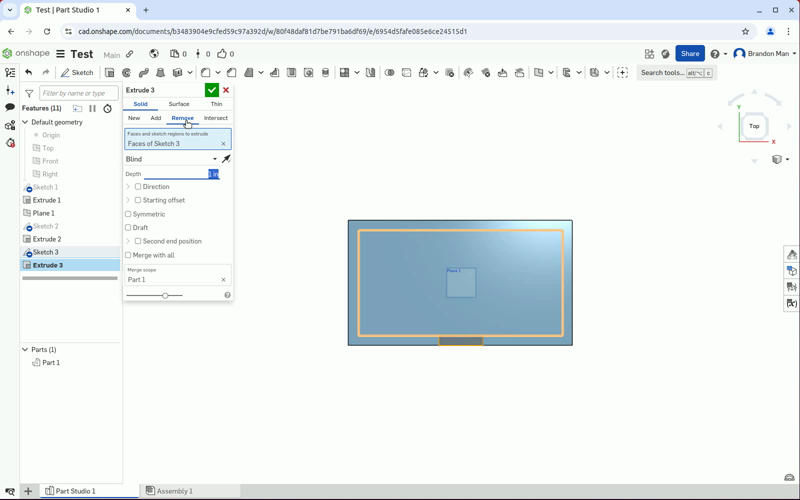
text(20.46)
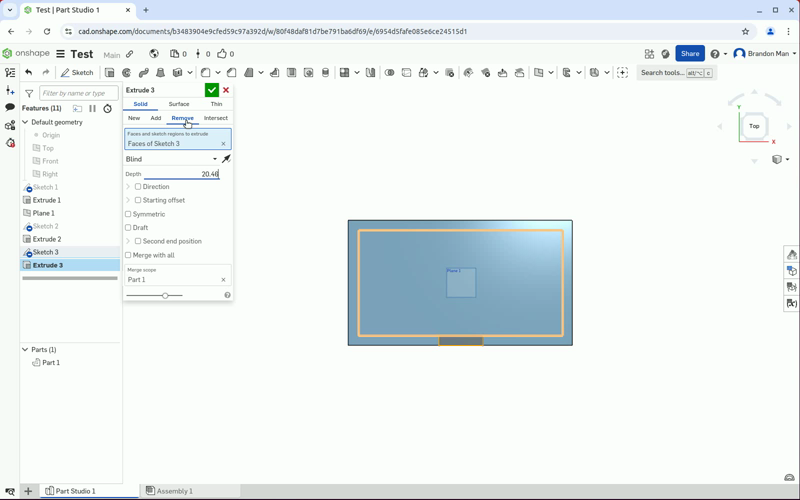
key(tab, 6)
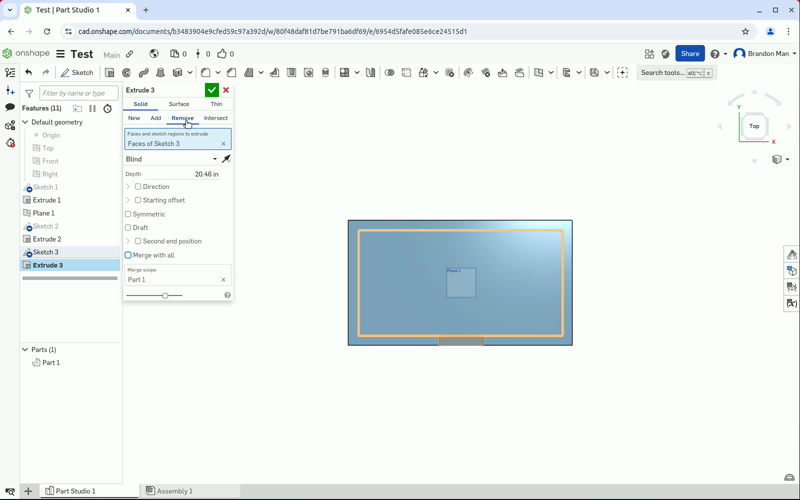
key(space)
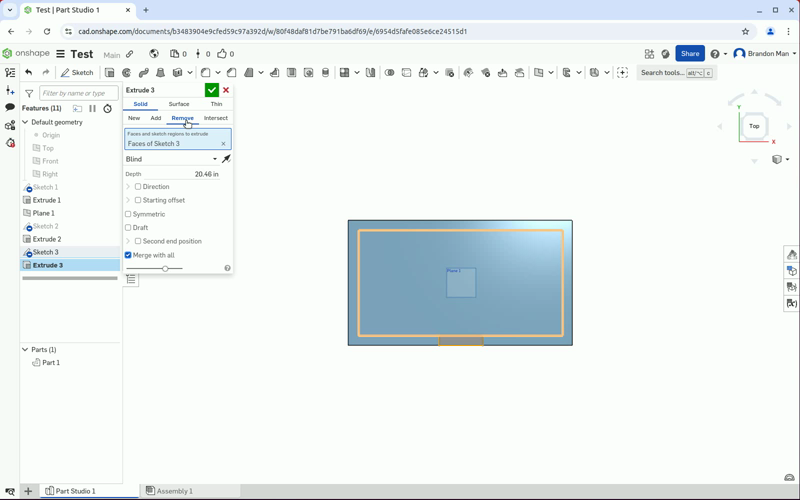
key(enter)
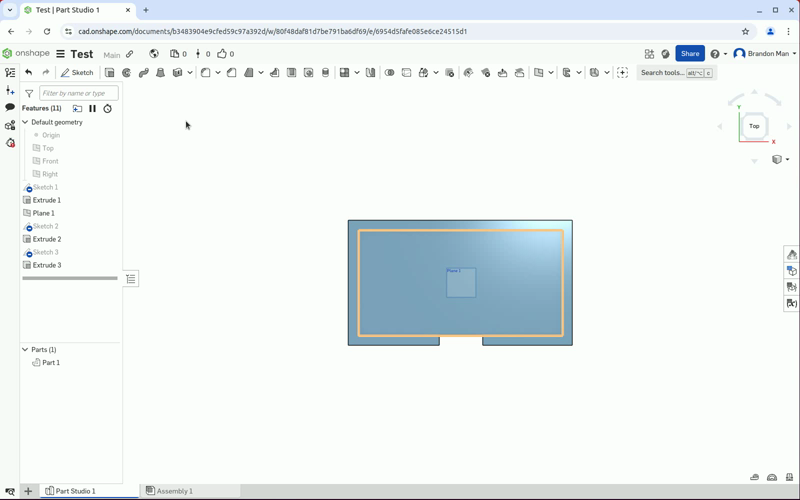
key(shift+h)
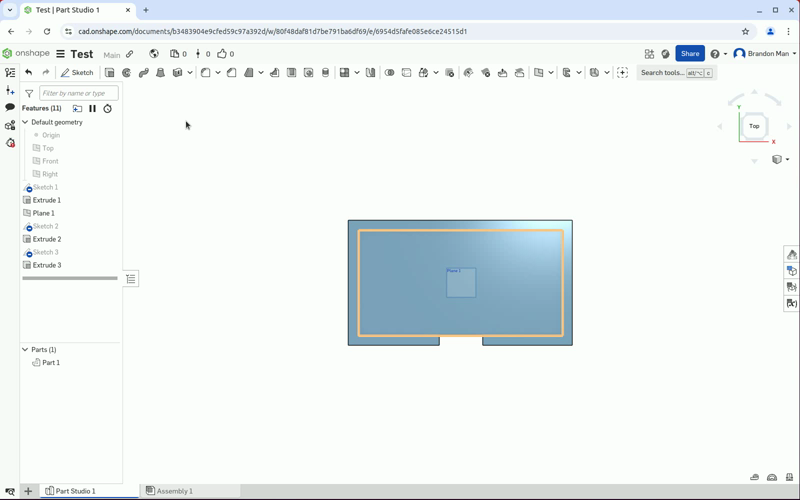
key(shift+h)
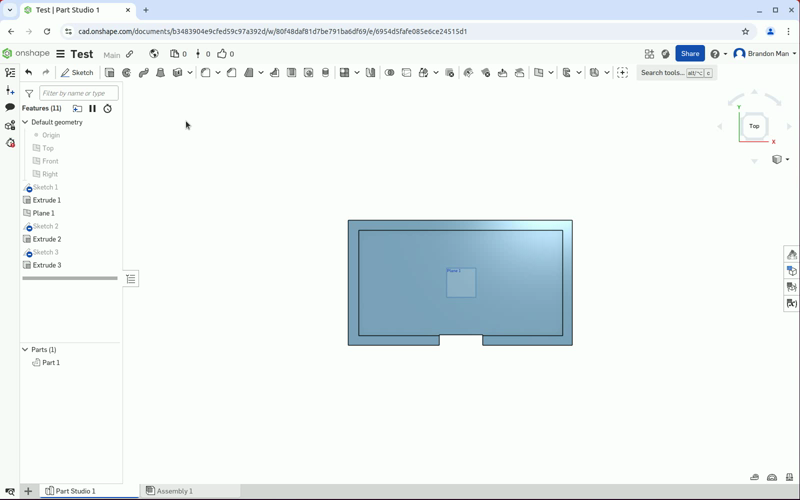
mouse_move(73, 189)
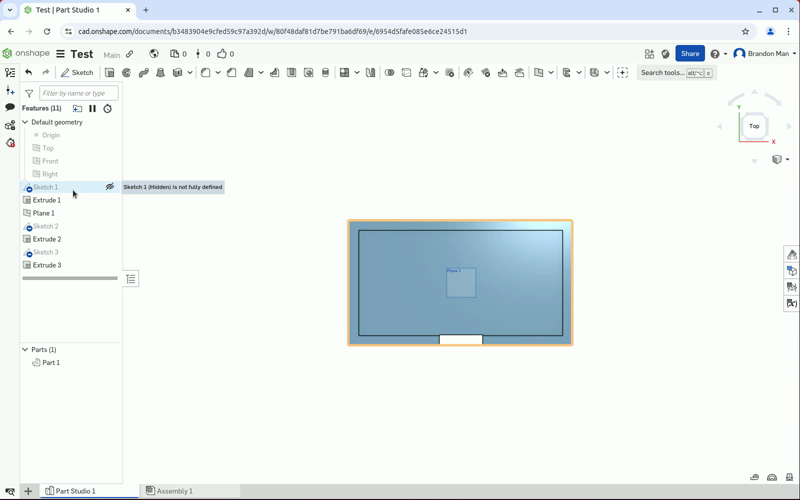
click(73, 189)
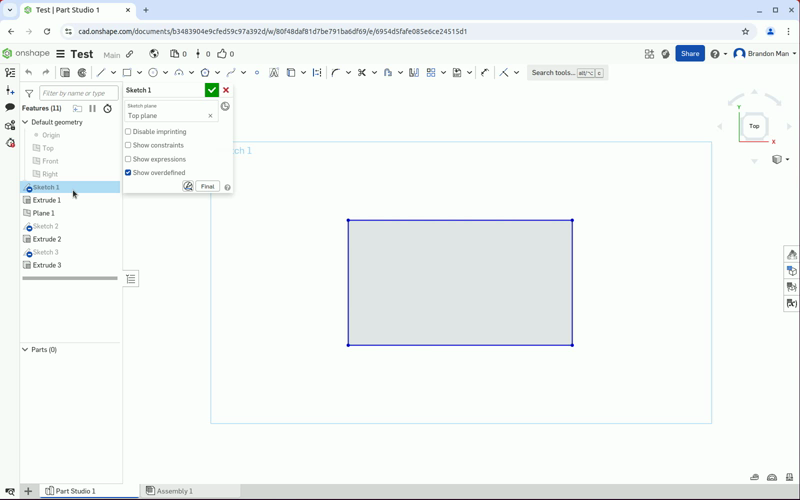
mouse_move(229, 92)
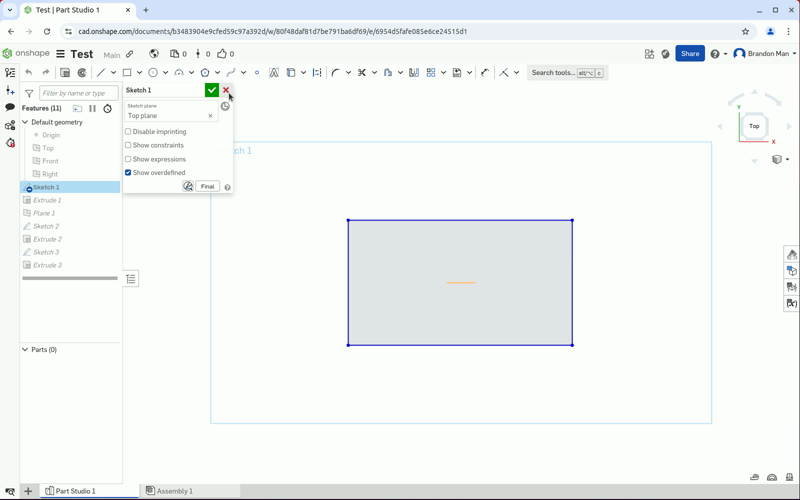
click(229, 92)
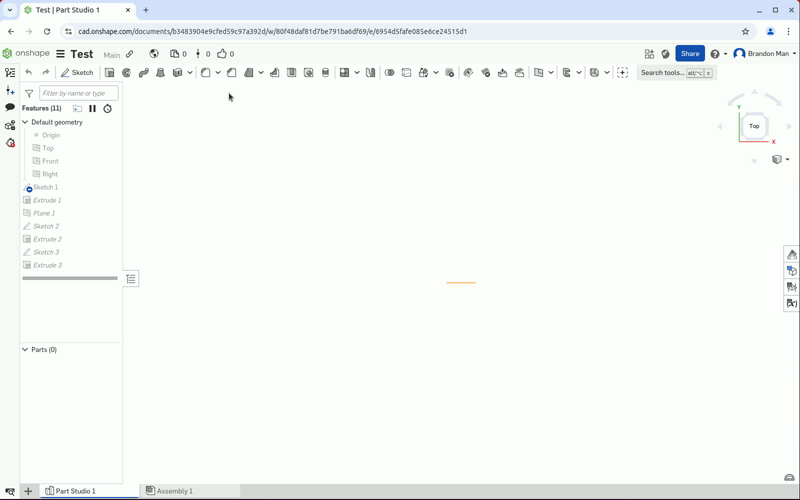
key(shift+s)
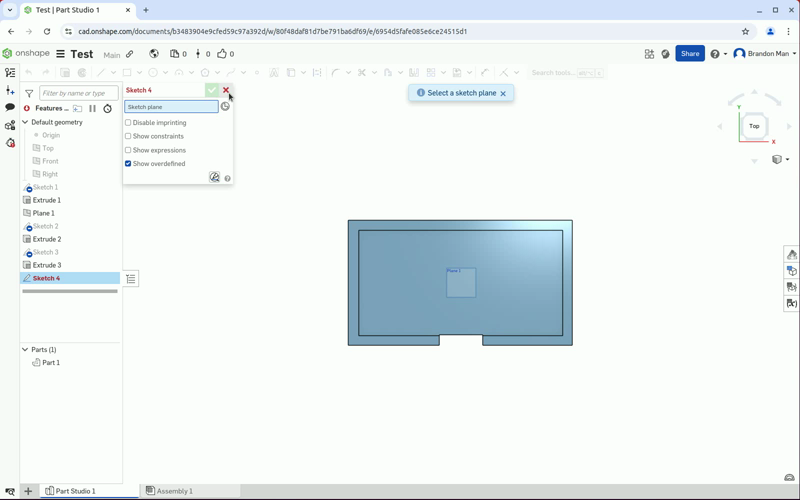
mouse_move(73, 215)
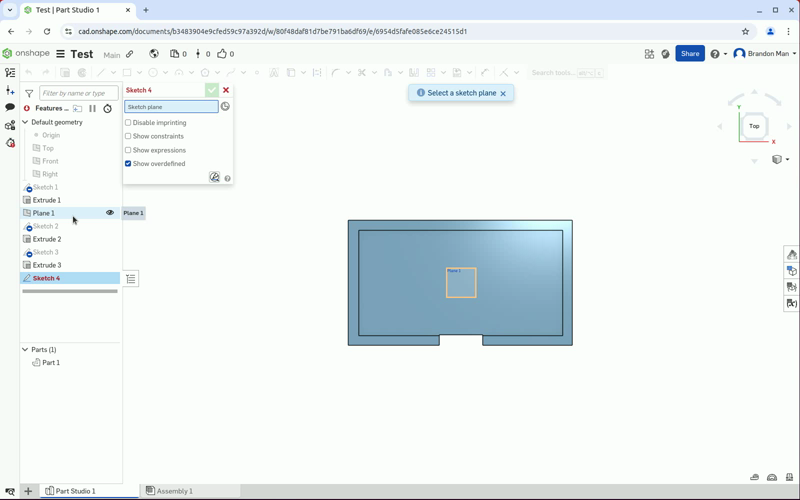
click(73, 215)
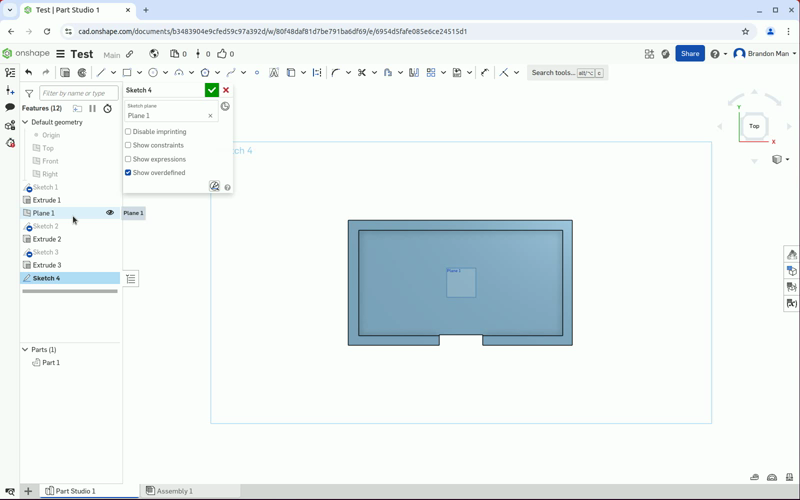
mouse_move(73, 352)
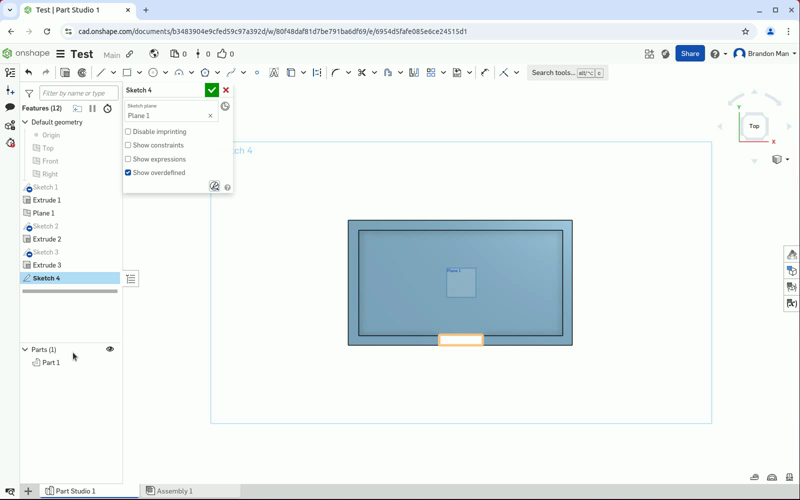
key(y)
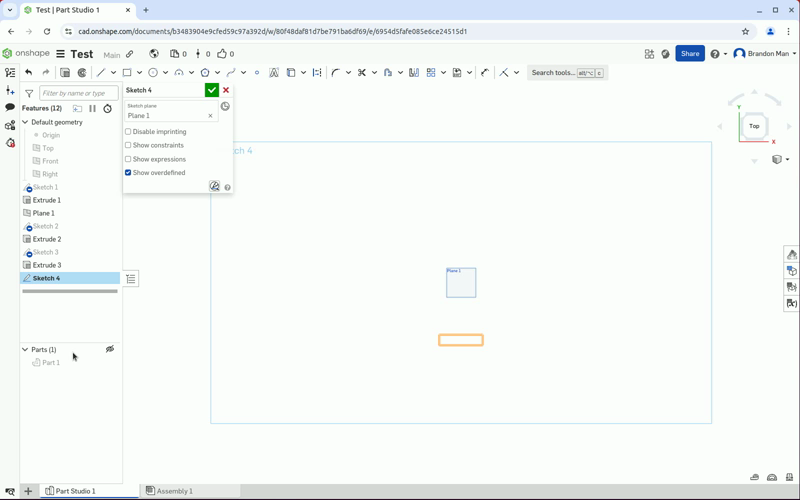
key(l)
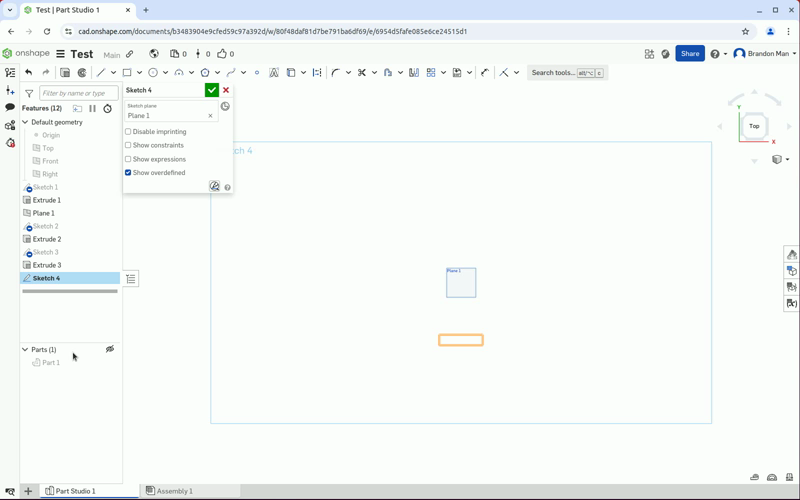
key_down(shift)
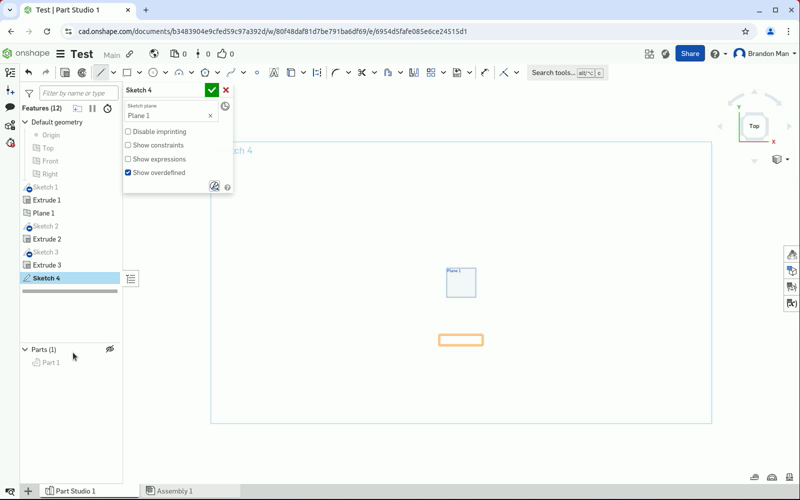
mouse_move(439, 335)
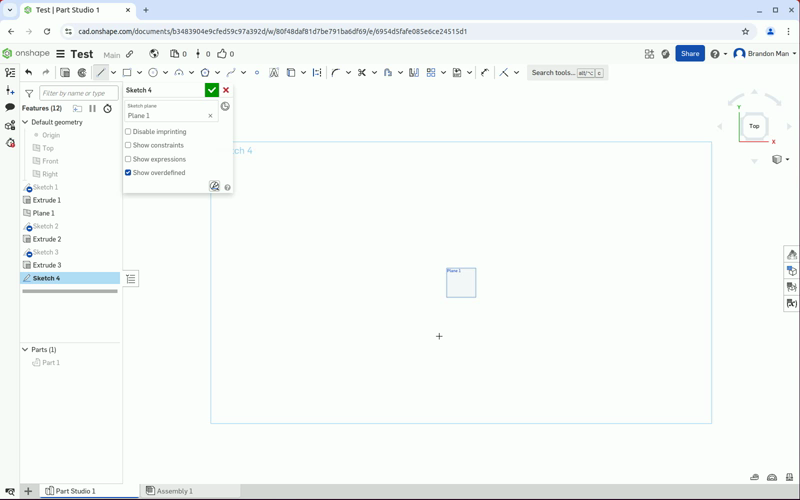
click(439, 335)
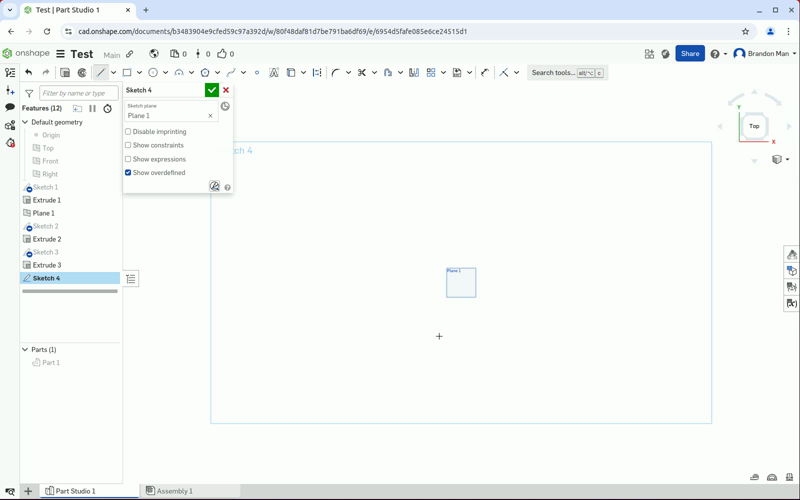
key_up(shift)
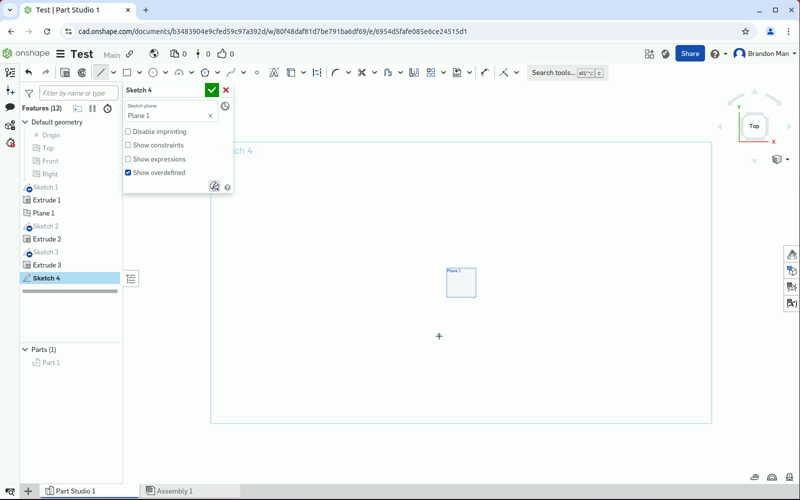
key_down(shift)
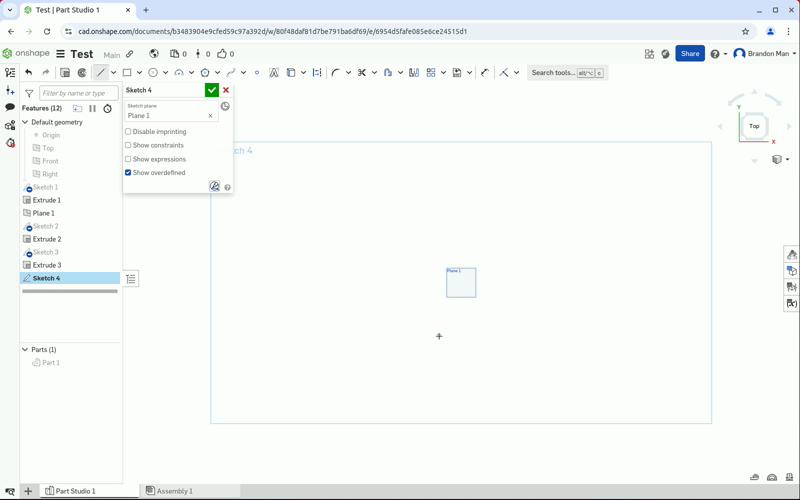
mouse_move(469, 335)
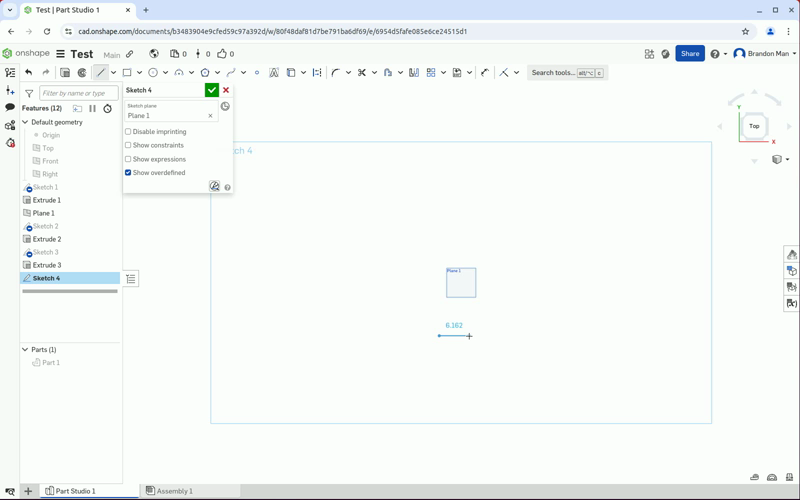
mouse_move(482, 335)
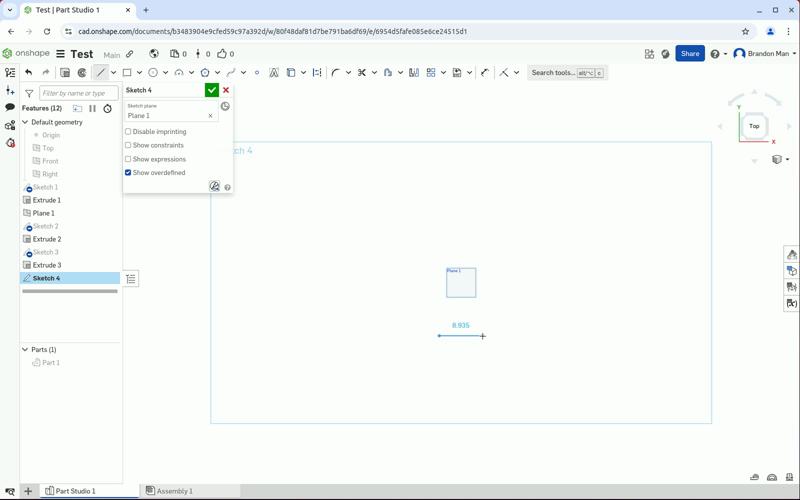
click(482, 335)
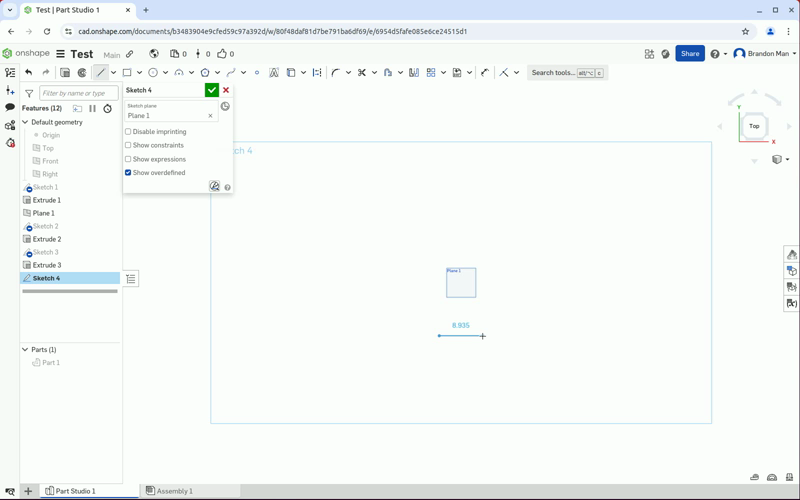
key_up(shift)
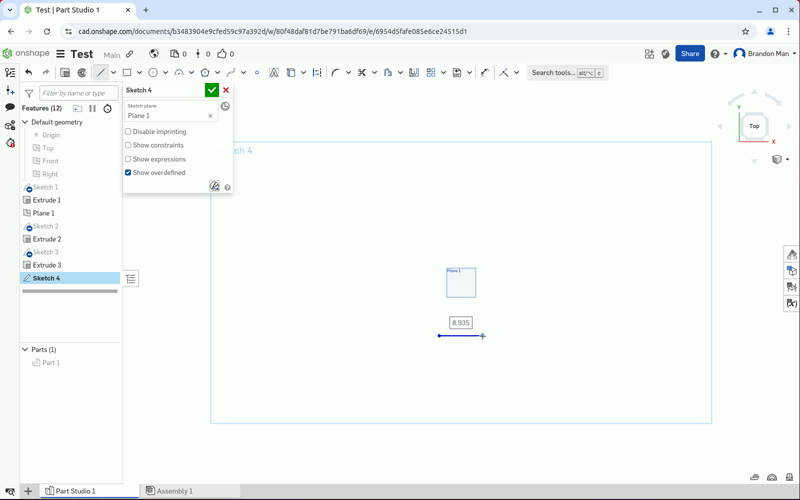
key_down(shift)
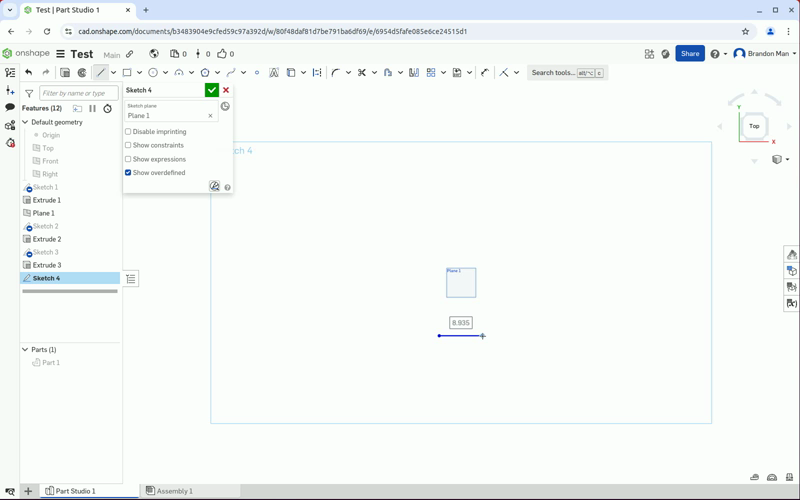
mouse_move(512, 335)
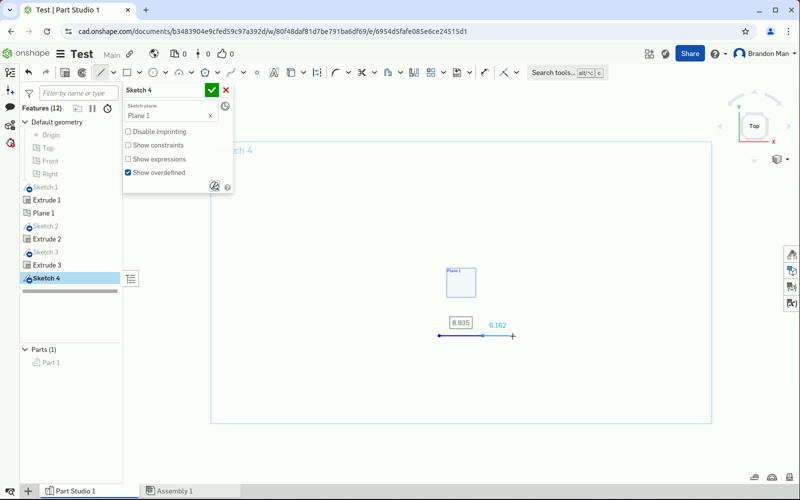
mouse_move(482, 327)
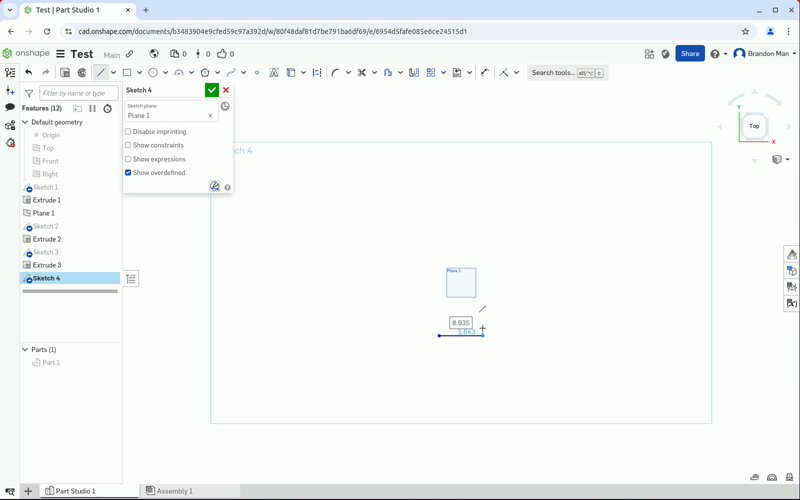
click(482, 327)
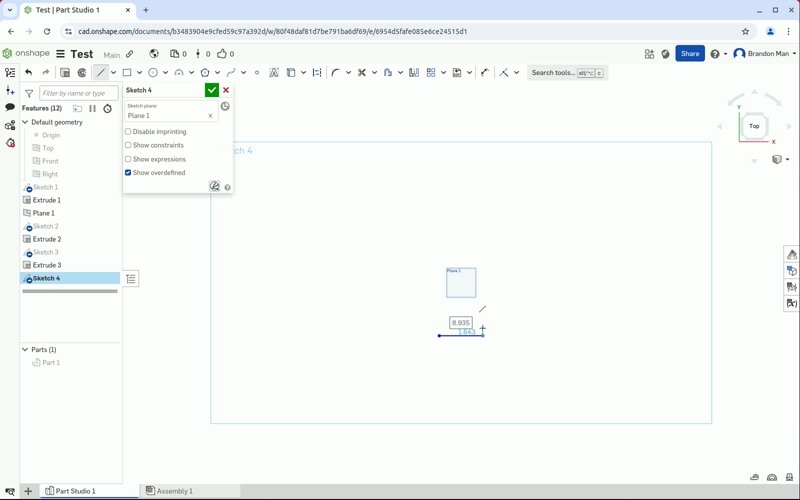
key_up(shift)
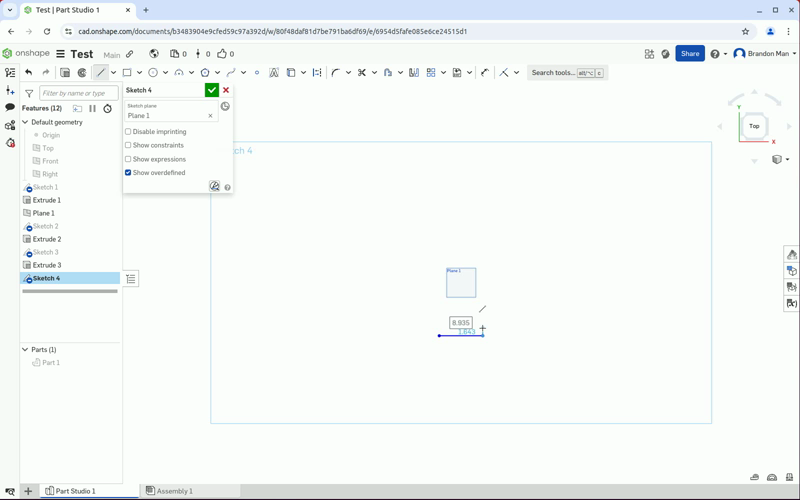
key_down(shift)
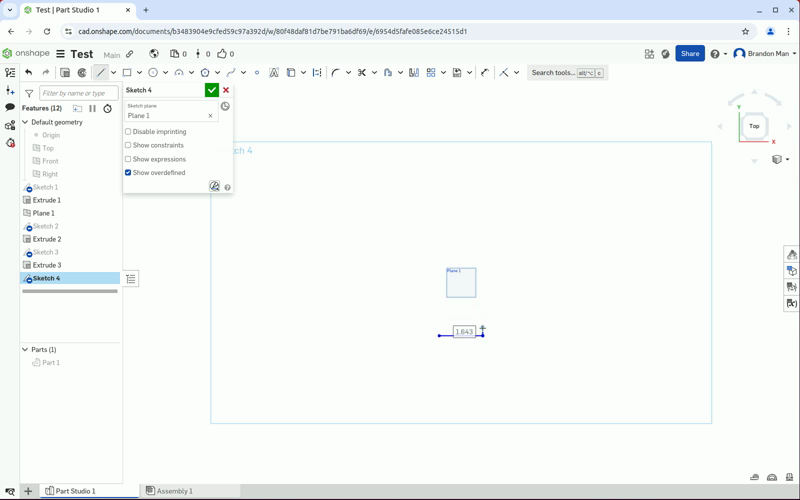
mouse_move(512, 327)
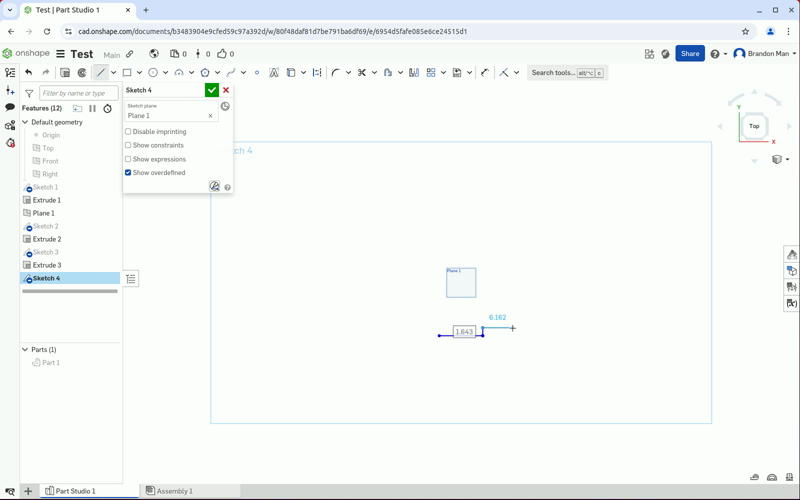
mouse_move(439, 327)
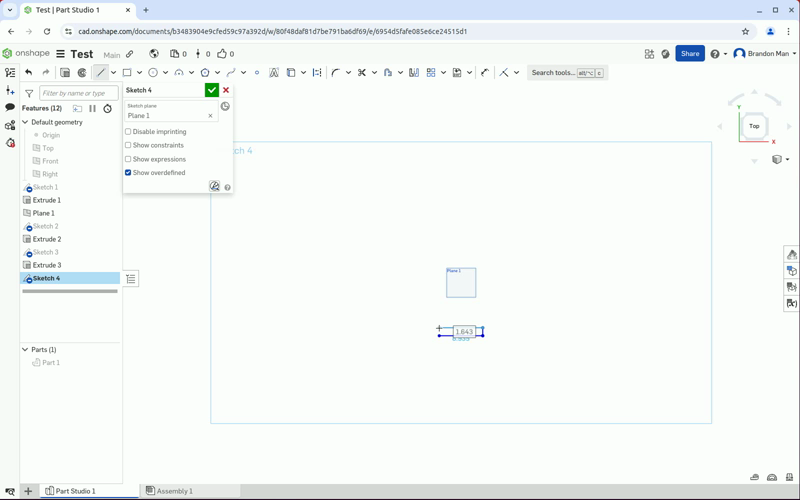
click(439, 327)
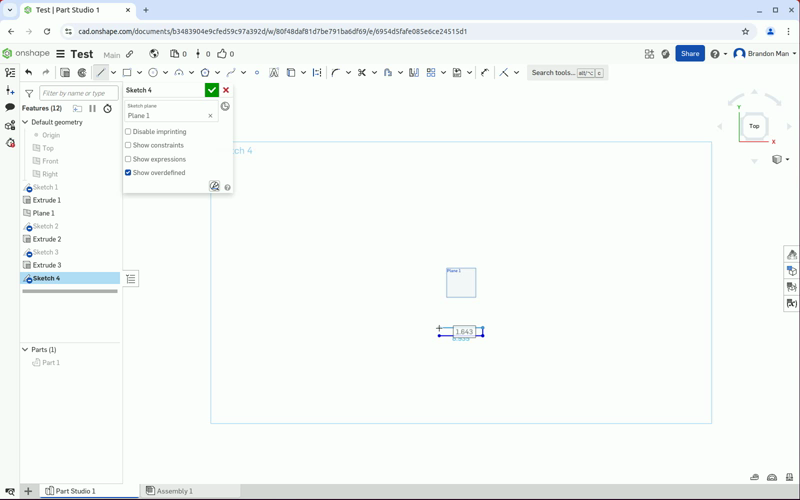
key_up(shift)
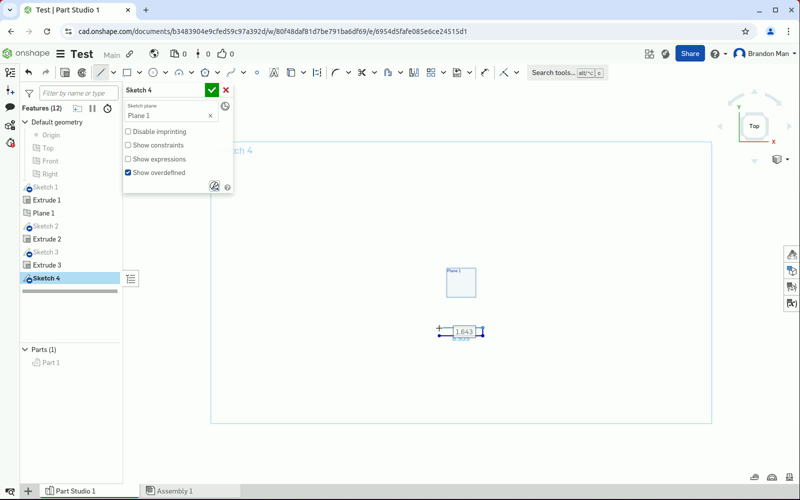
mouse_move(469, 327)
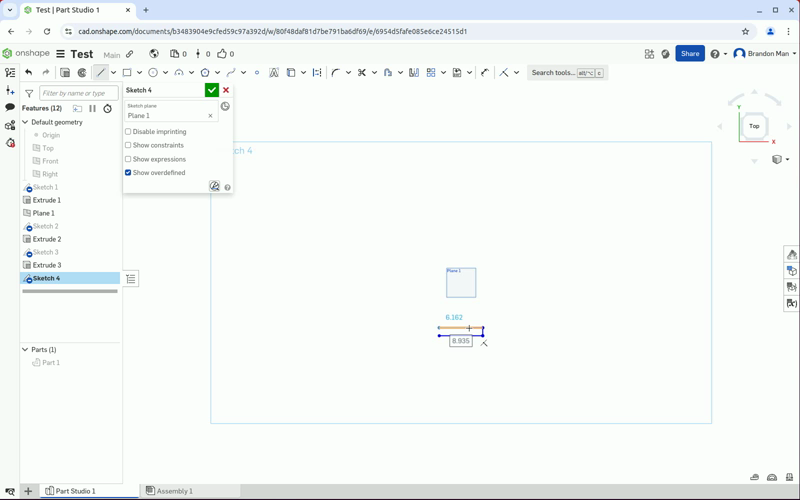
key_down(shift)
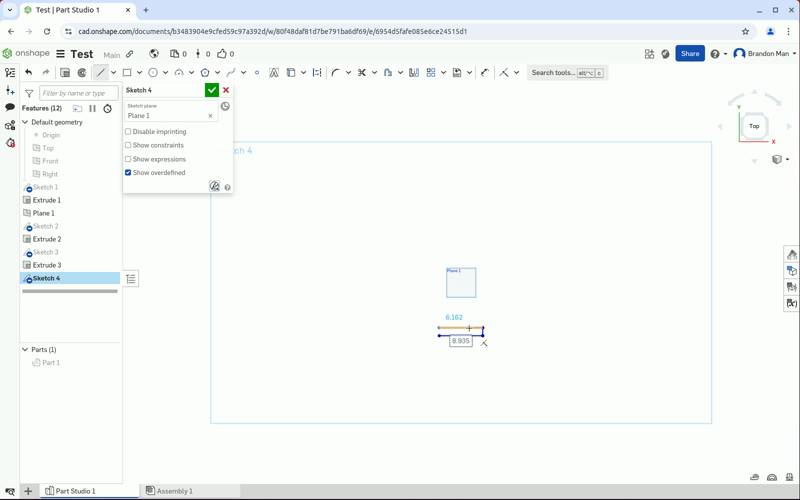
mouse_move(439, 335)
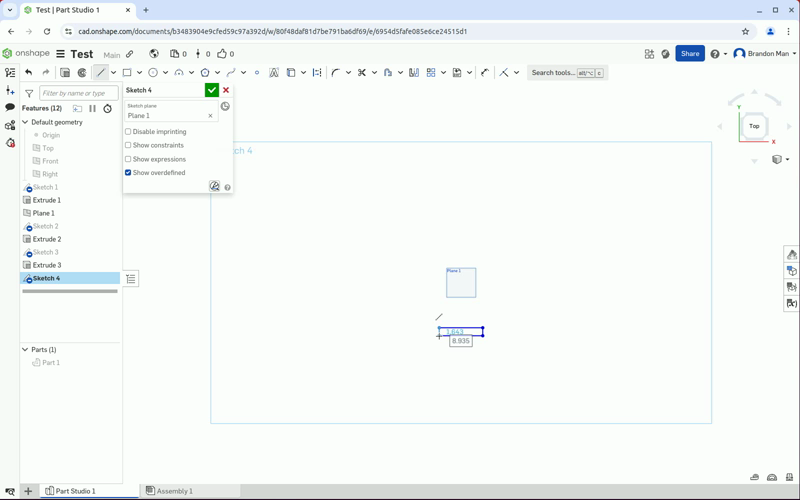
key_up(shift)
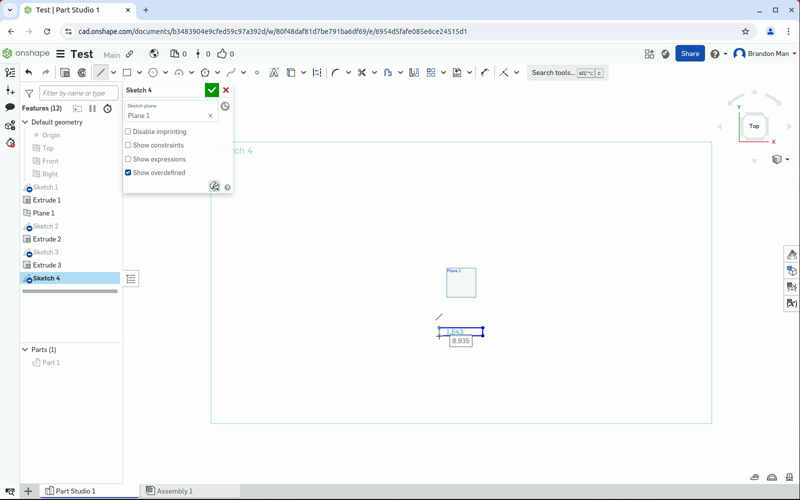
click(439, 335)
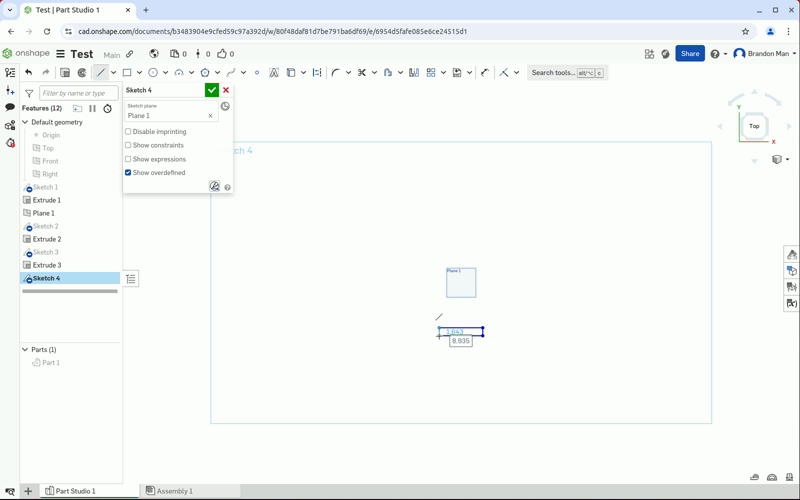
key(esc)
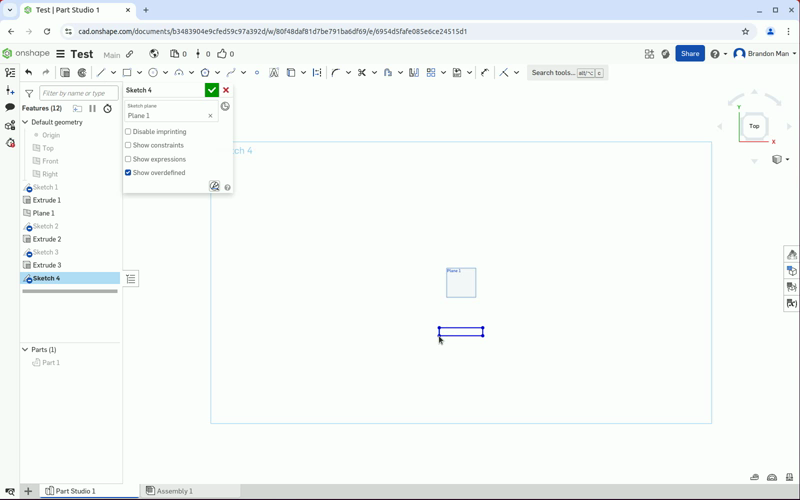
mouse_move(466, 333)
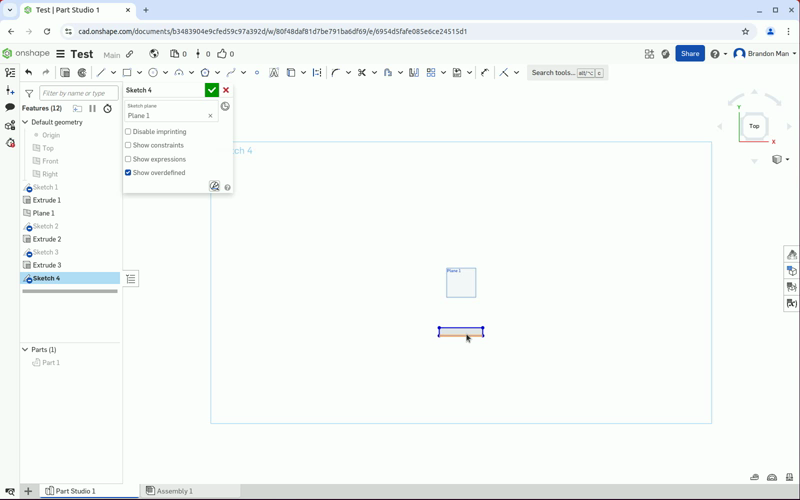
scroll(6)
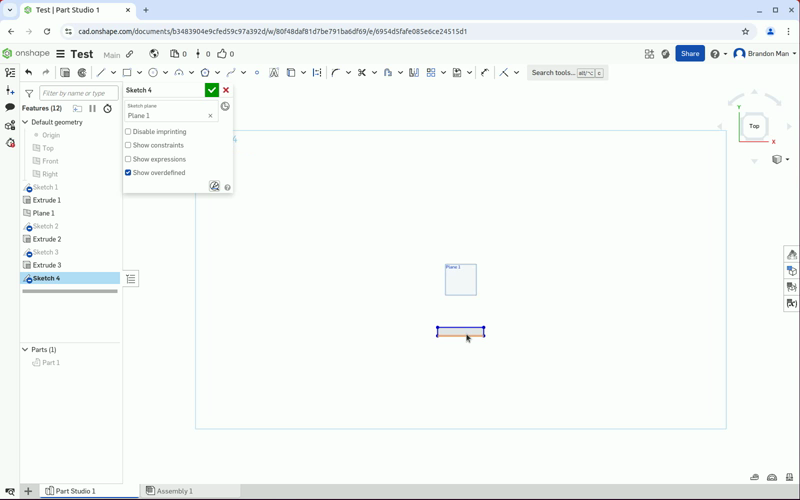
scroll(6)
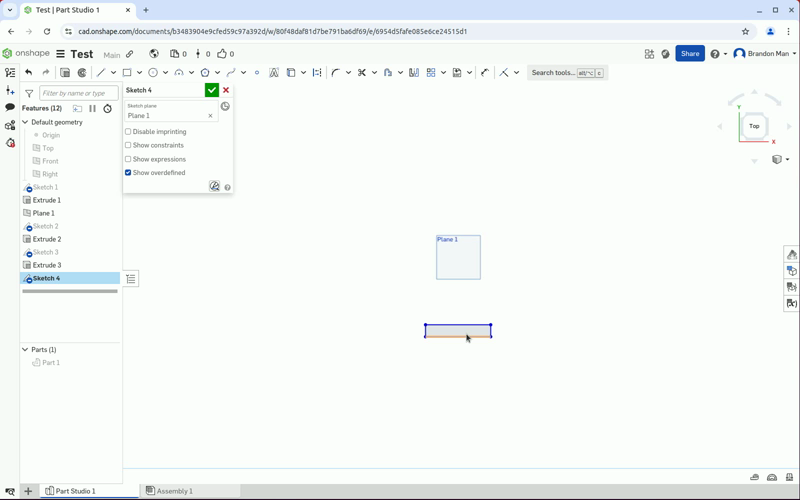
scroll(6)
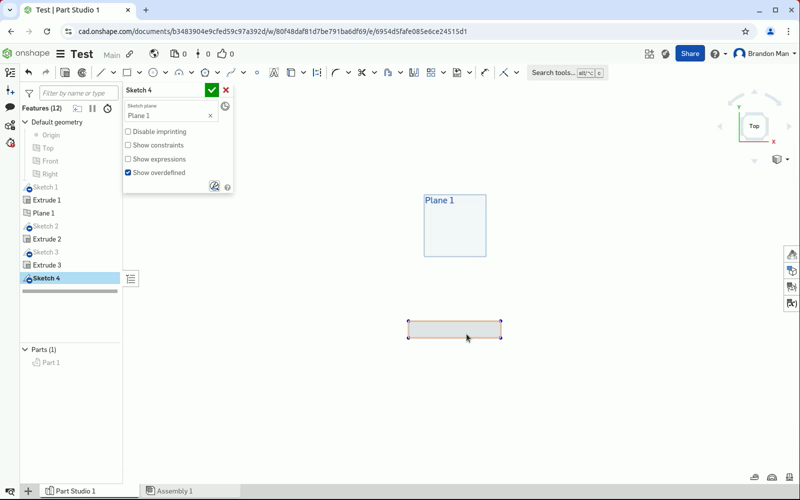
scroll(6)
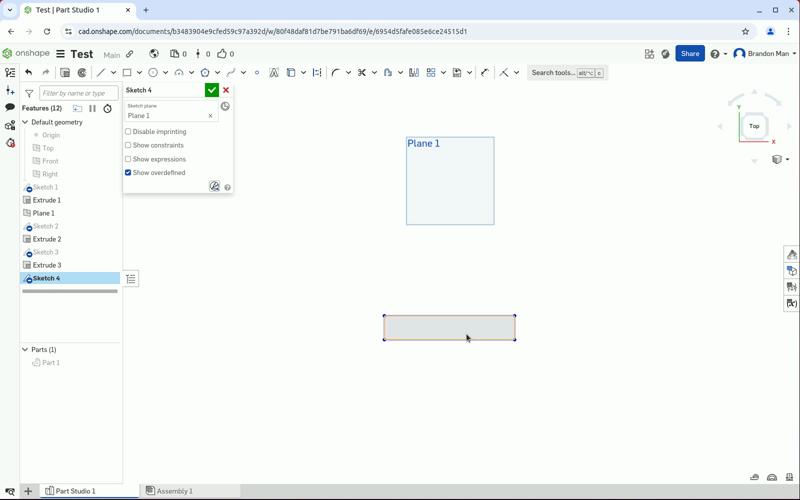
scroll(6)
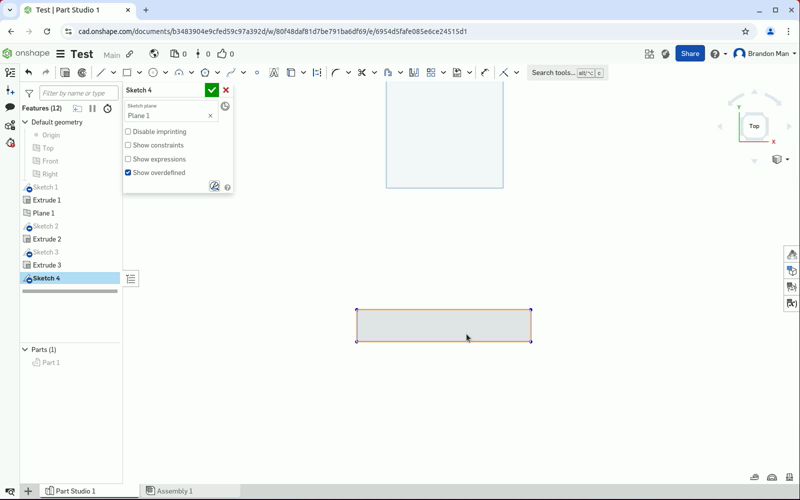
scroll(6)
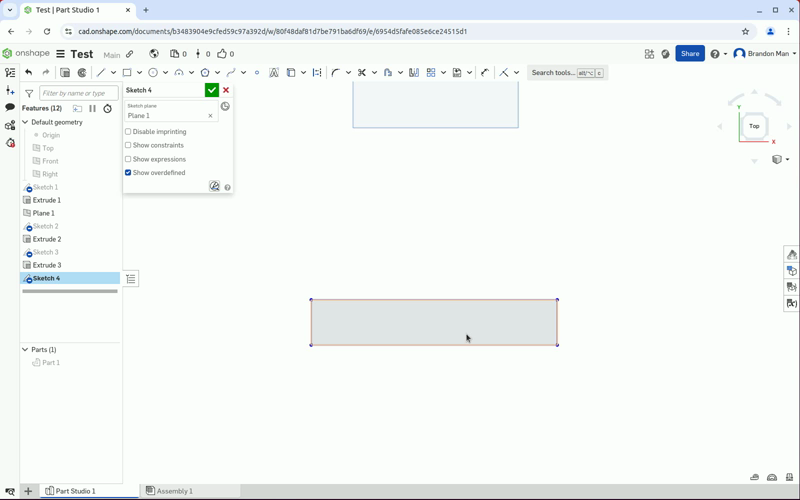
scroll(6)
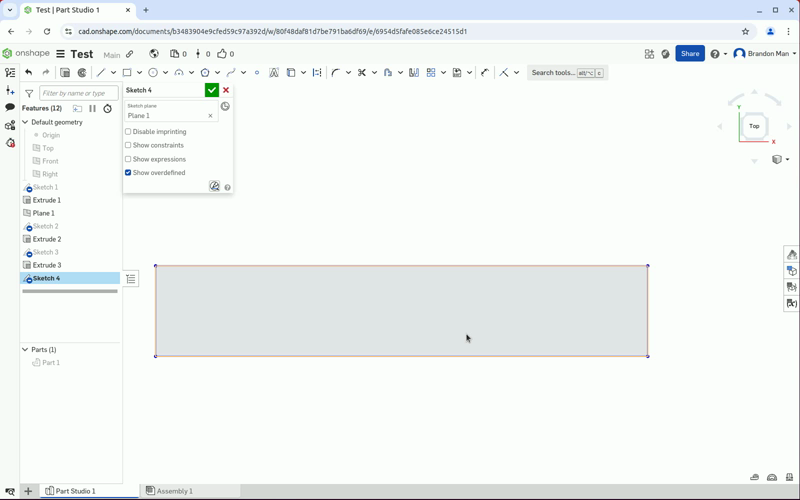
click(466, 333)
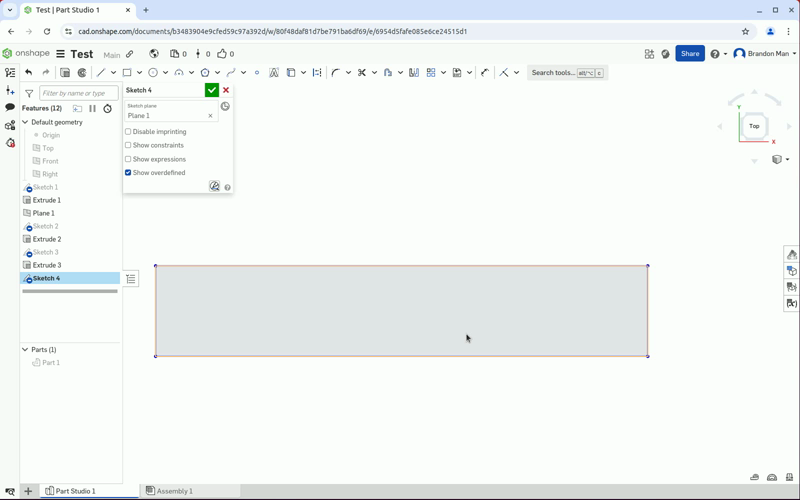
scroll(-6)
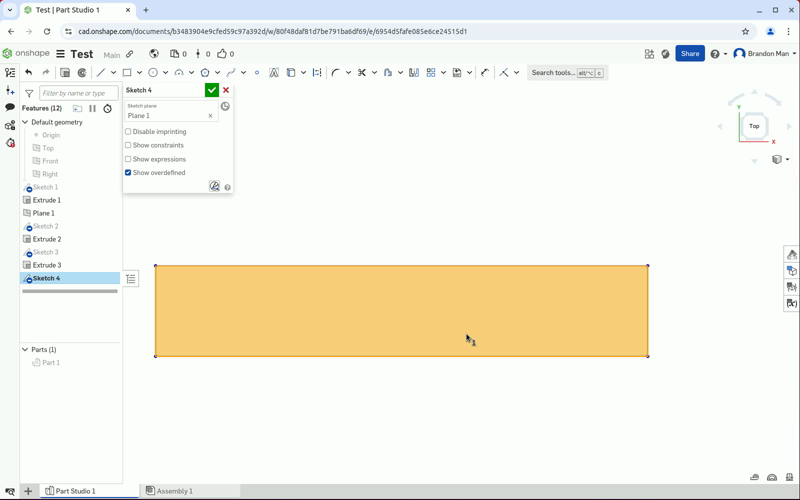
scroll(-6)
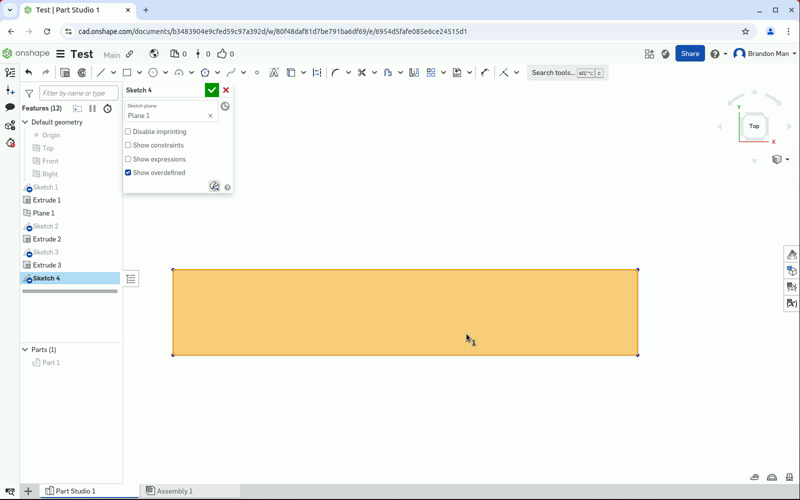
scroll(-6)
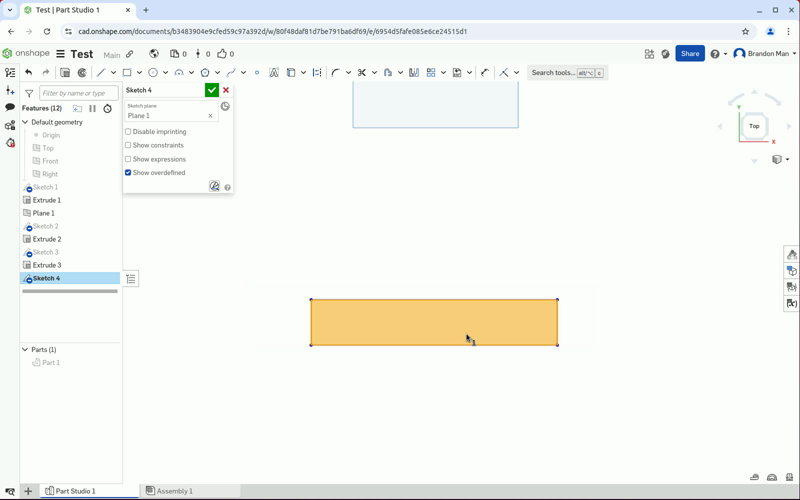
scroll(-6)
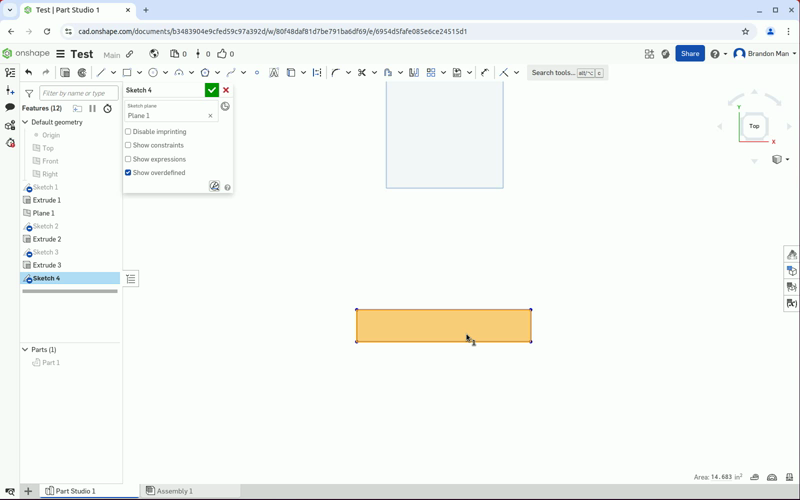
scroll(-6)
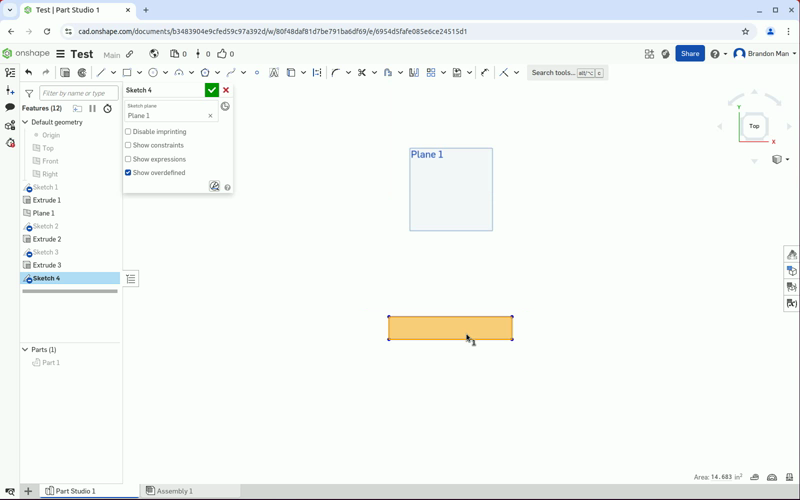
scroll(-6)
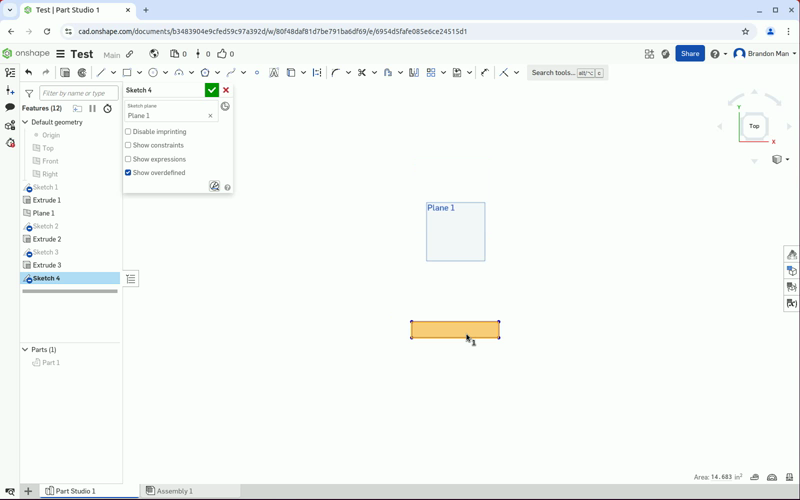
scroll(-6)
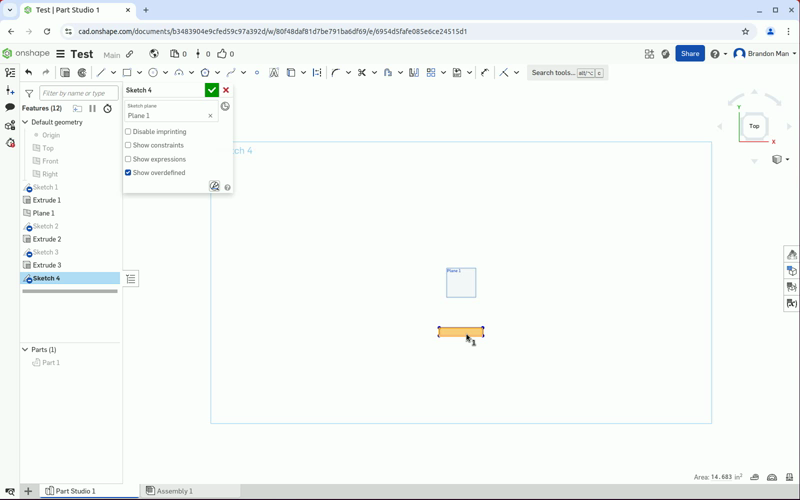
mouse_move(73, 352)
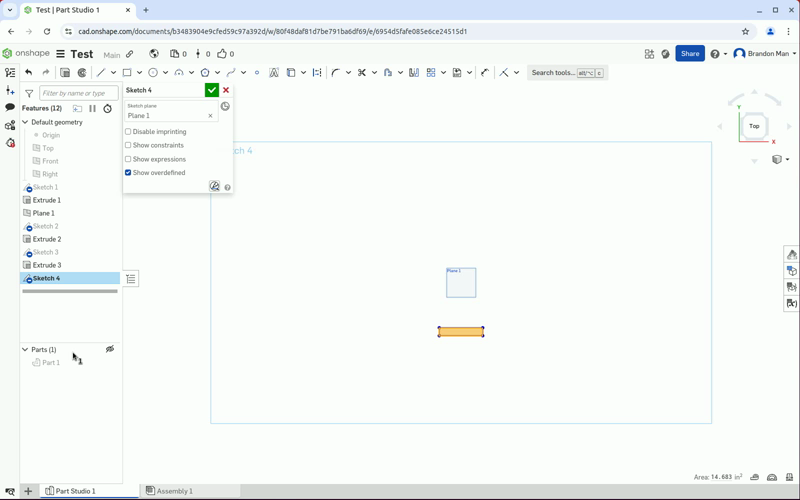
key(shift+y)
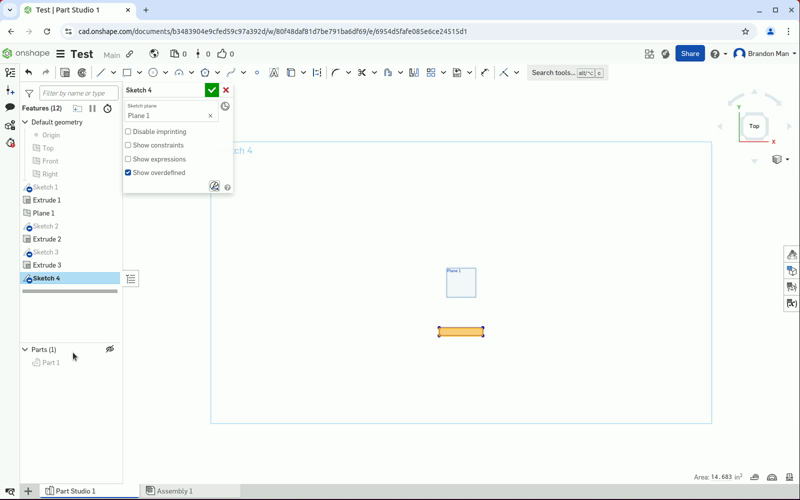
key(shift+e)
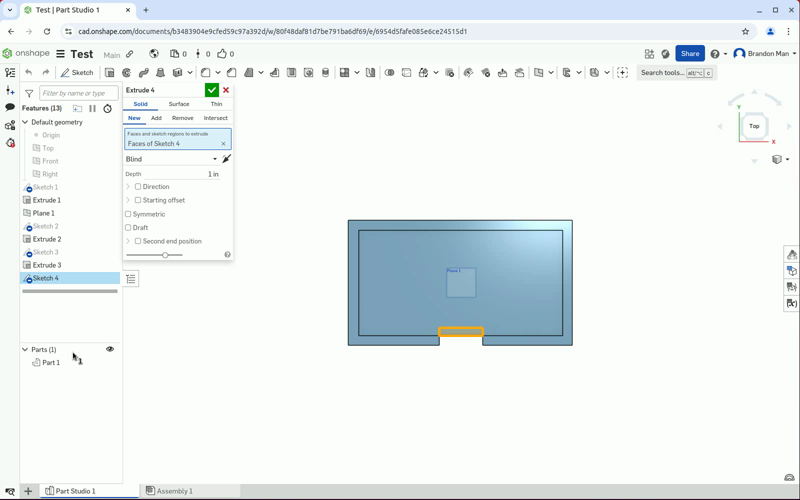
mouse_move(143, 106)
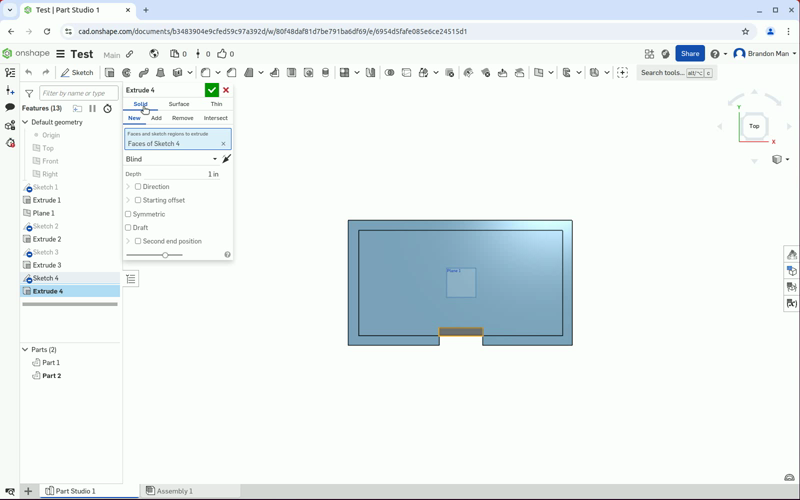
click(143, 106)
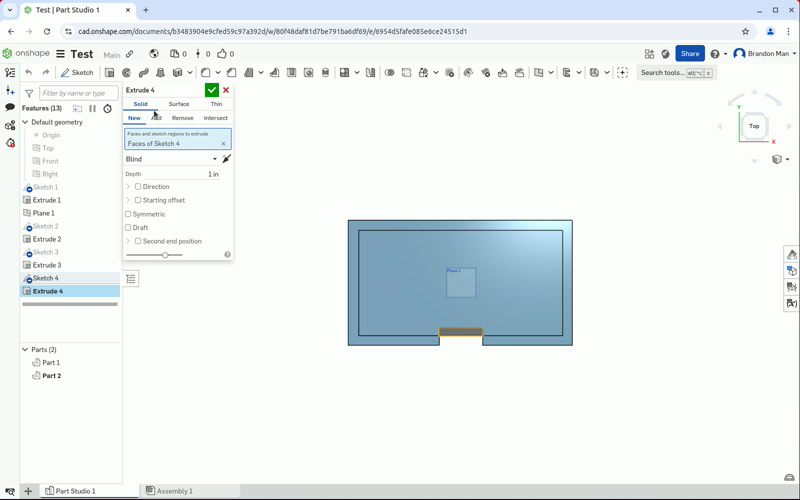
mouse_move(186, 120)
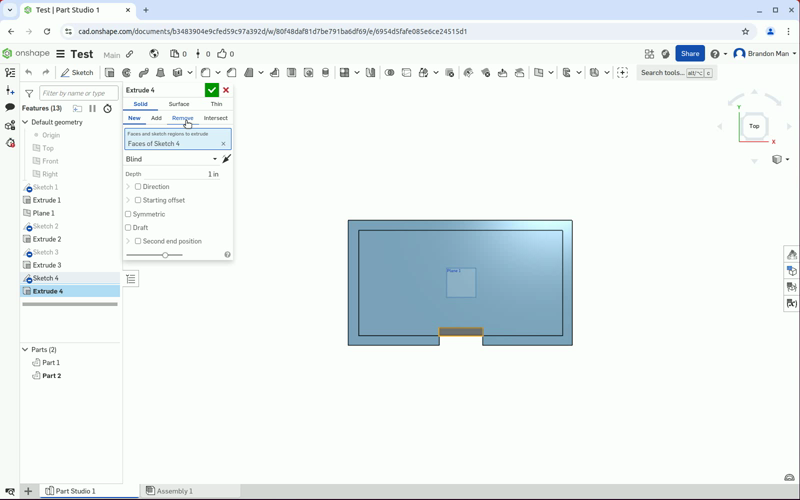
click(186, 120)
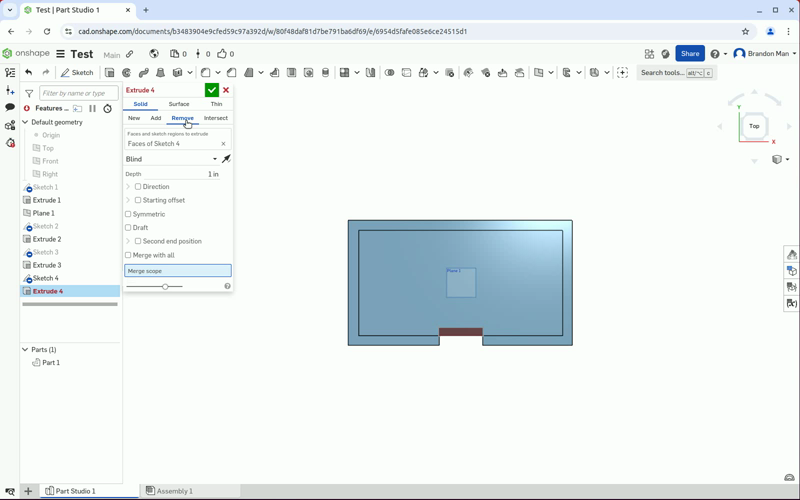
key(tab, 4)
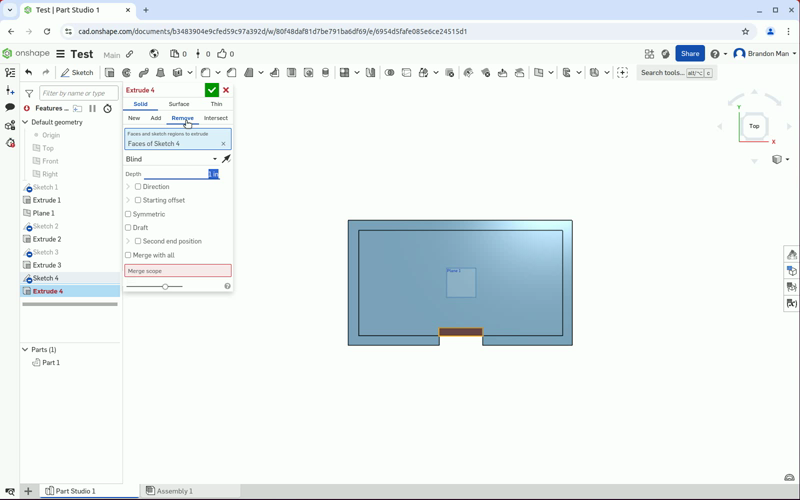
text(20.46)
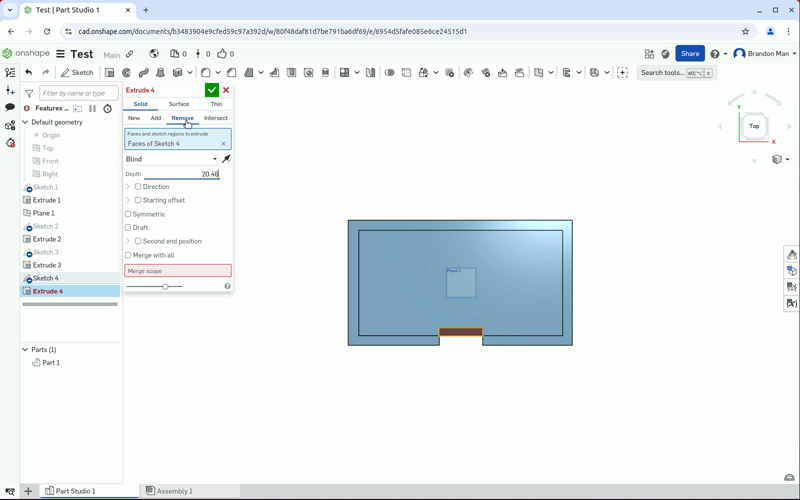
key(tab, 6)
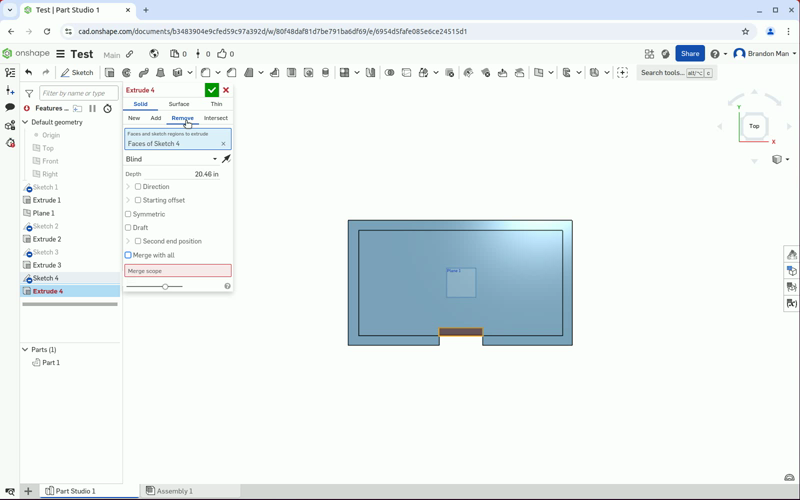
key(space)
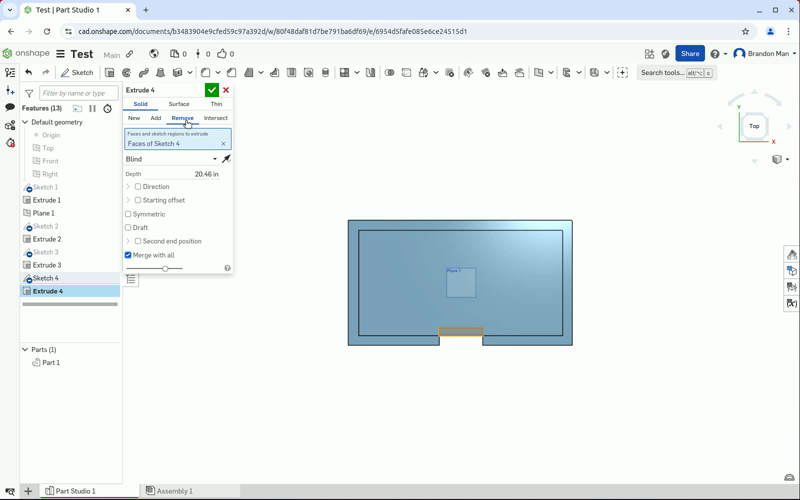
key(enter)
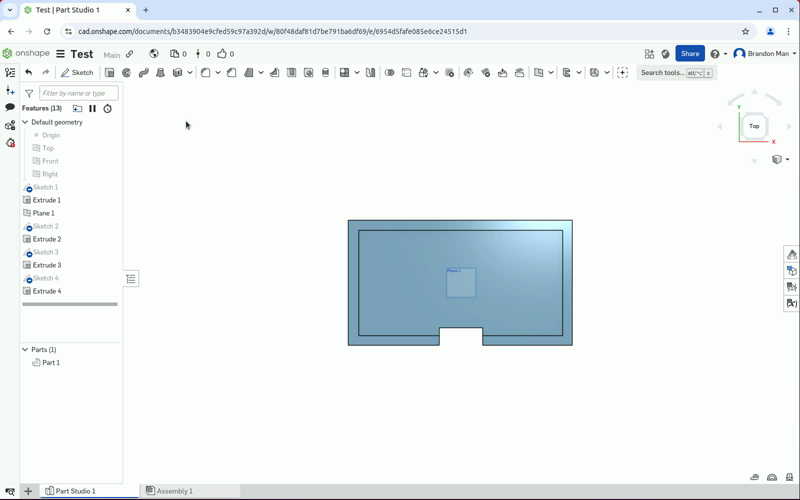
key(shift+h)
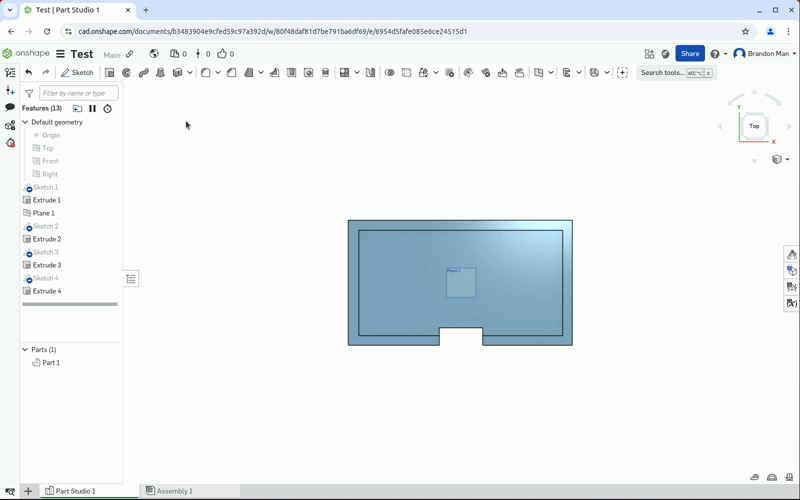
key(shift+h)
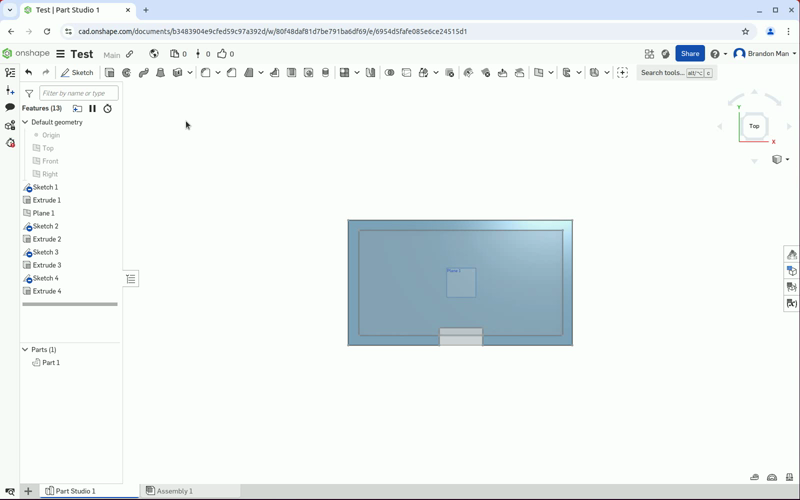
key(shift+7)
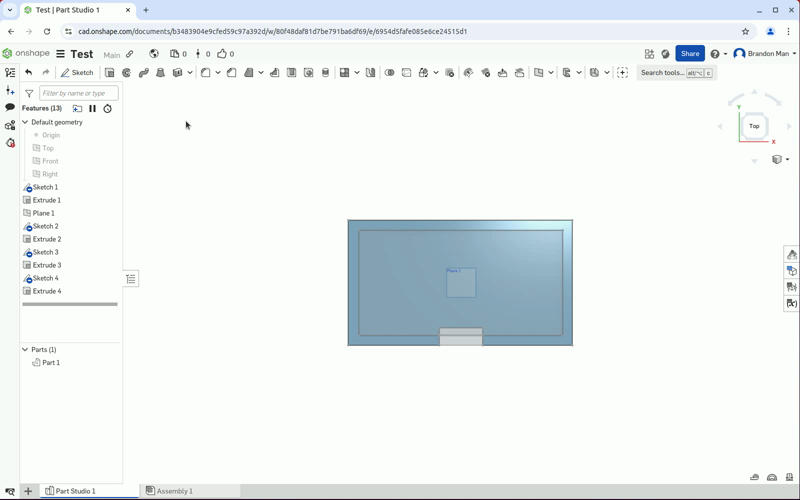
key(up, 3)
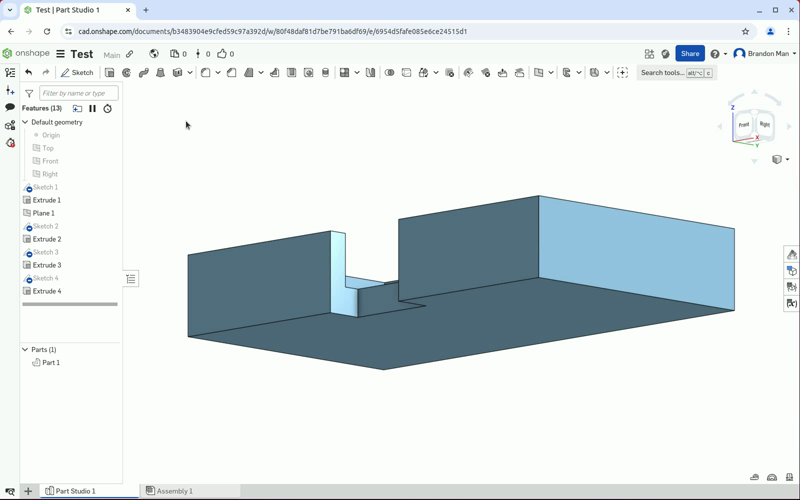
key(left, 3)
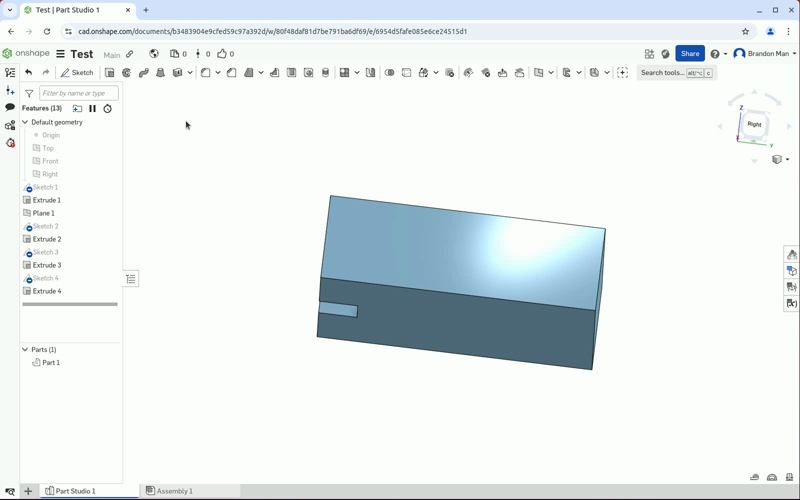
key(right, 3)
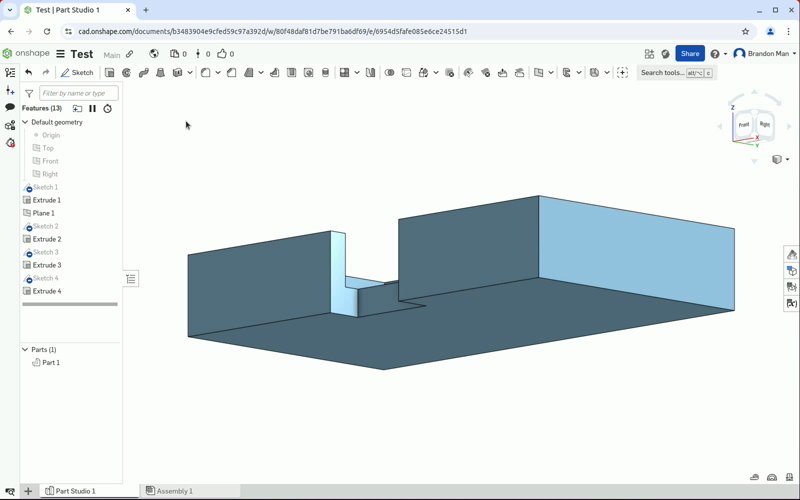
key(down, 3)
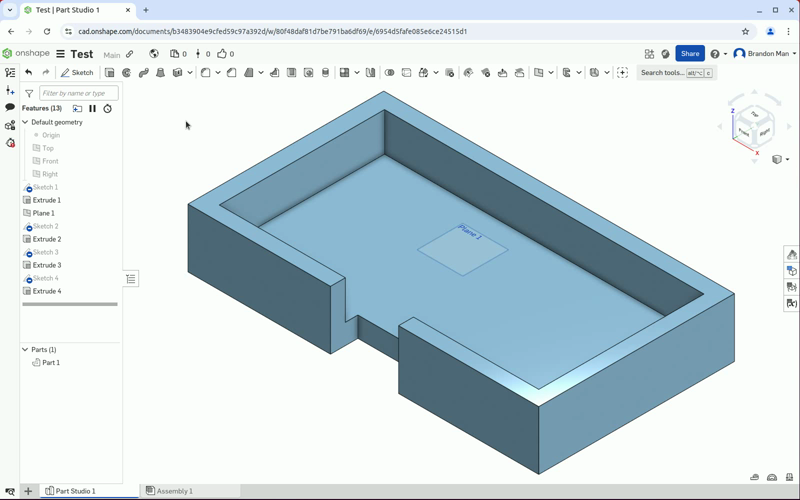
mouse_move(73, 189)
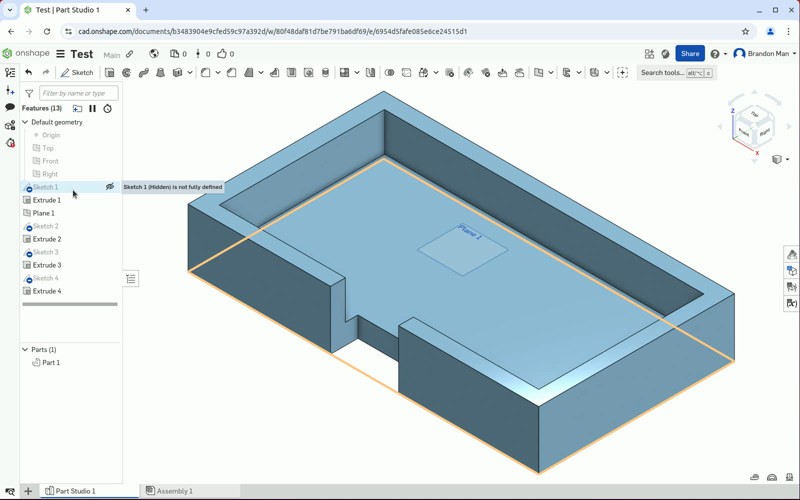
click(73, 189)